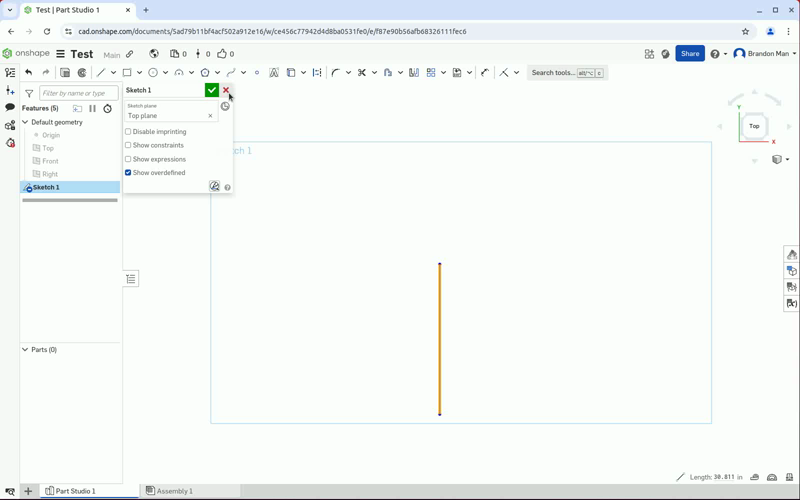
key(shift+h)
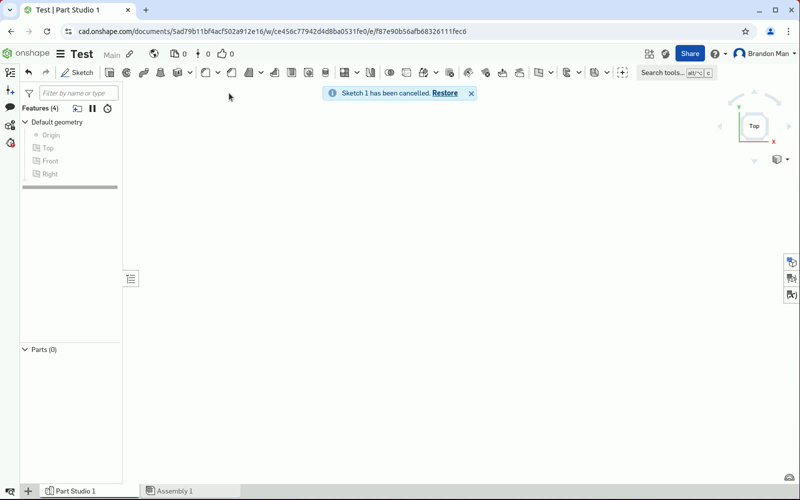
mouse_move(73, 352)
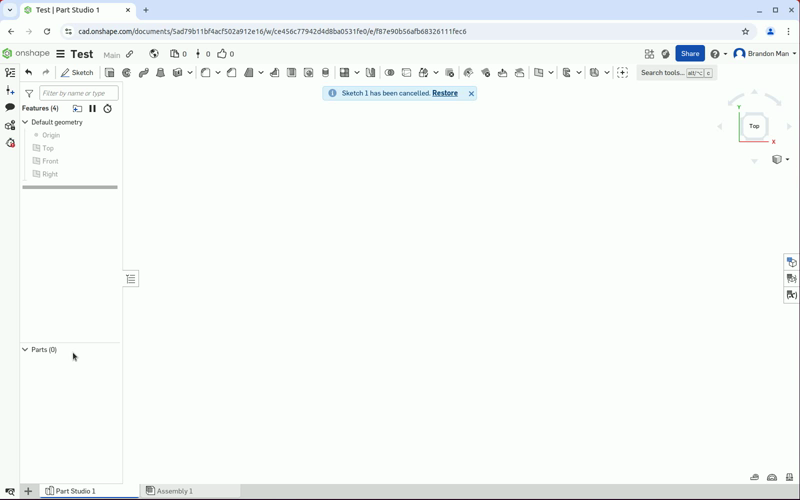
key(y)
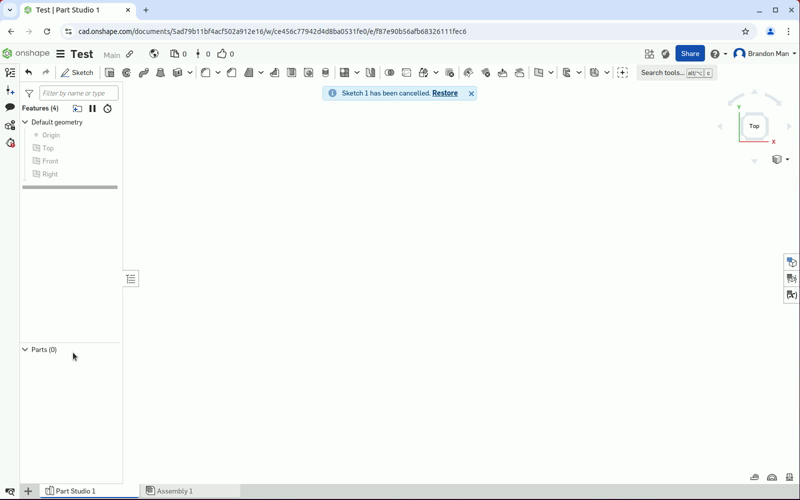
key(shift+p)
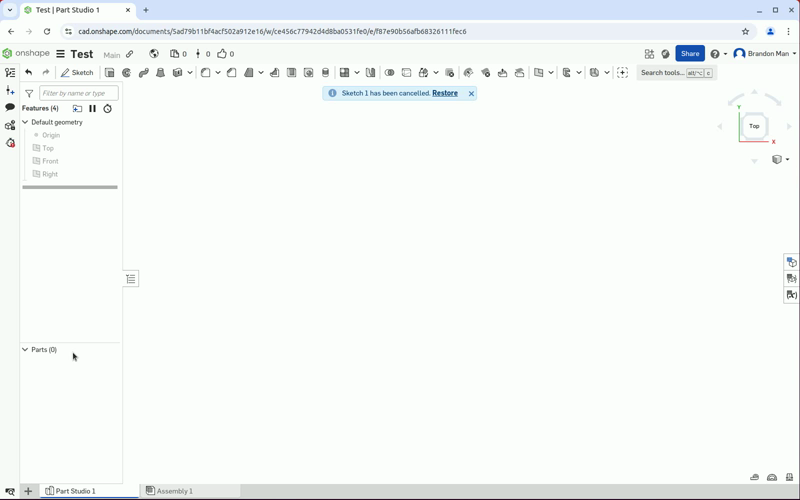
key(space)
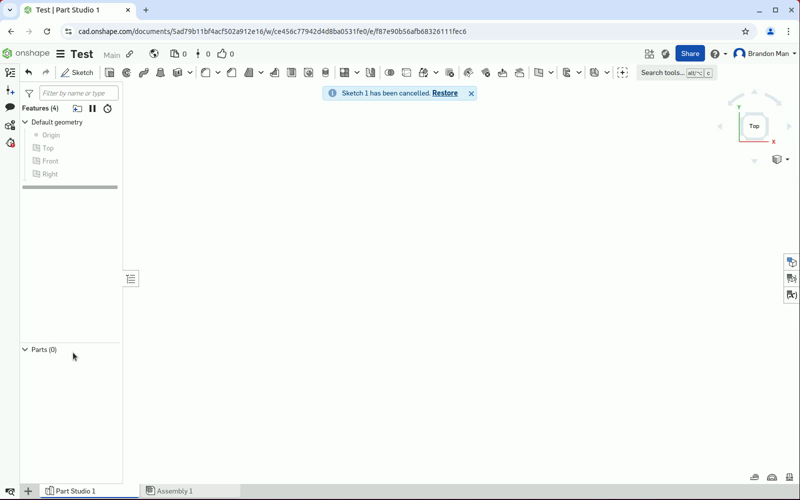
key_down(shift)
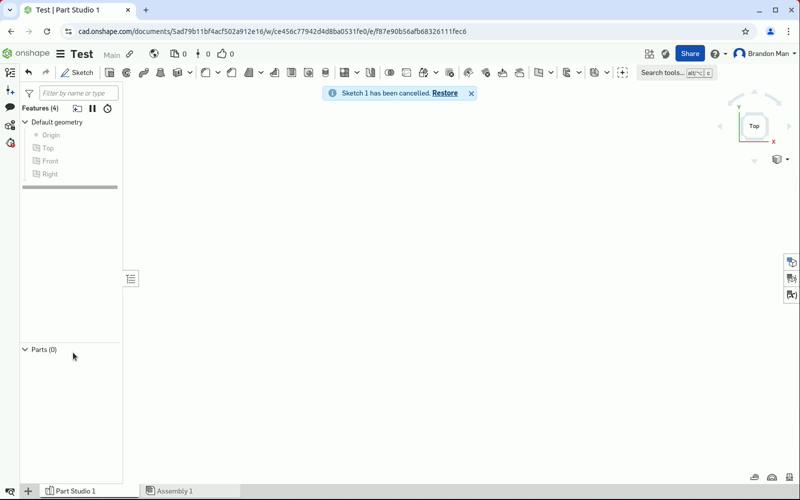
key(up)
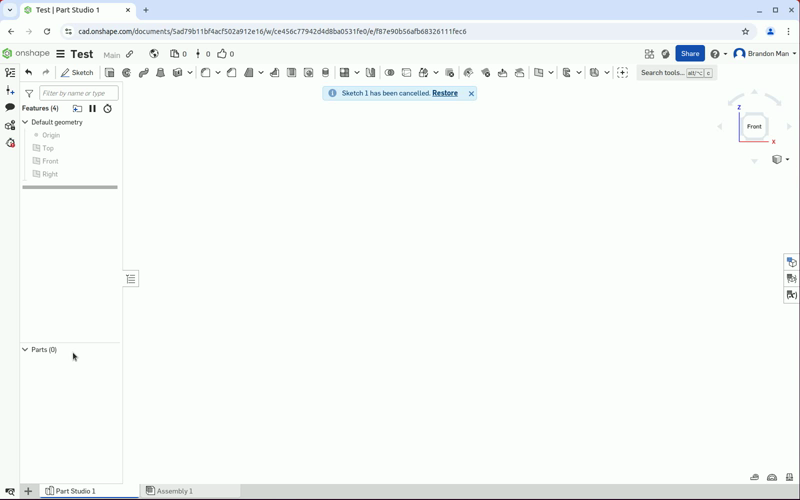
key_up(shift)
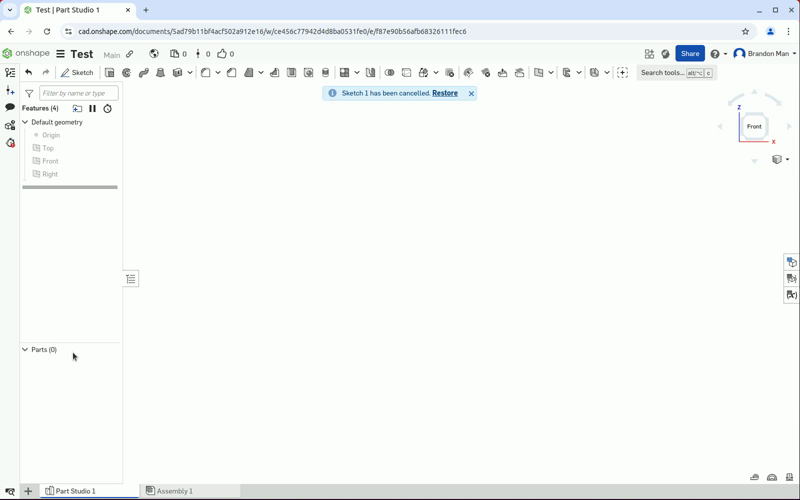
mouse_move(73, 352)
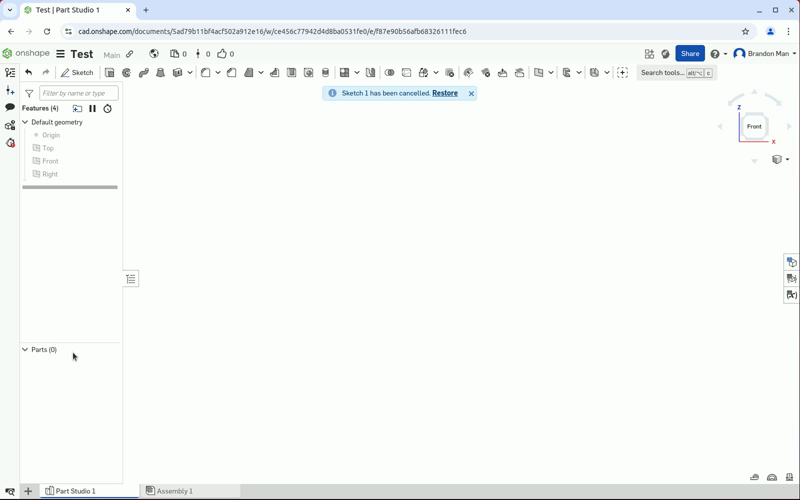
key(shift+y)
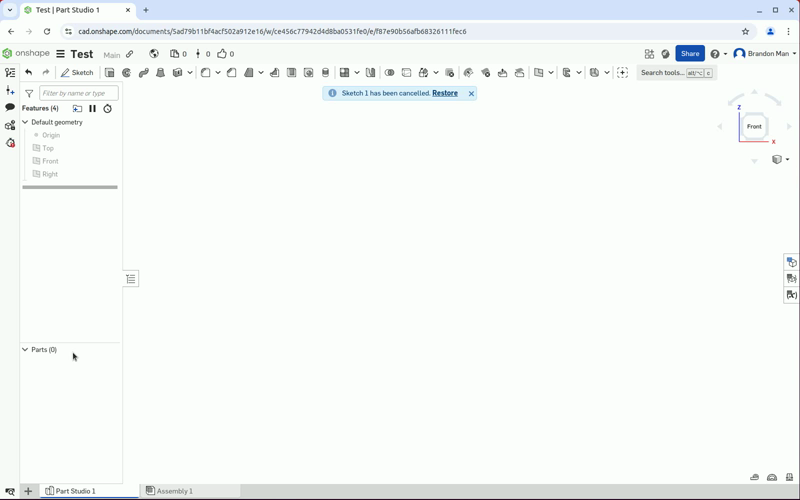
key(shift+s)
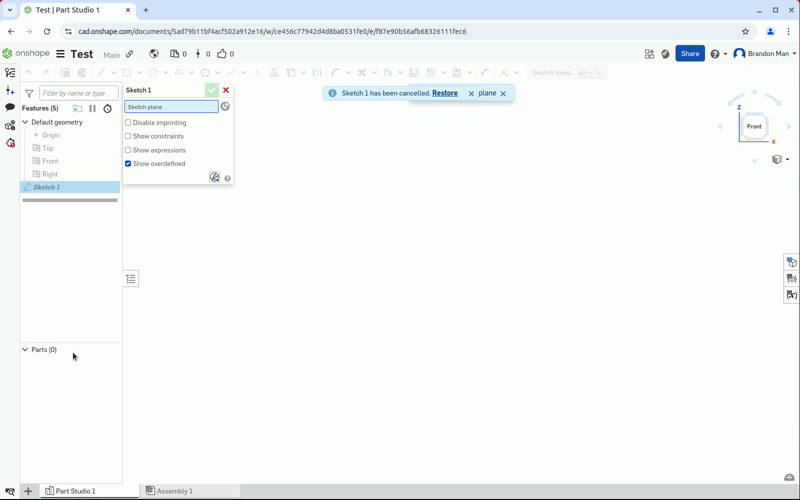
mouse_move(73, 163)
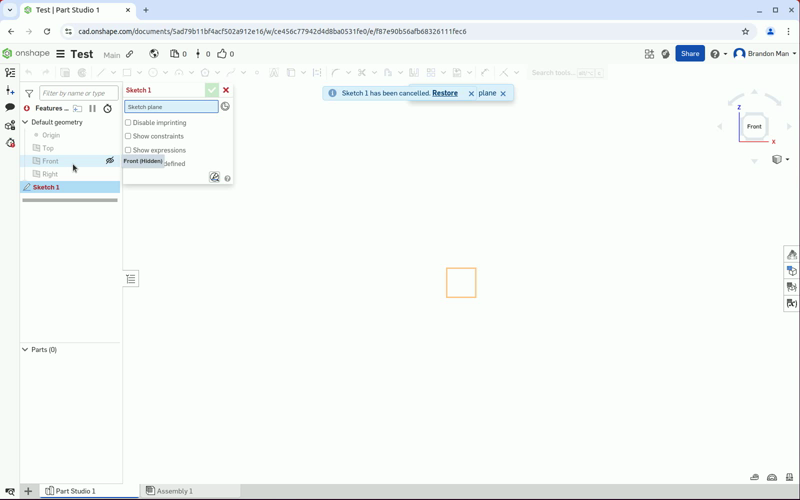
click(73, 163)
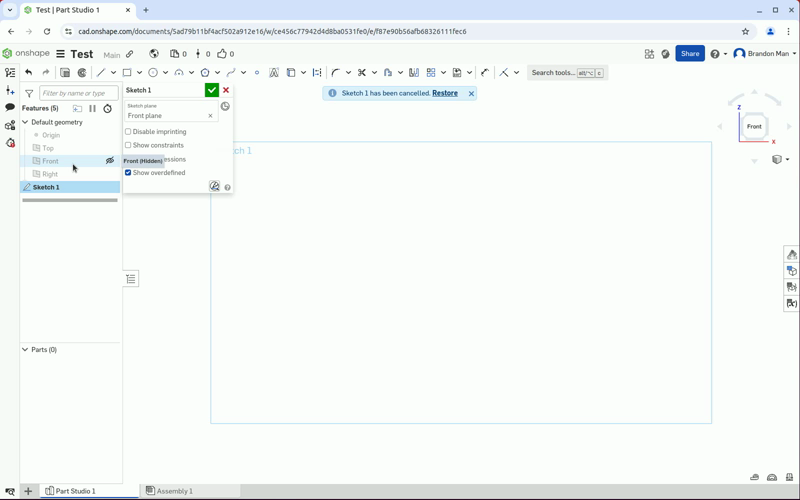
mouse_move(73, 352)
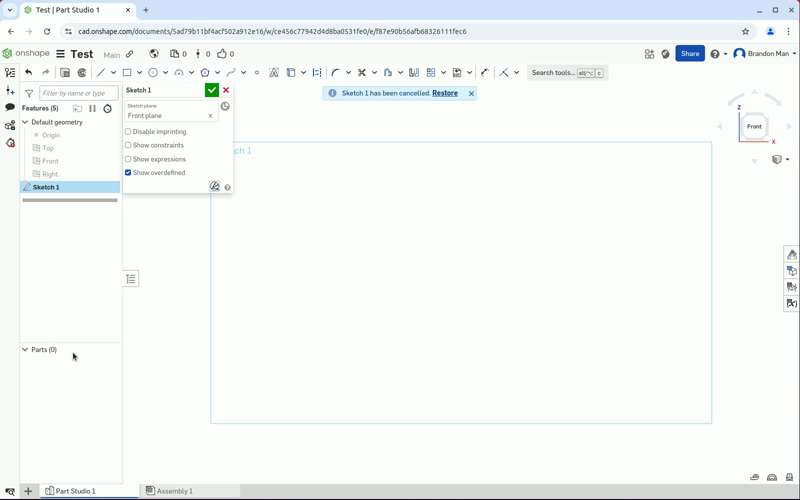
key(y)
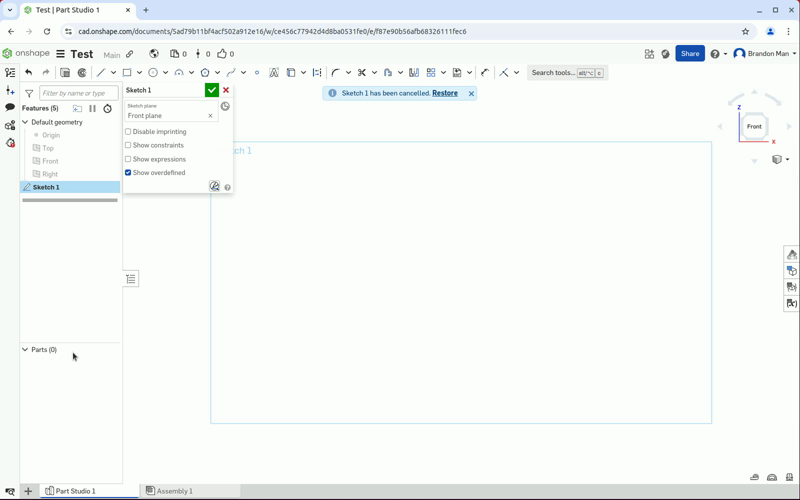
key(c)
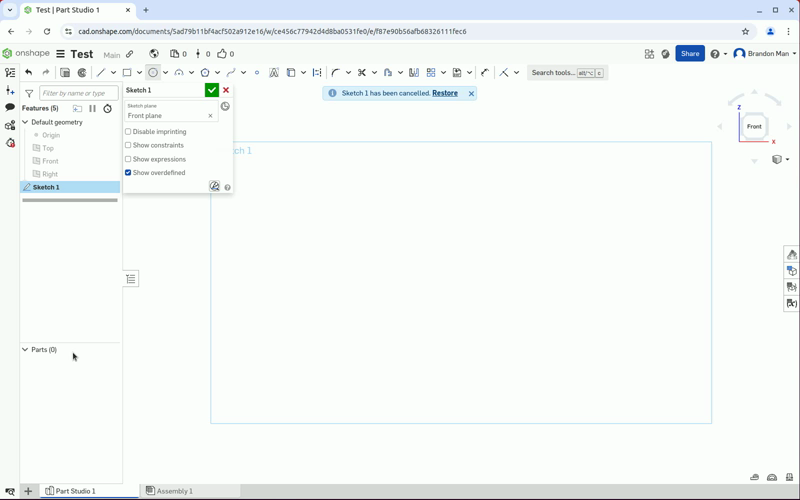
key_down(shift)
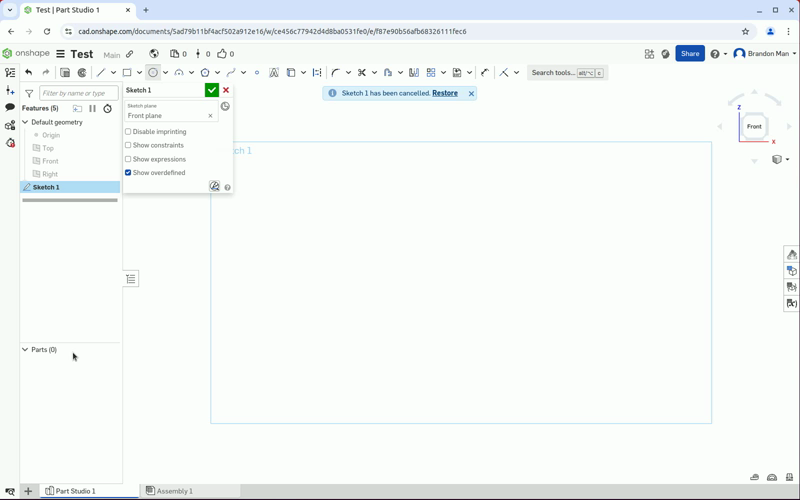
mouse_move(461, 282)
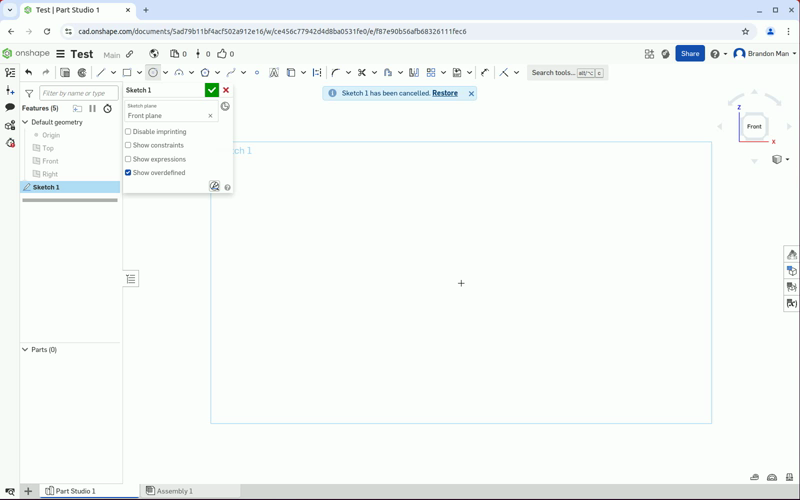
click(461, 282)
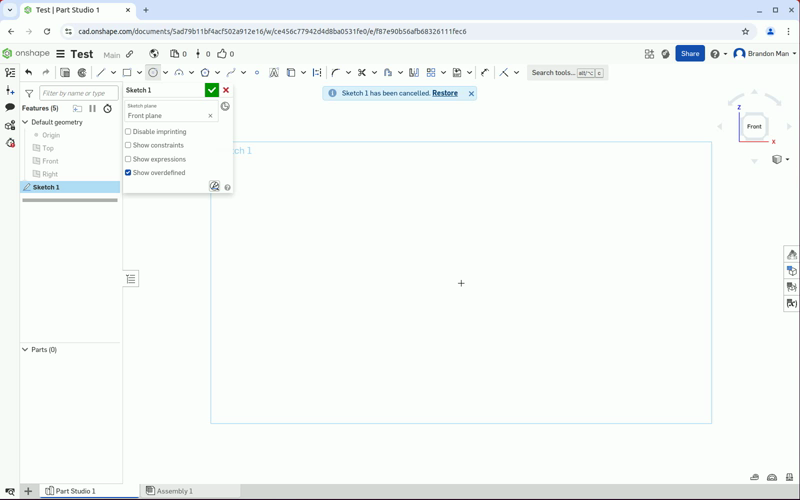
key_up(shift)
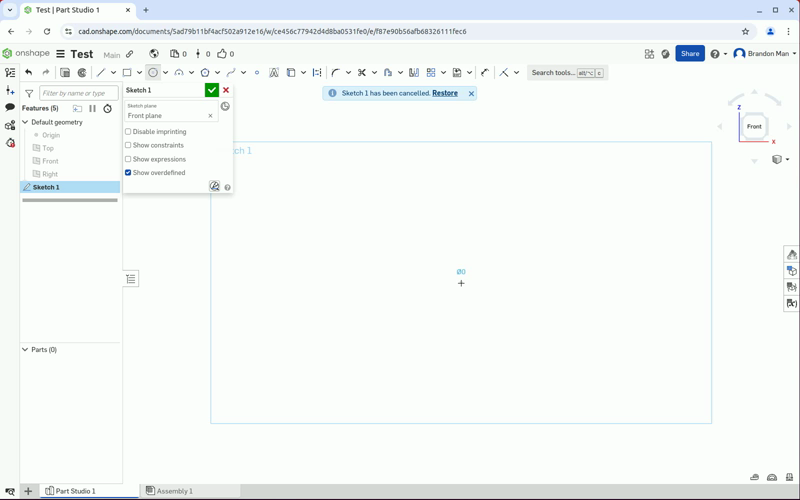
mouse_move(574, 282)
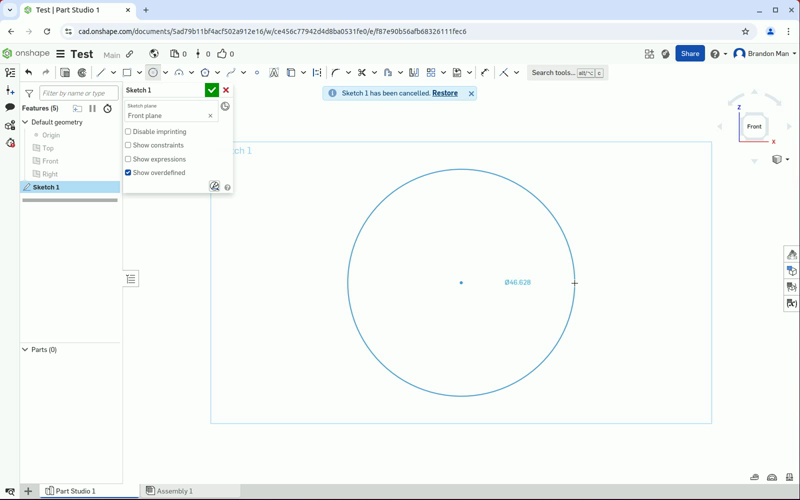
click(574, 282)
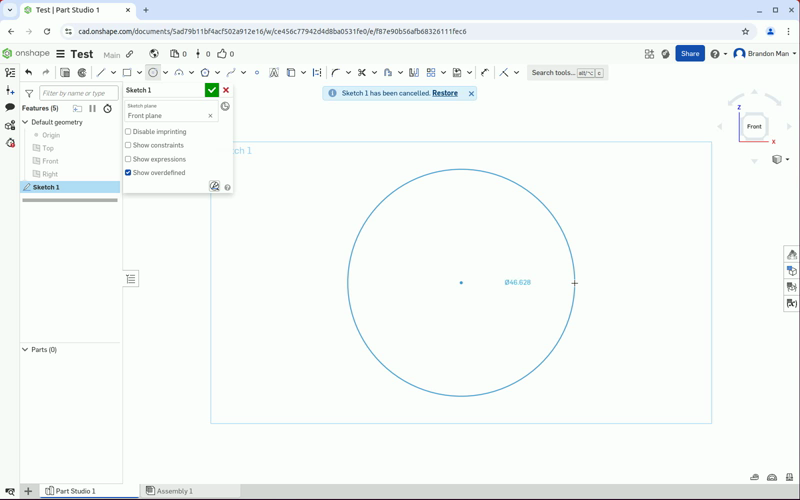
key(esc)
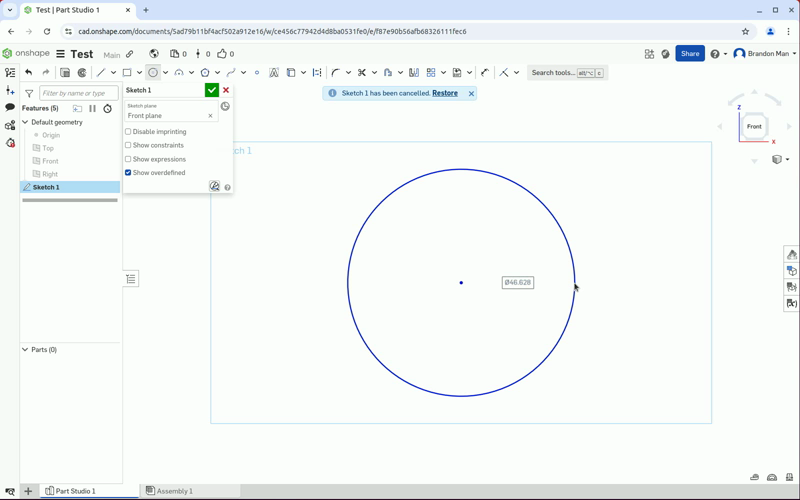
key(c)
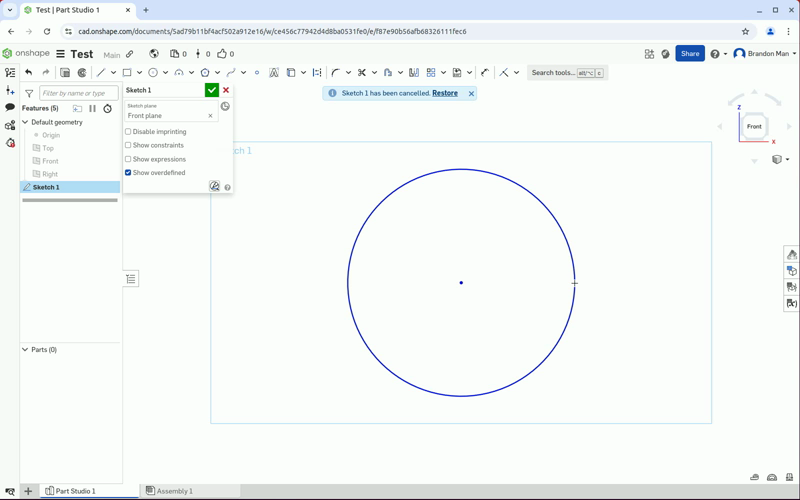
key_down(shift)
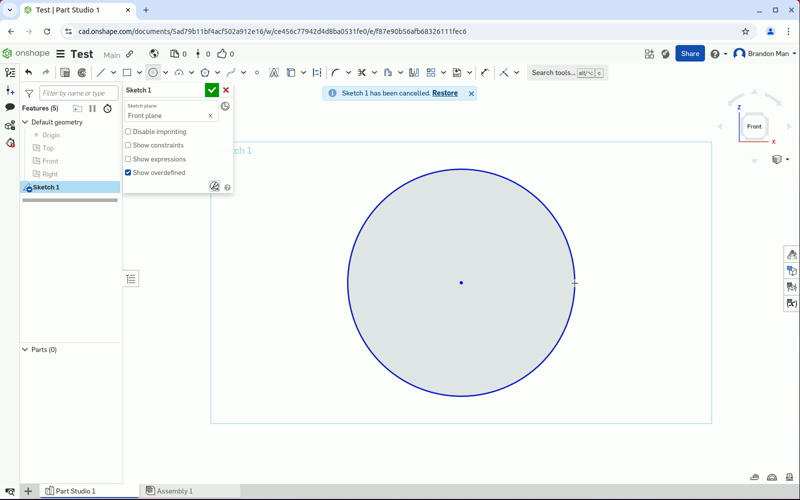
mouse_move(461, 282)
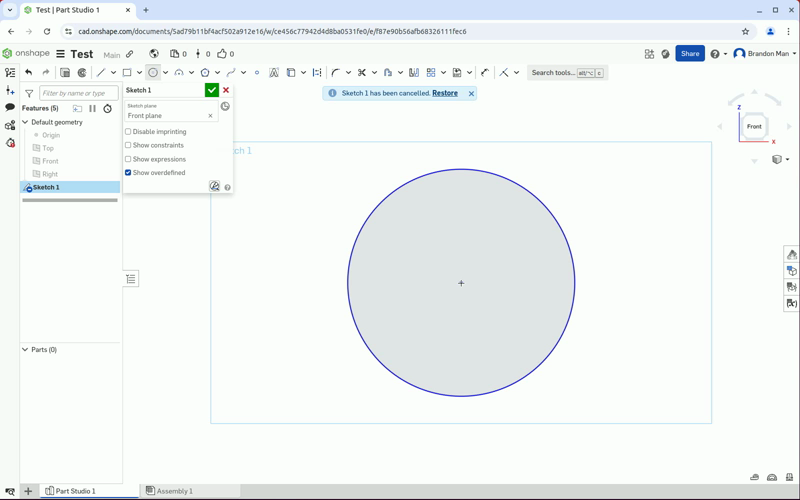
click(461, 282)
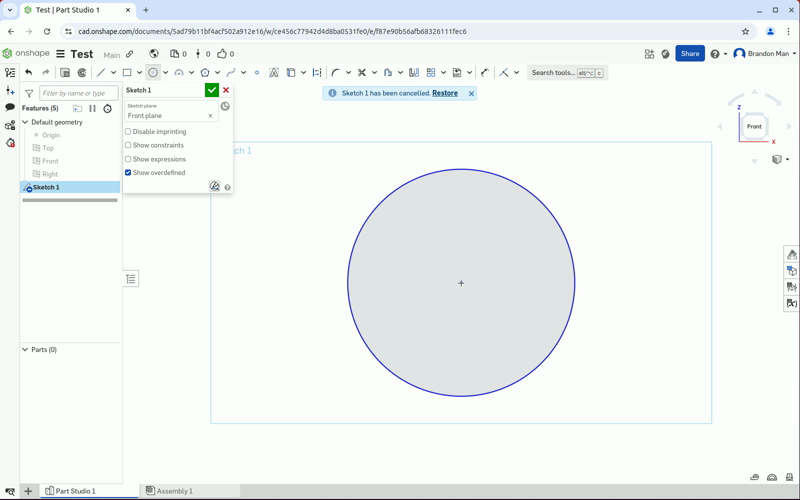
key_up(shift)
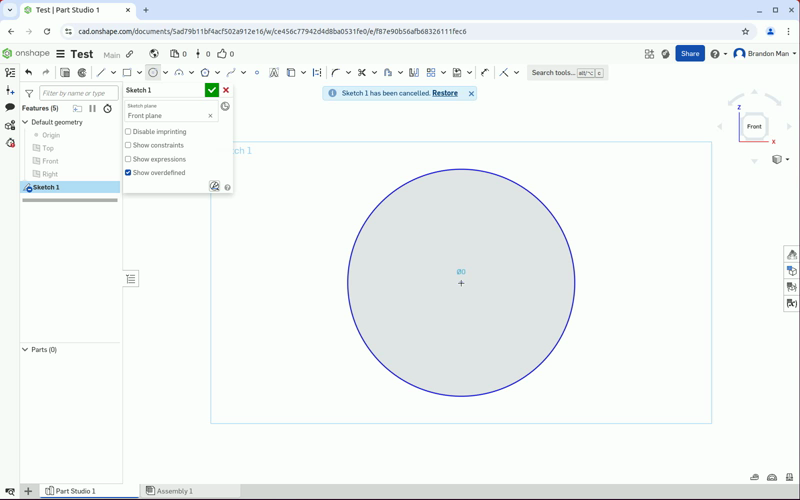
mouse_move(529, 282)
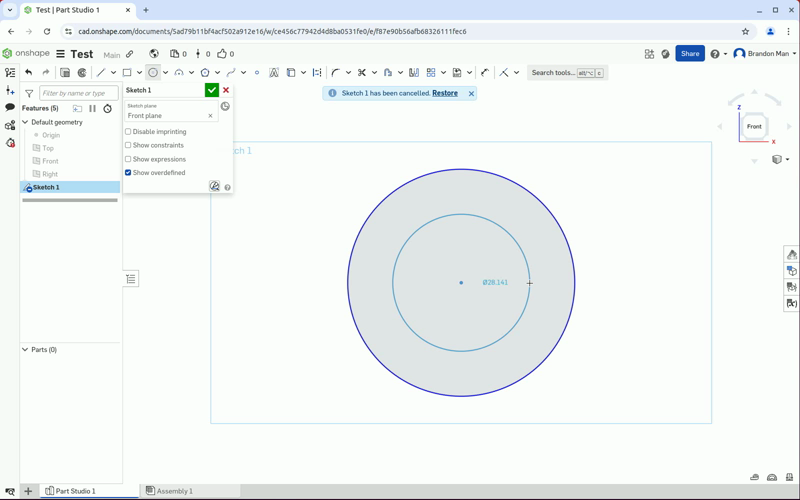
click(529, 282)
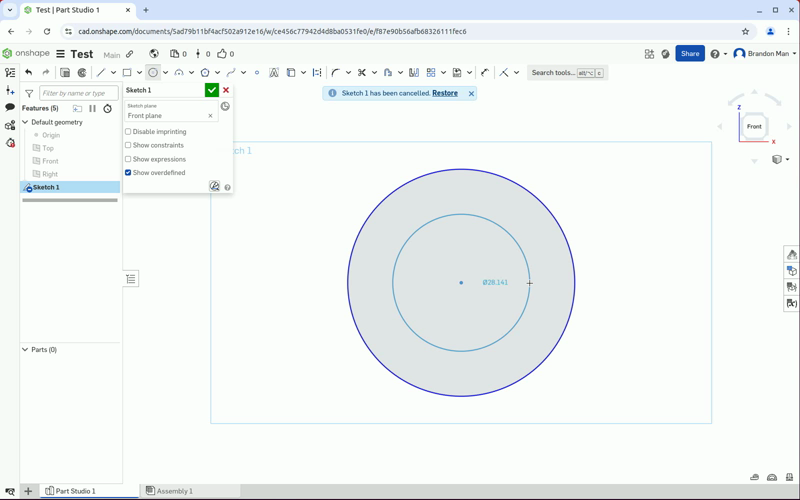
key(esc)
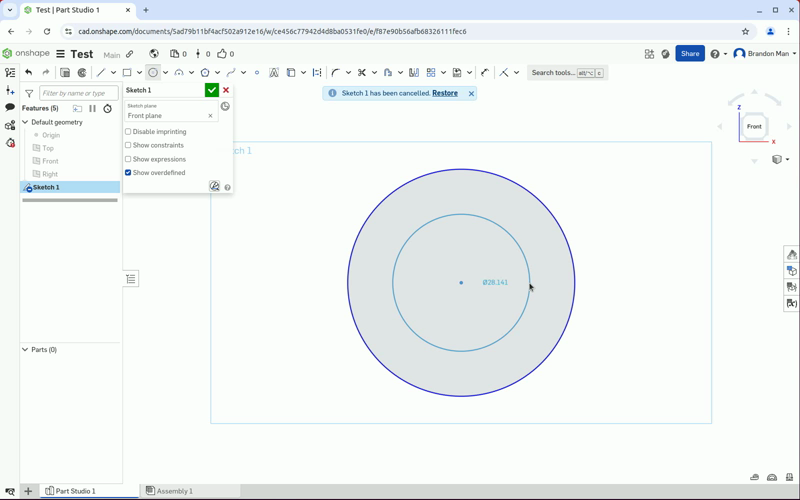
mouse_move(380, 246)
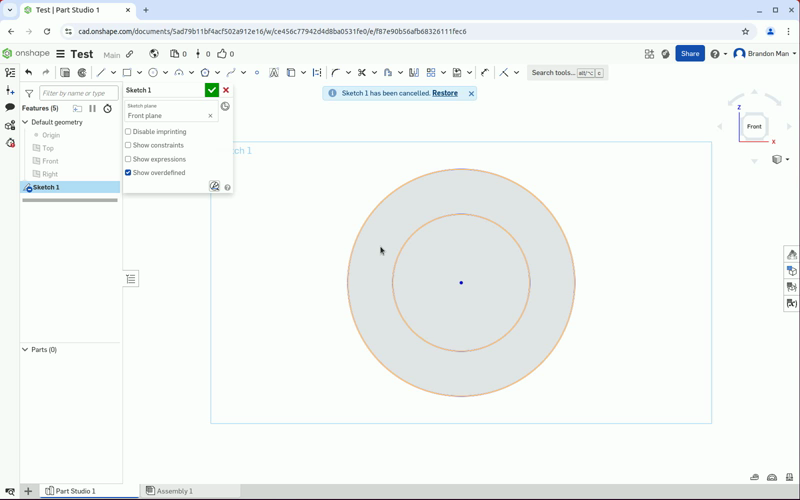
click(380, 246)
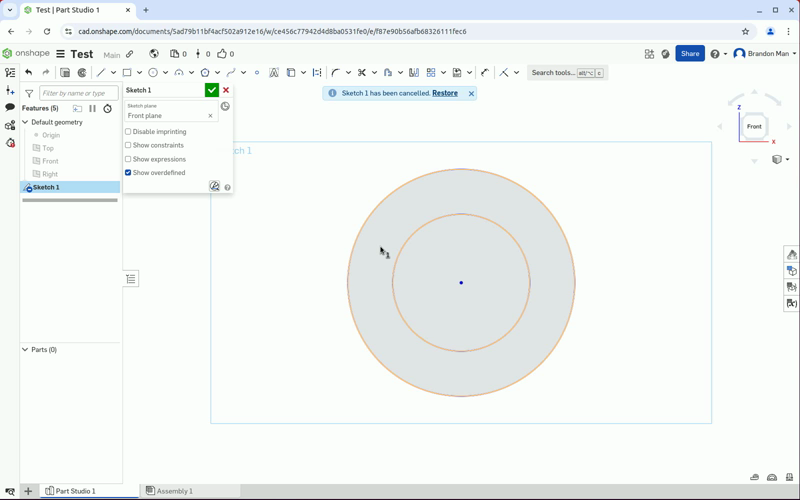
mouse_move(73, 352)
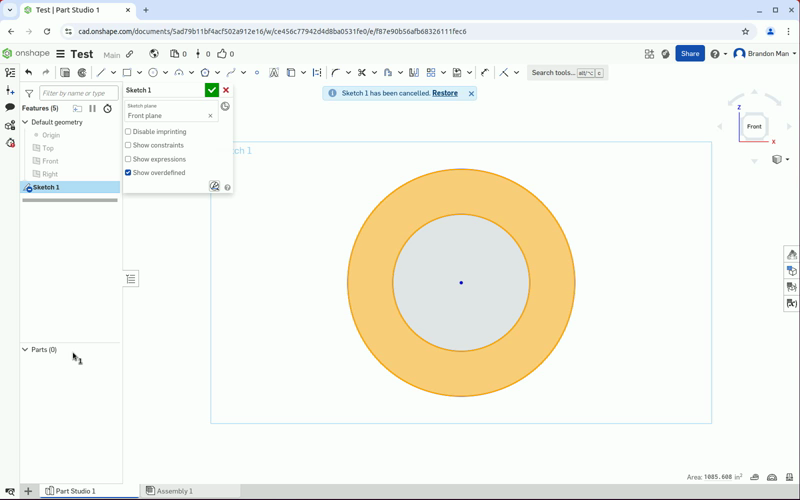
key(shift+y)
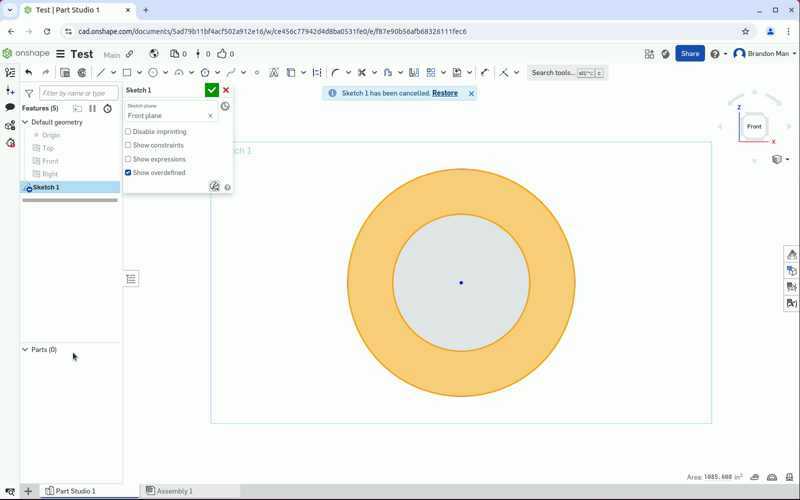
key(shift+e)
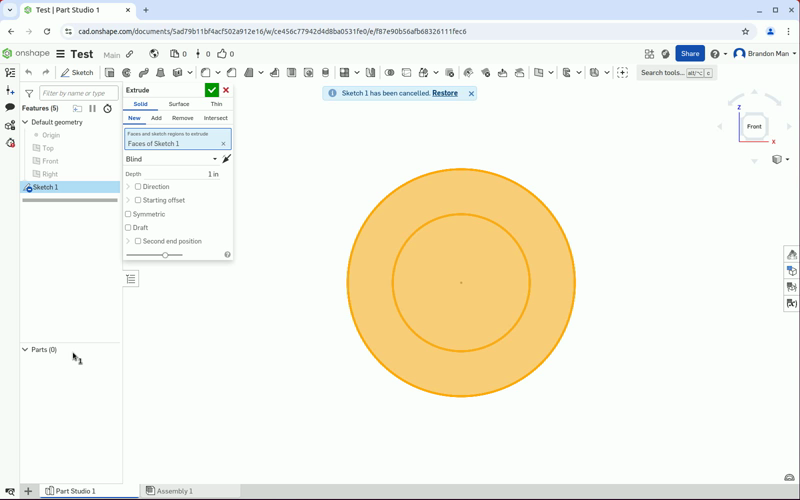
mouse_move(143, 106)
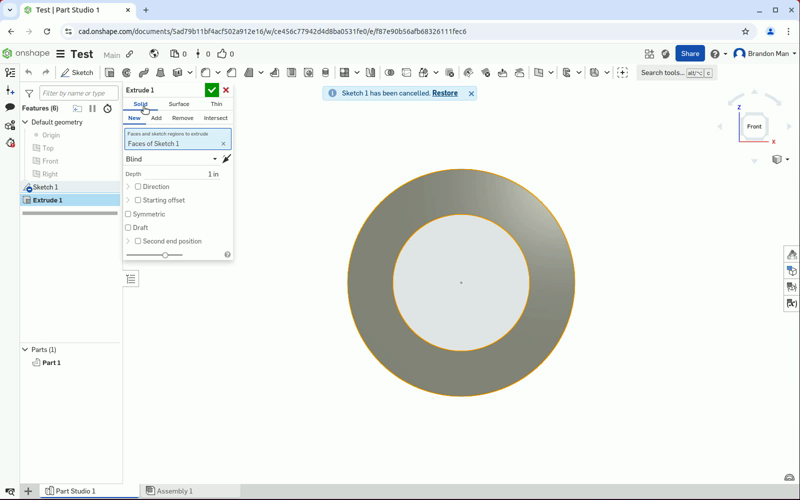
click(143, 106)
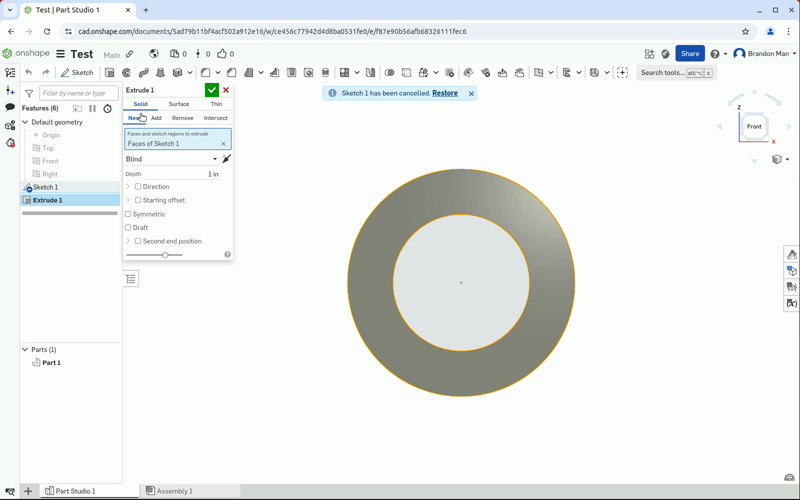
mouse_move(137, 120)
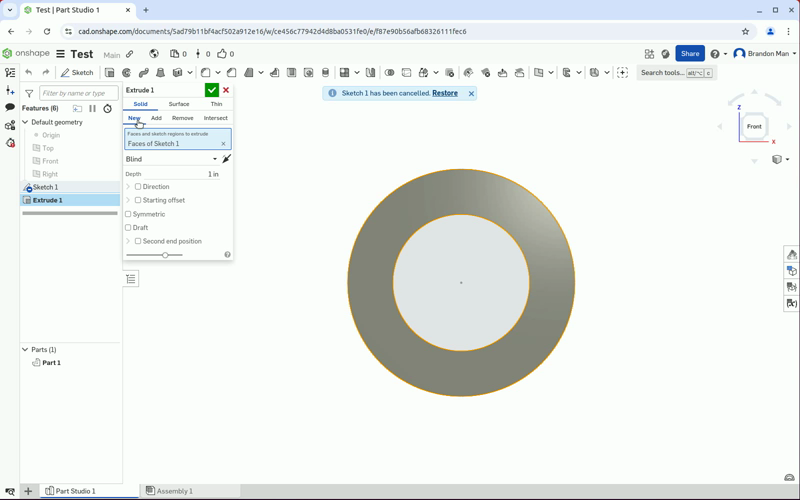
click(137, 120)
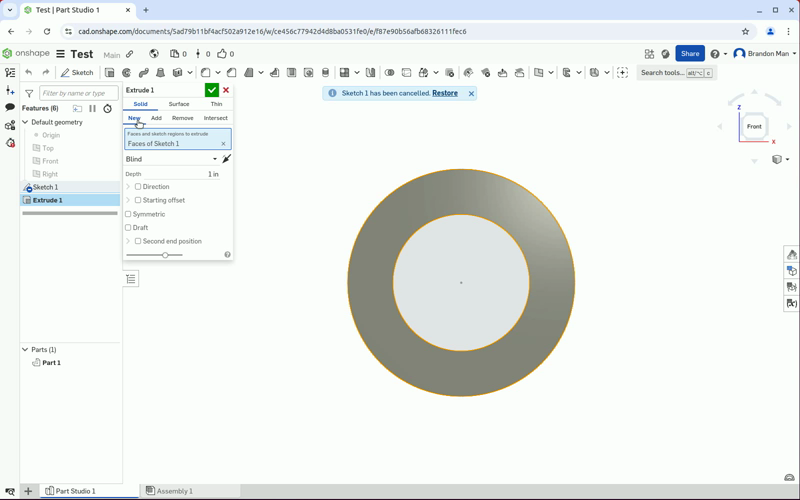
key(tab, 4)
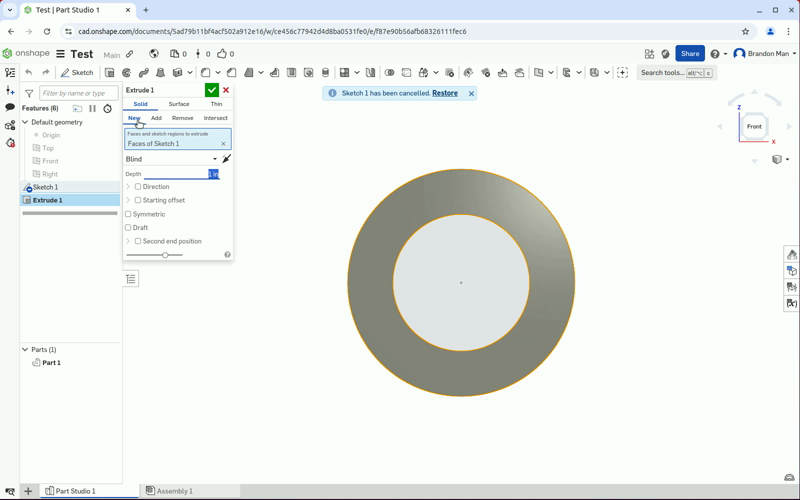
text(6.258)
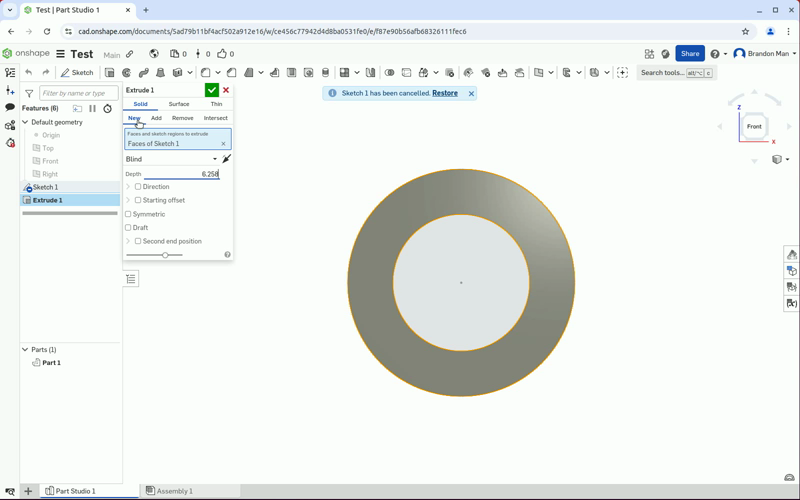
key(tab, 3)
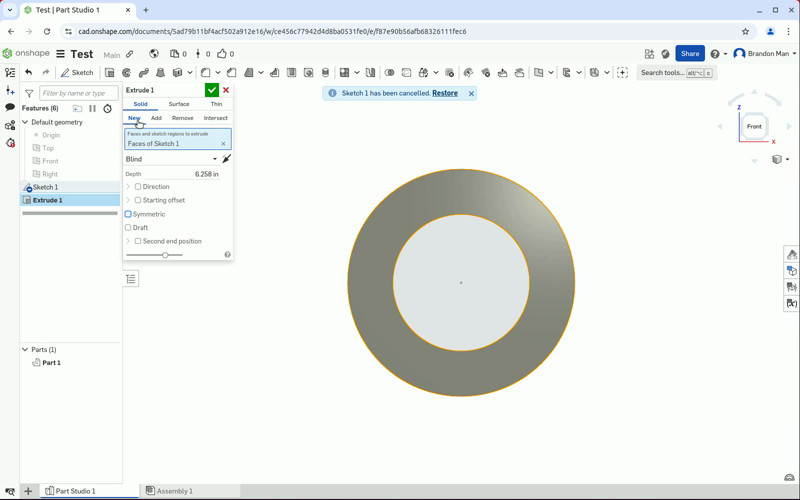
key(space)
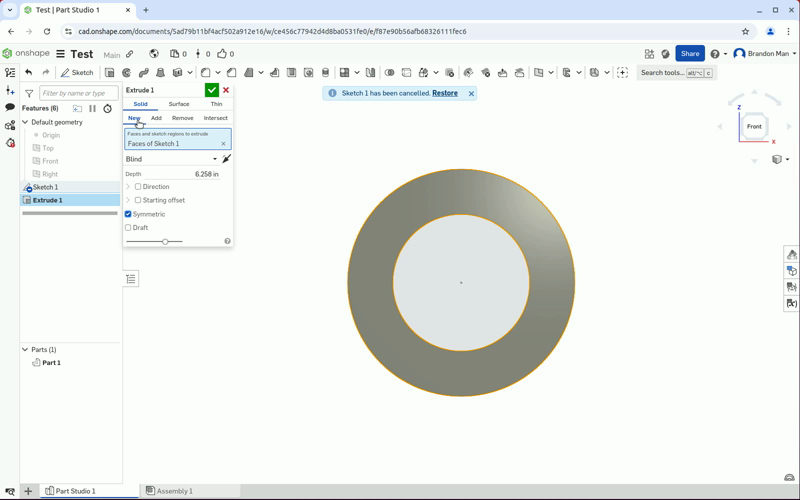
key(enter)
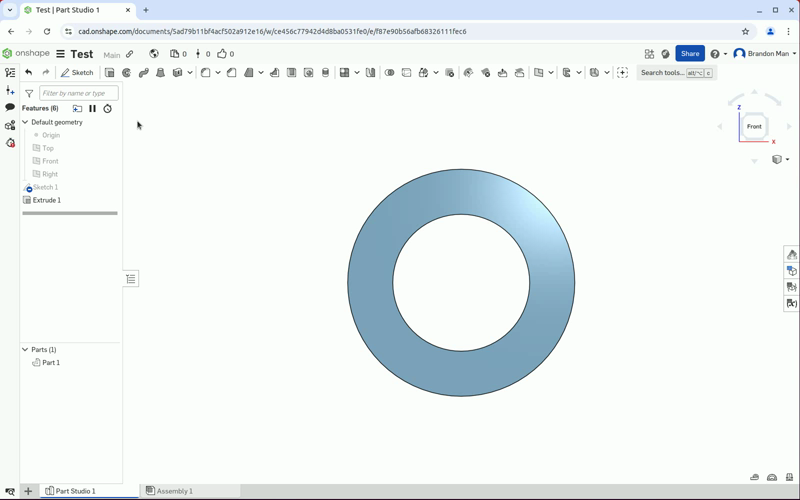
key(shift+h)
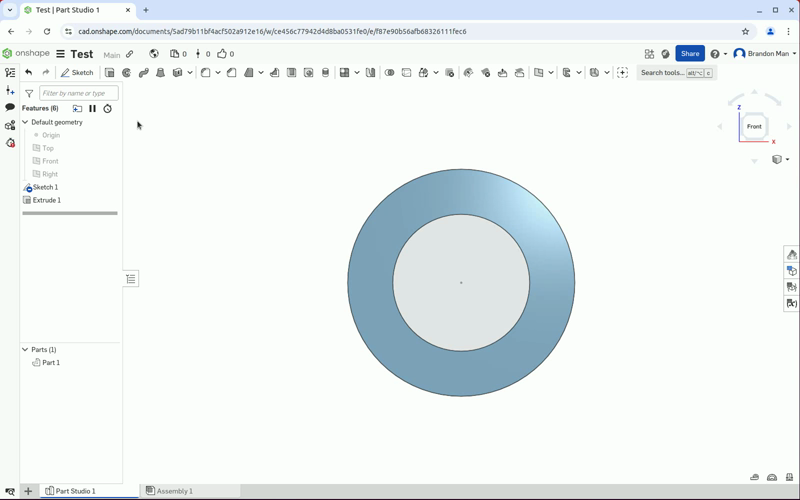
key(shift+h)
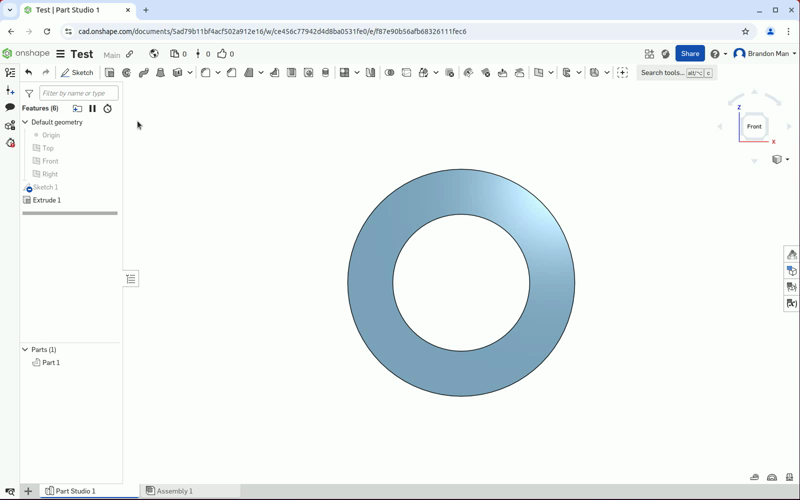
mouse_move(73, 189)
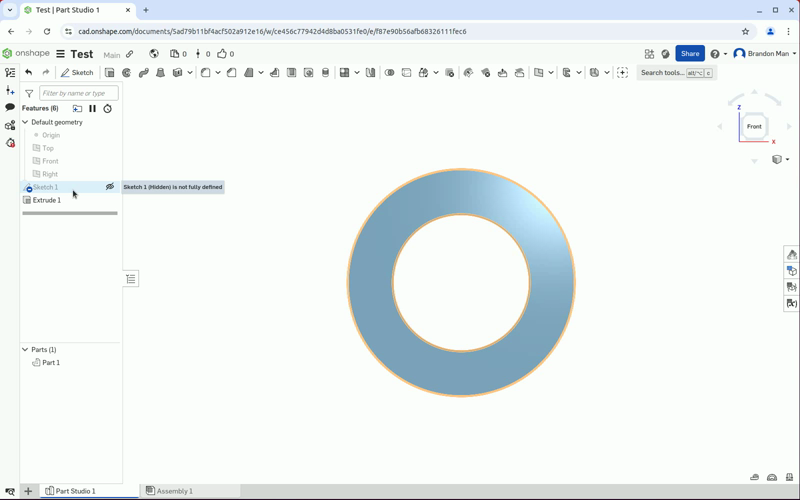
click(73, 189)
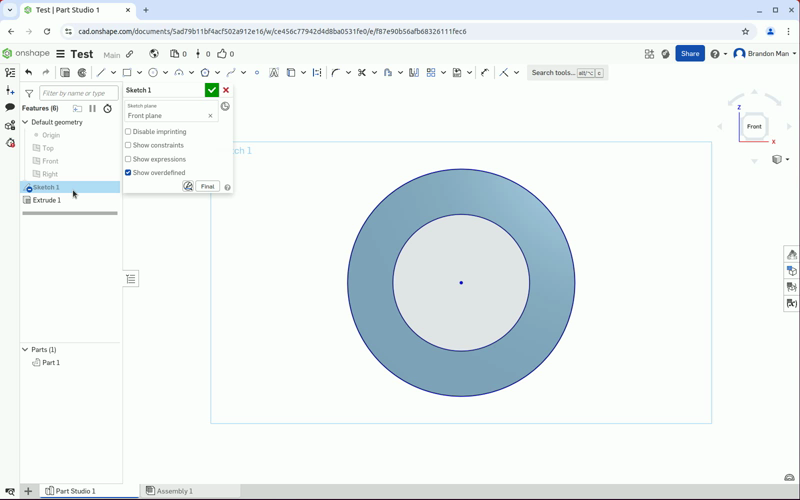
mouse_move(229, 92)
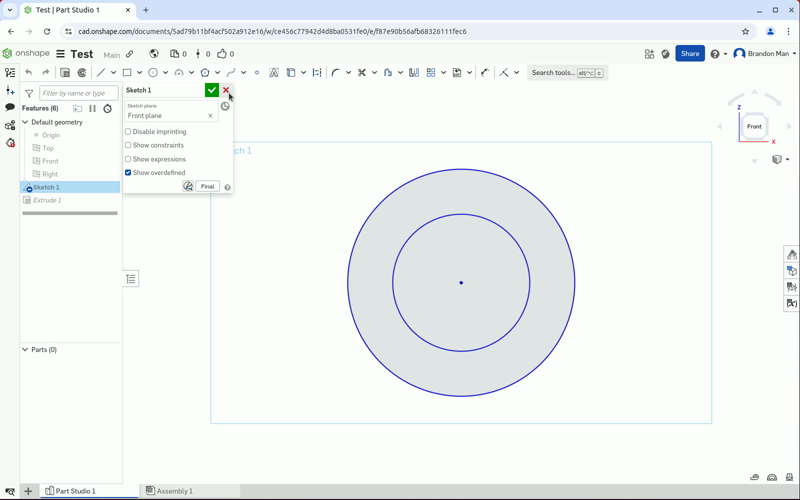
click(229, 92)
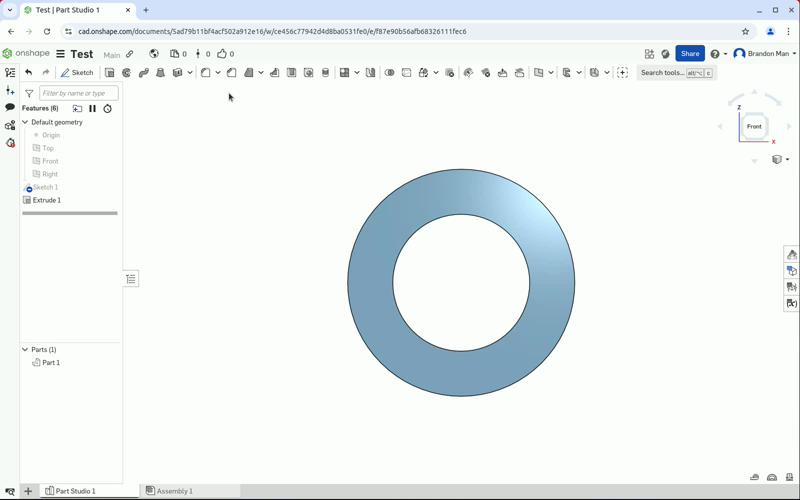
mouse_move(541, 75)
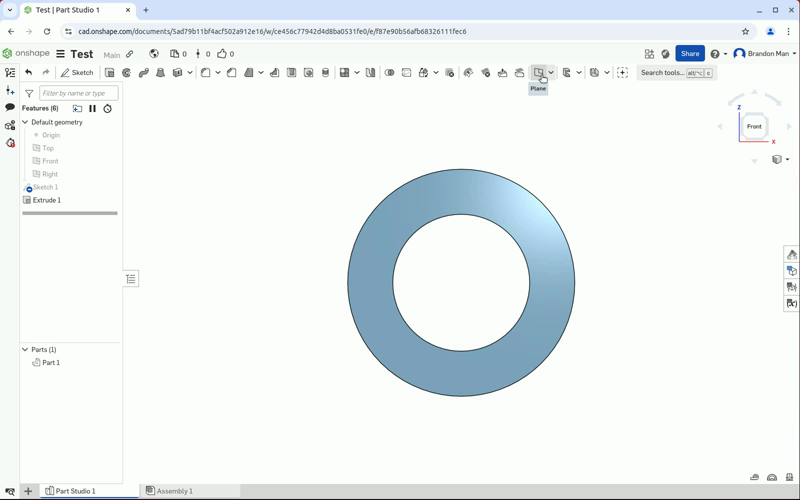
click(541, 75)
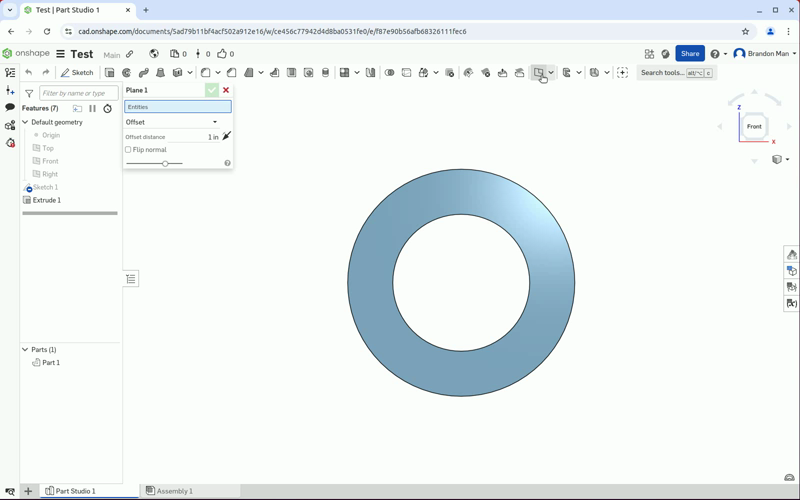
mouse_move(73, 163)
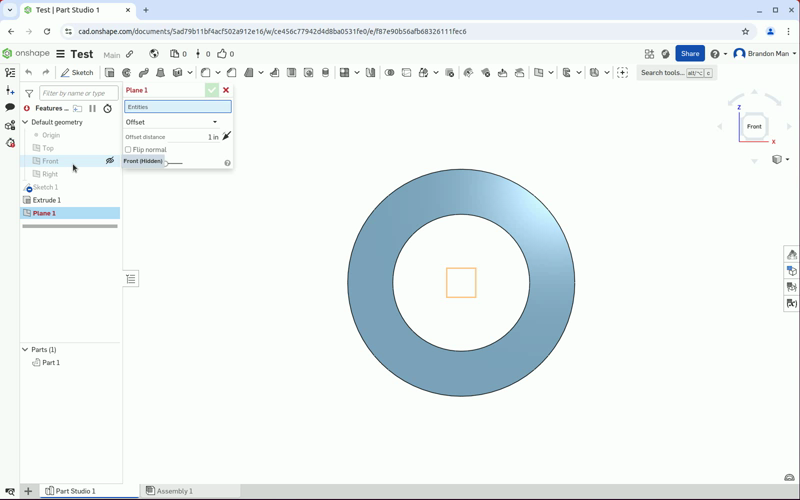
click(73, 163)
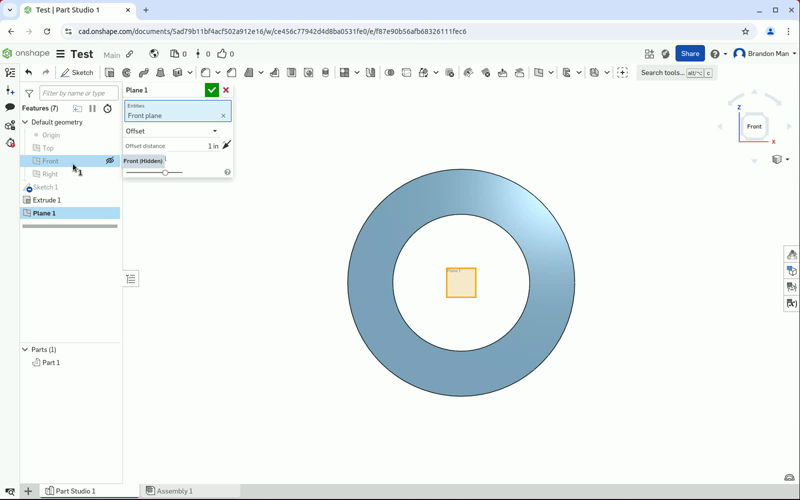
key(tab, 2)
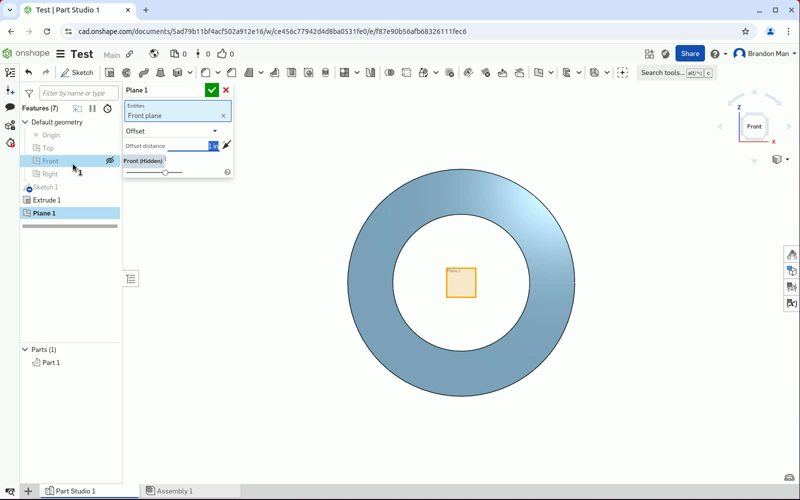
text(3.143)
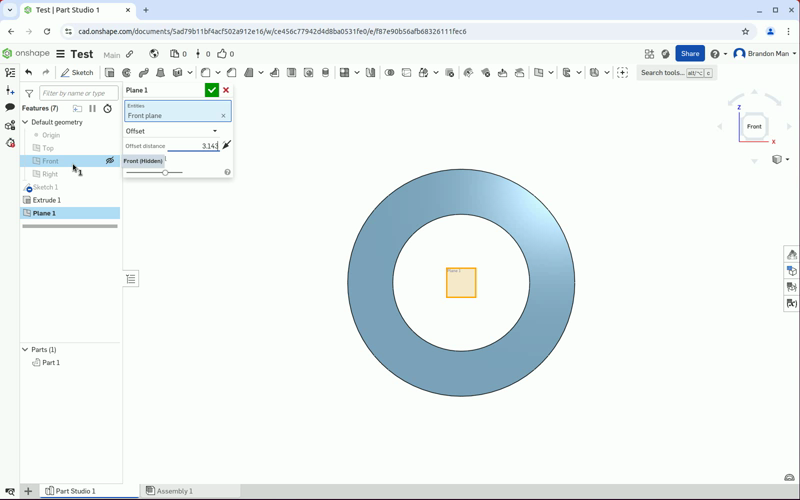
key(enter, 2)
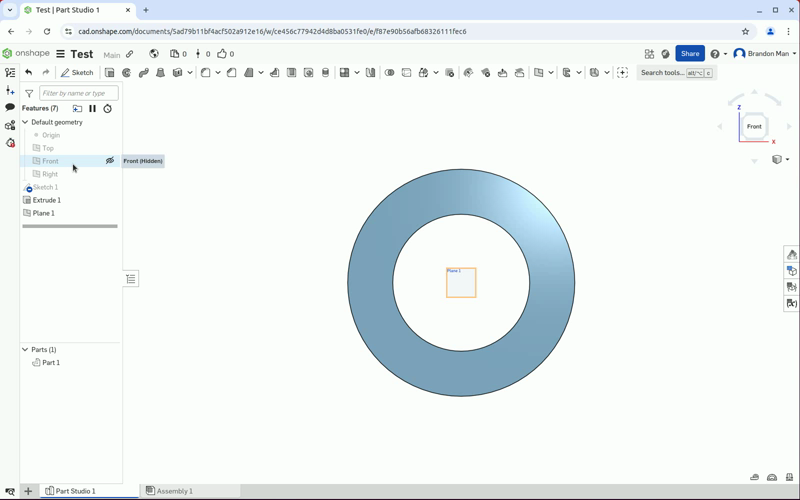
key(shift+s)
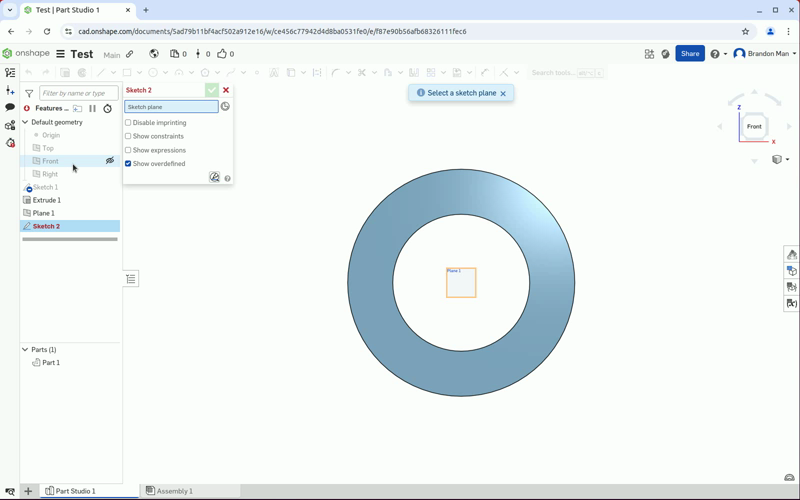
mouse_move(73, 215)
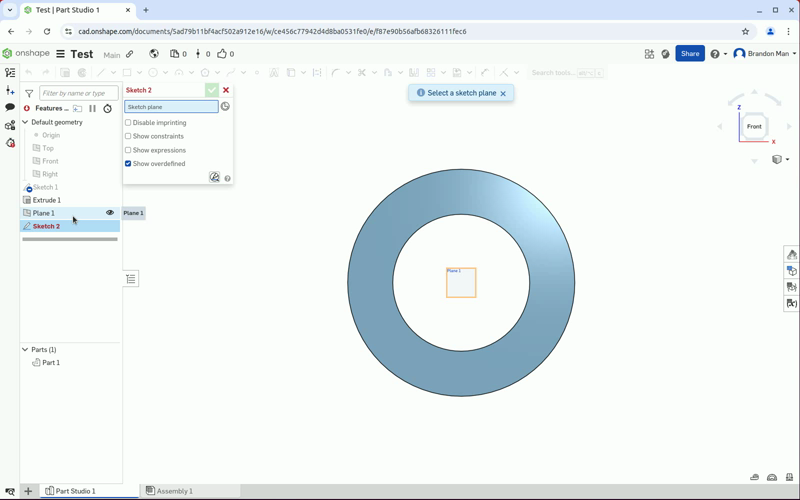
click(73, 215)
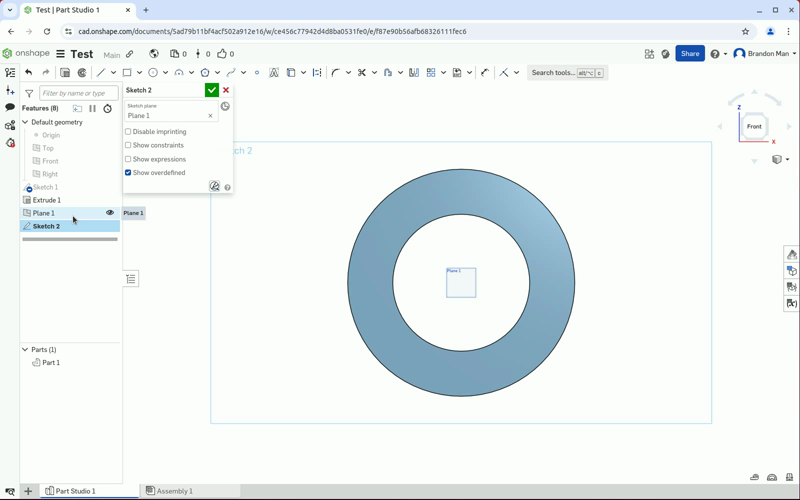
mouse_move(73, 352)
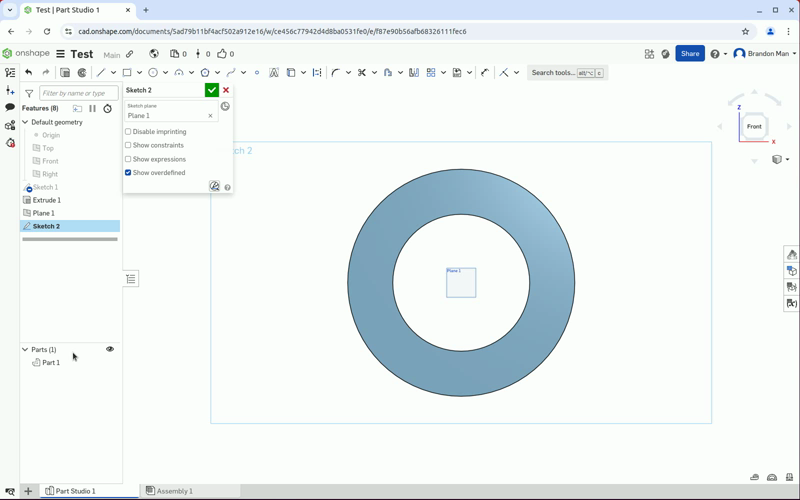
key(y)
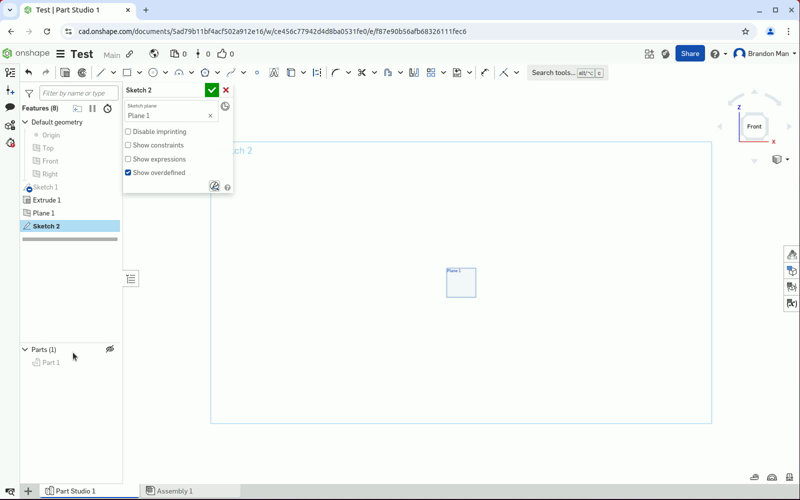
key(l)
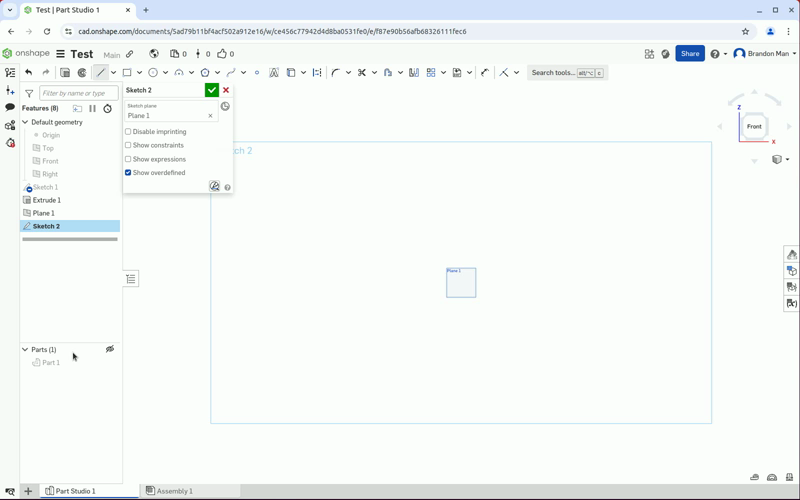
key_down(shift)
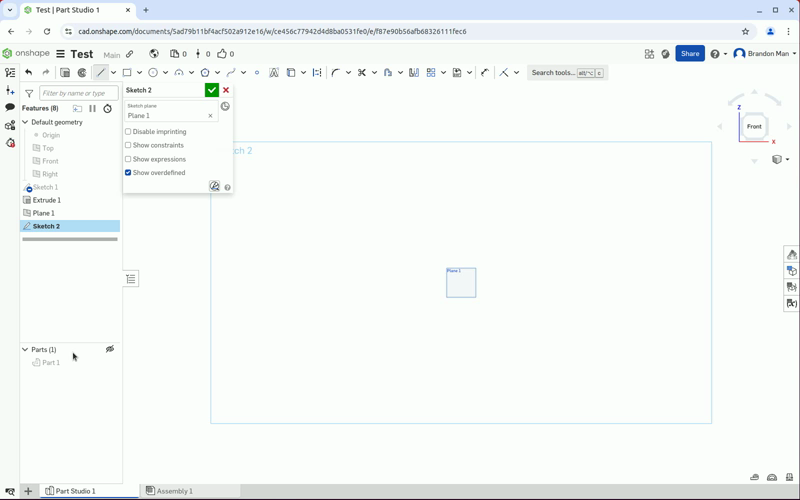
mouse_move(439, 192)
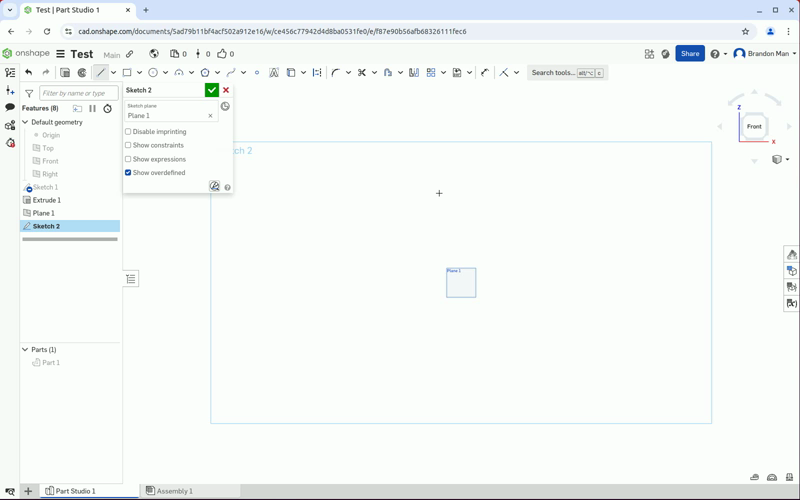
click(439, 192)
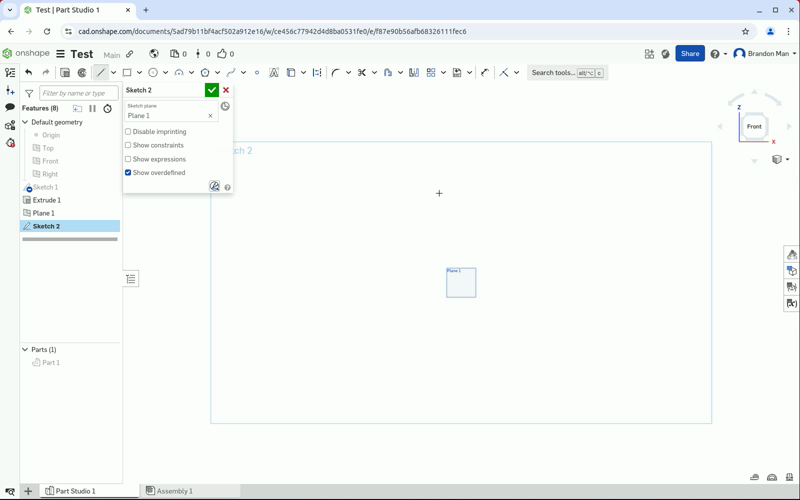
key_up(shift)
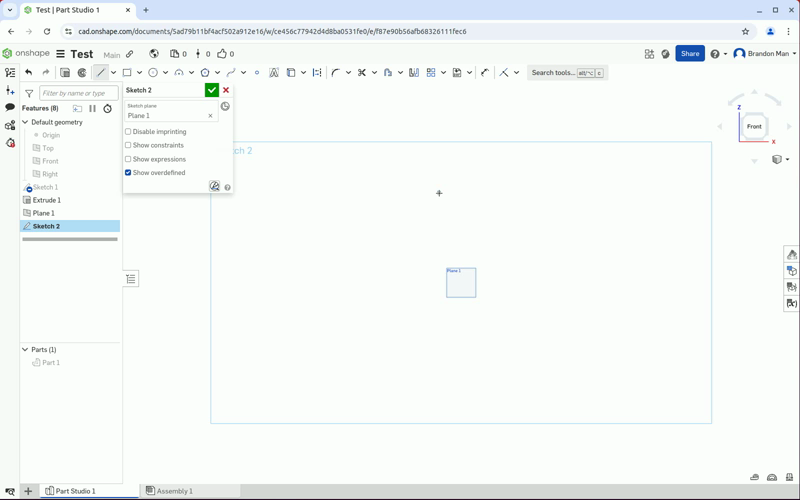
key_down(shift)
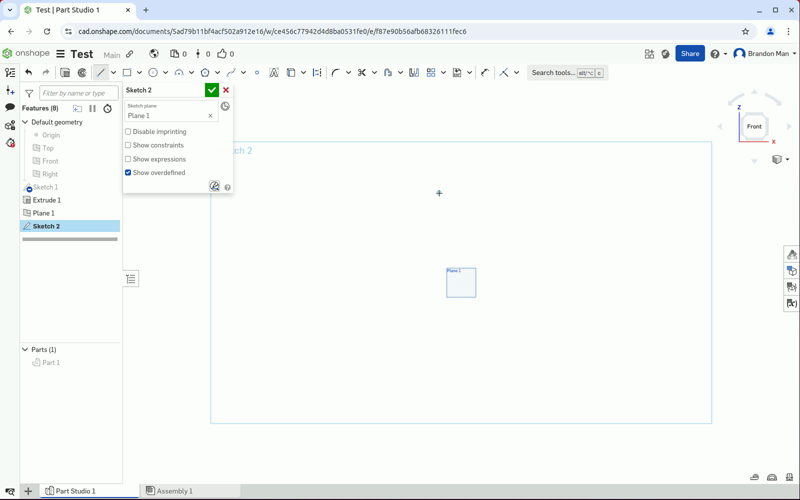
mouse_move(469, 192)
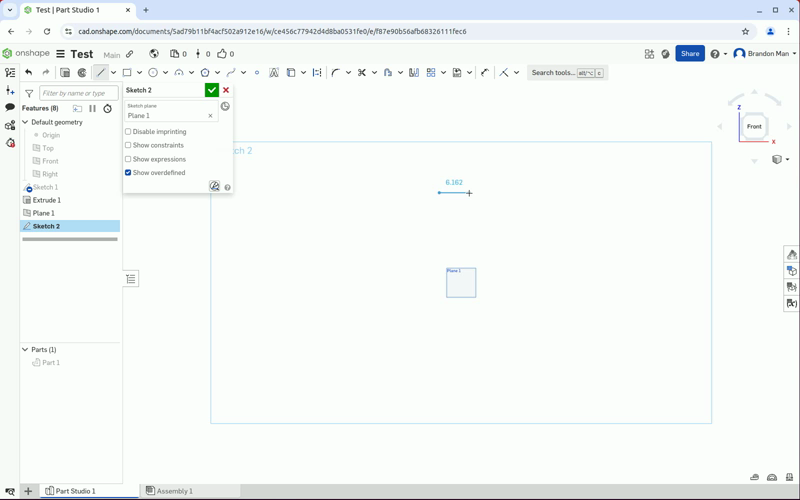
mouse_move(450, 211)
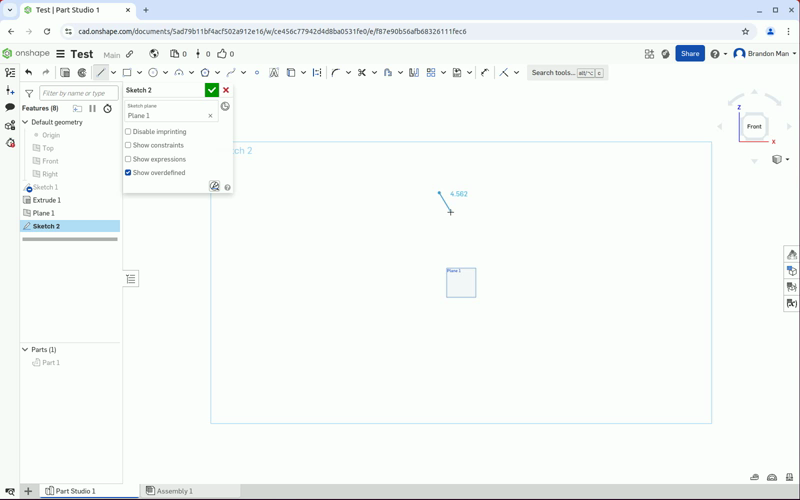
click(450, 211)
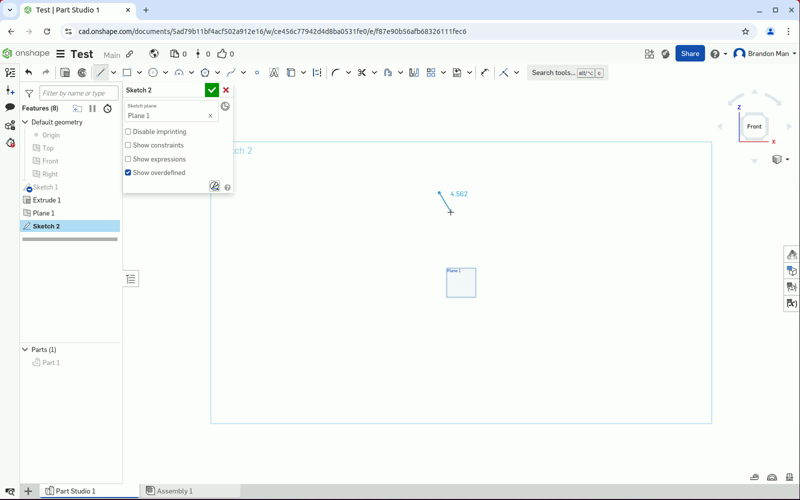
key_up(shift)
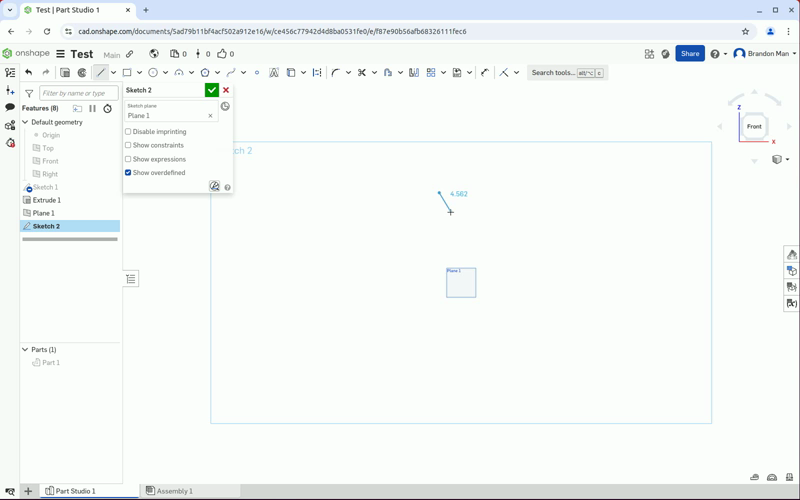
key_down(shift)
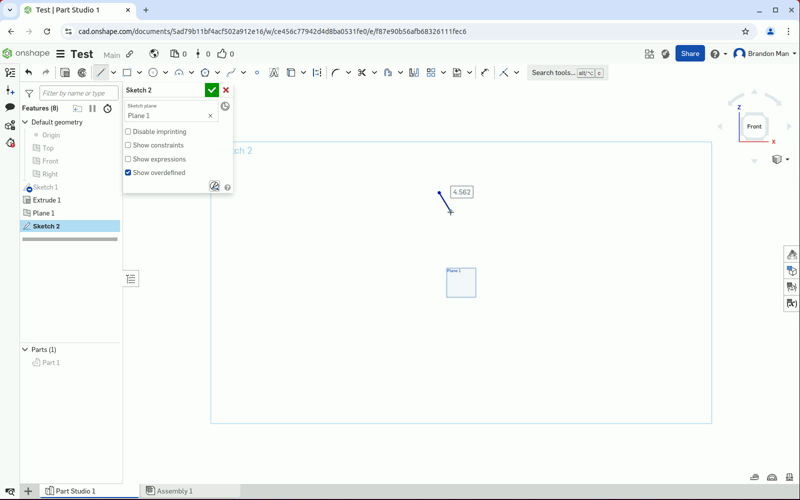
mouse_move(480, 211)
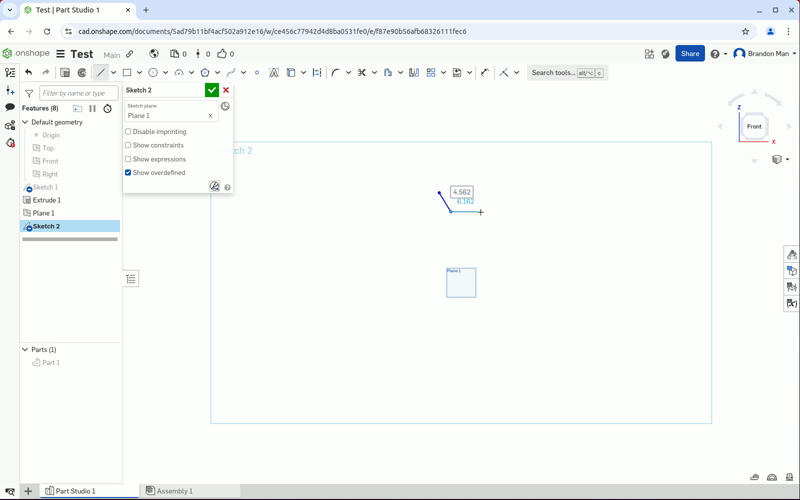
mouse_move(472, 211)
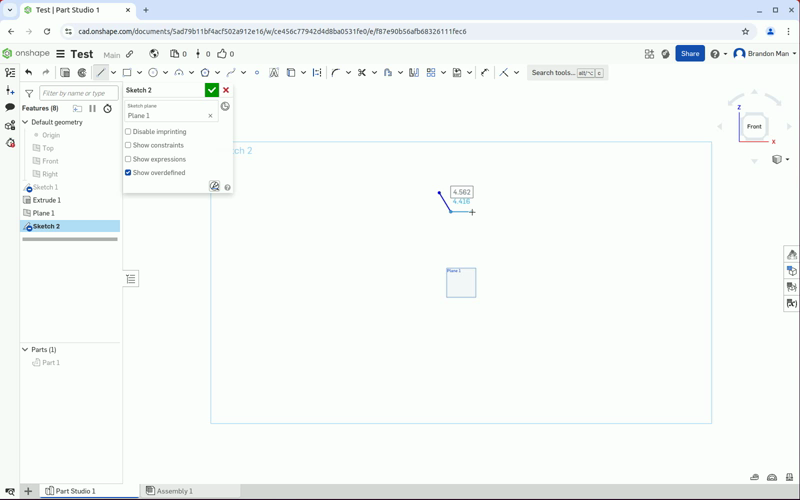
click(472, 211)
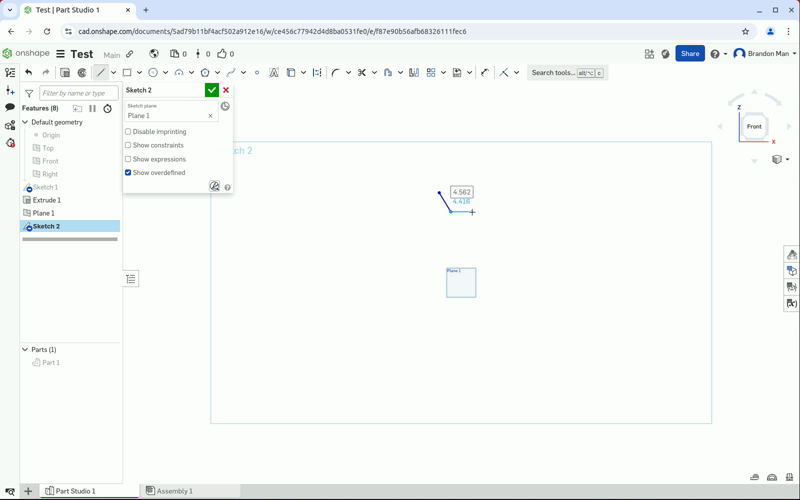
key_up(shift)
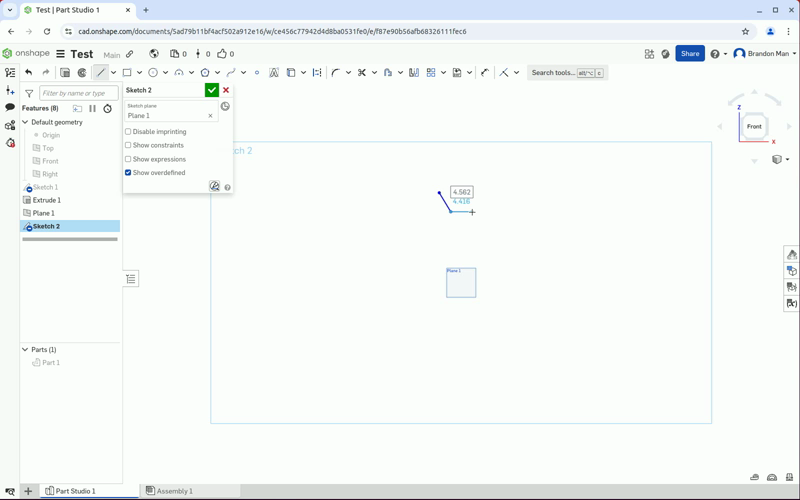
key_down(shift)
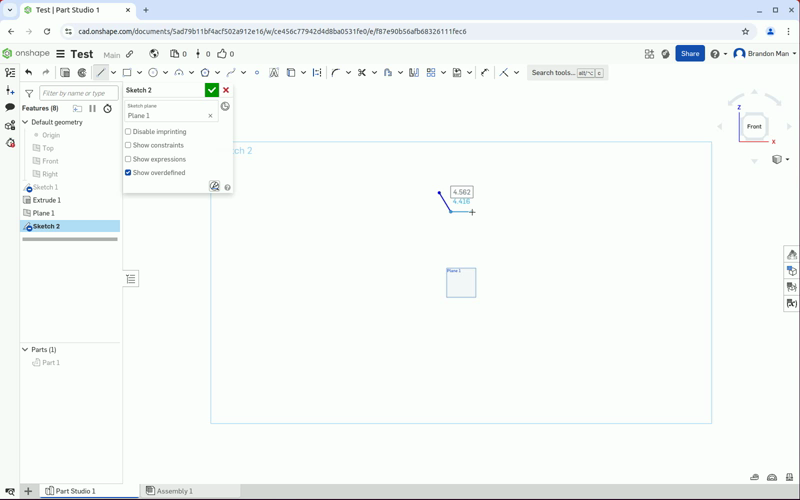
mouse_move(502, 211)
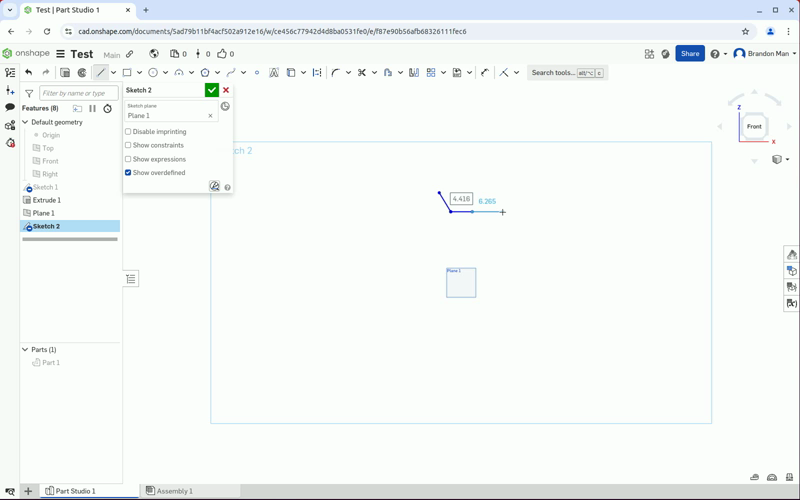
mouse_move(483, 192)
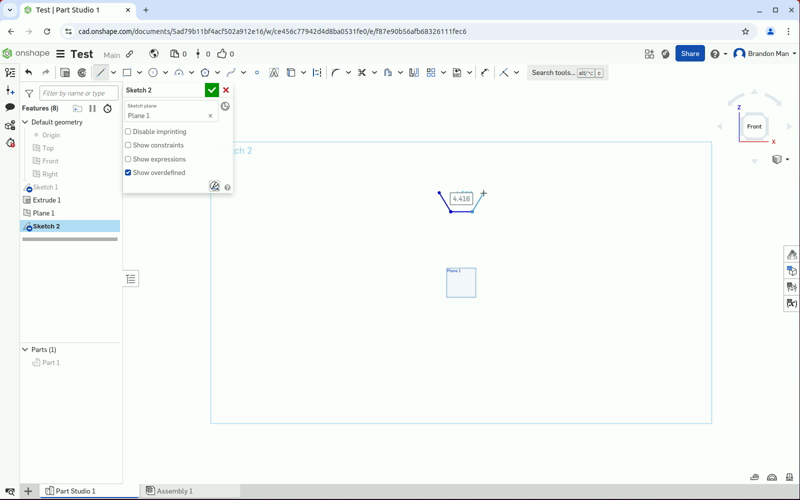
click(483, 192)
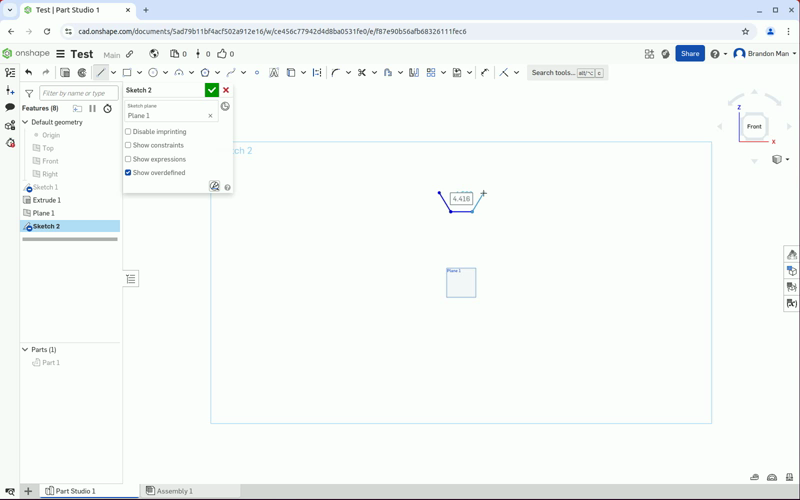
key_up(shift)
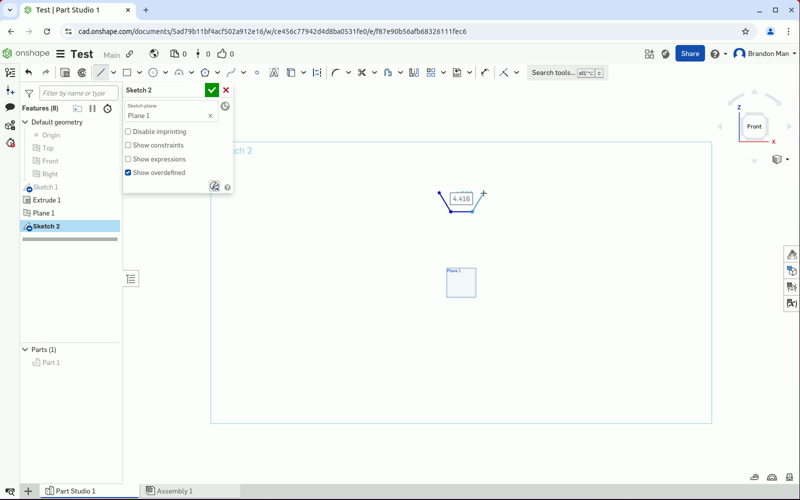
key_down(shift)
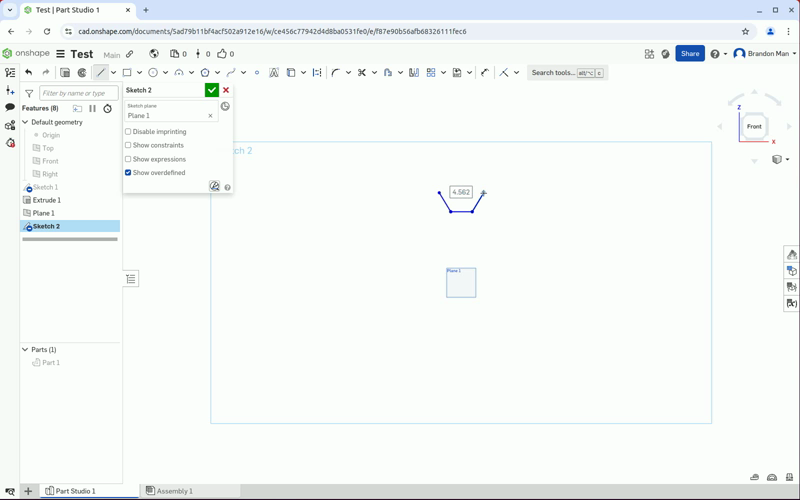
mouse_move(513, 192)
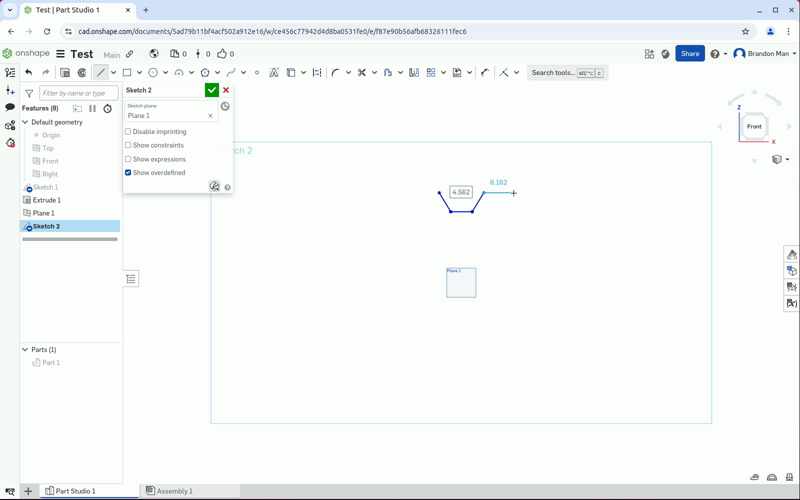
mouse_move(472, 173)
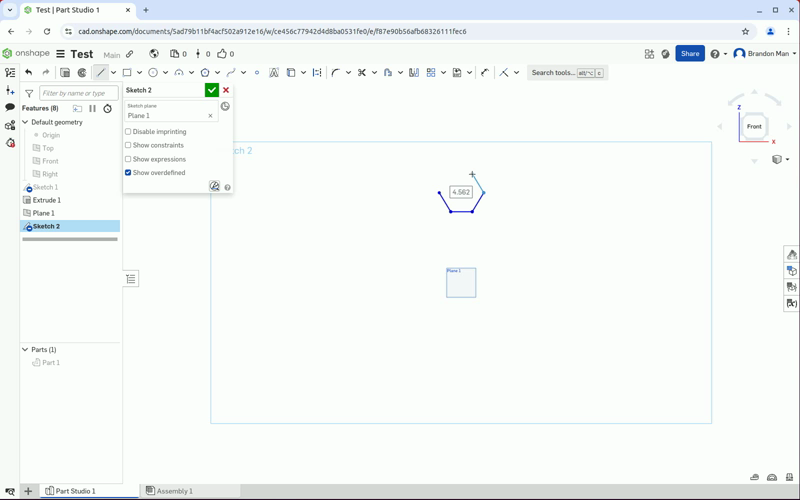
click(472, 173)
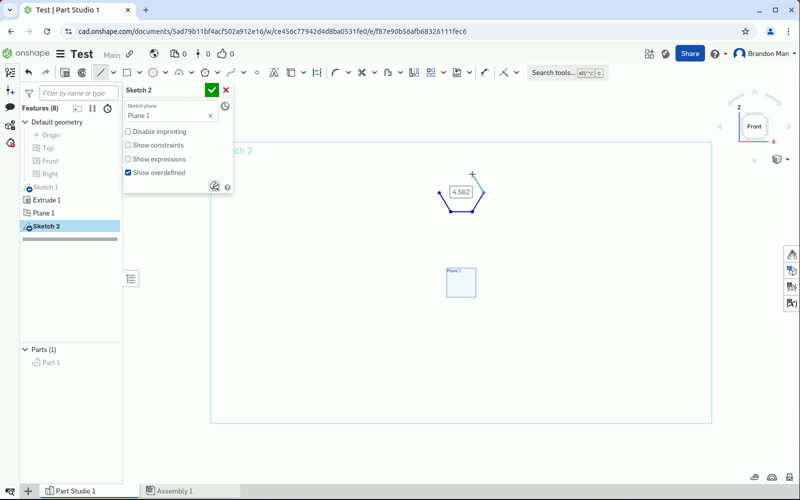
key_up(shift)
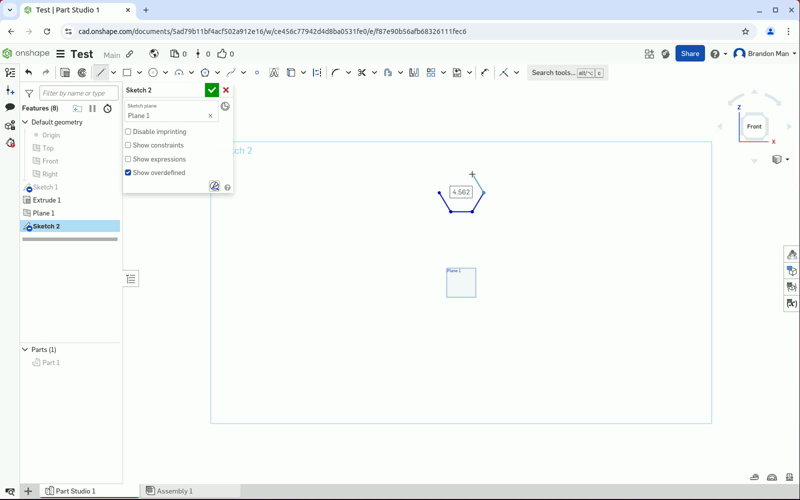
key_down(shift)
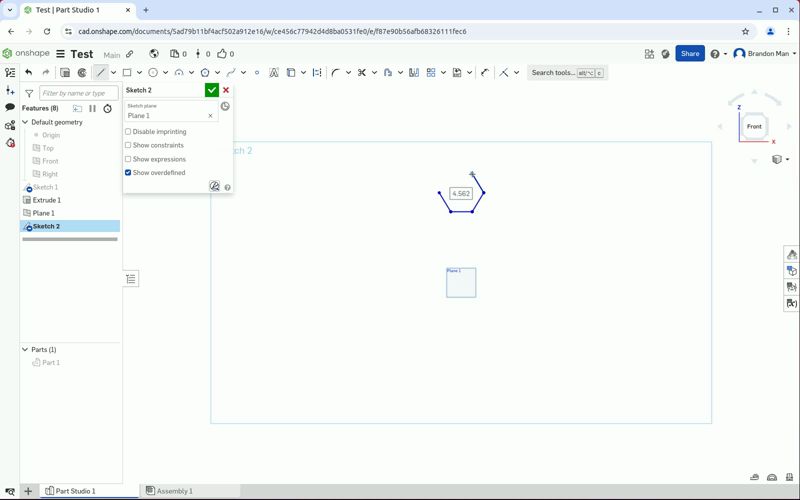
mouse_move(502, 173)
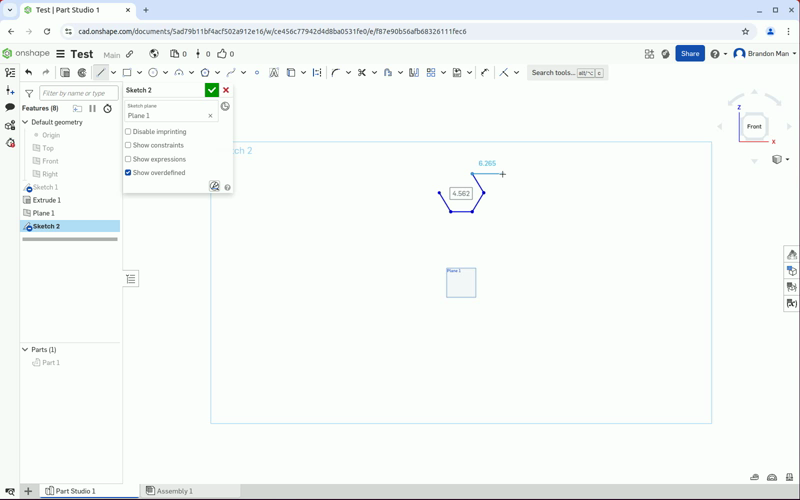
mouse_move(450, 173)
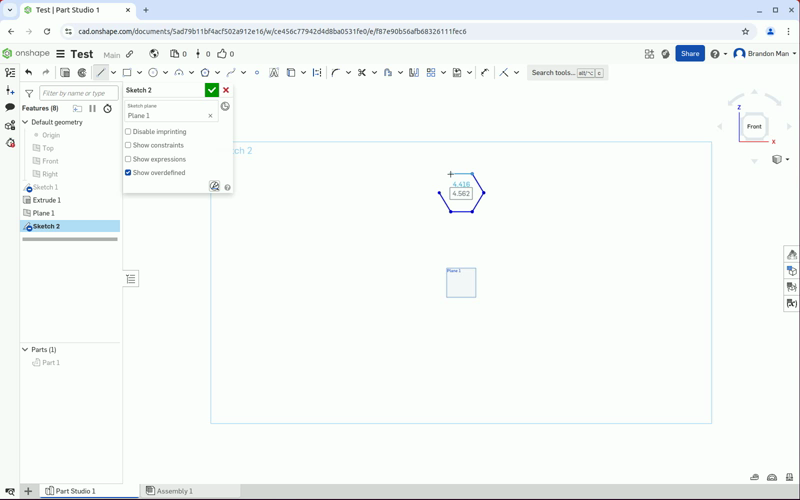
click(450, 173)
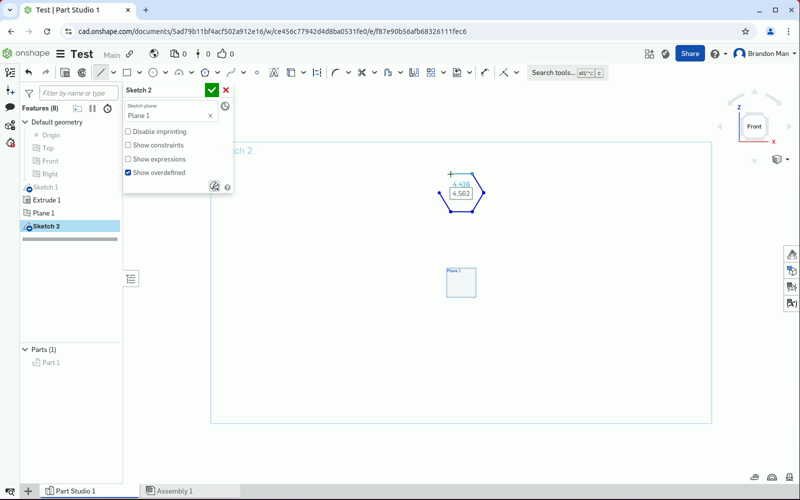
key_up(shift)
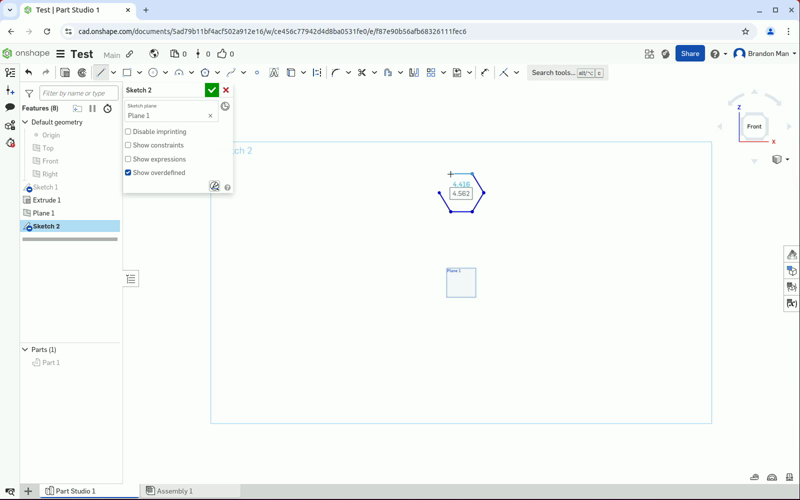
mouse_move(480, 173)
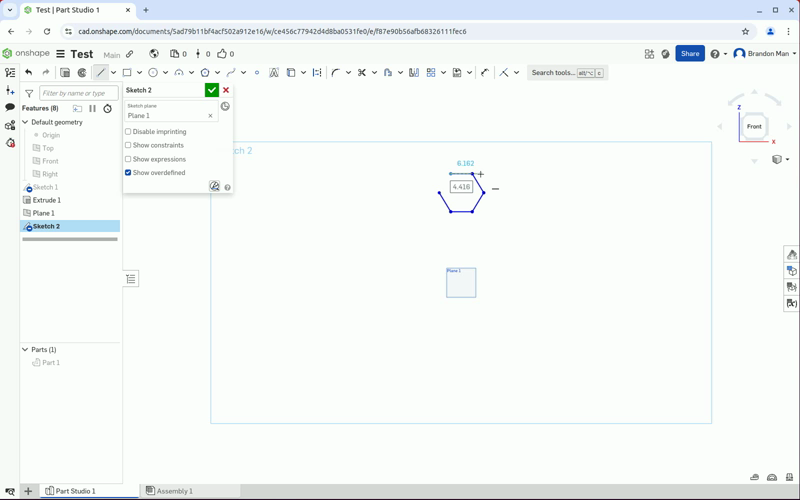
key_down(shift)
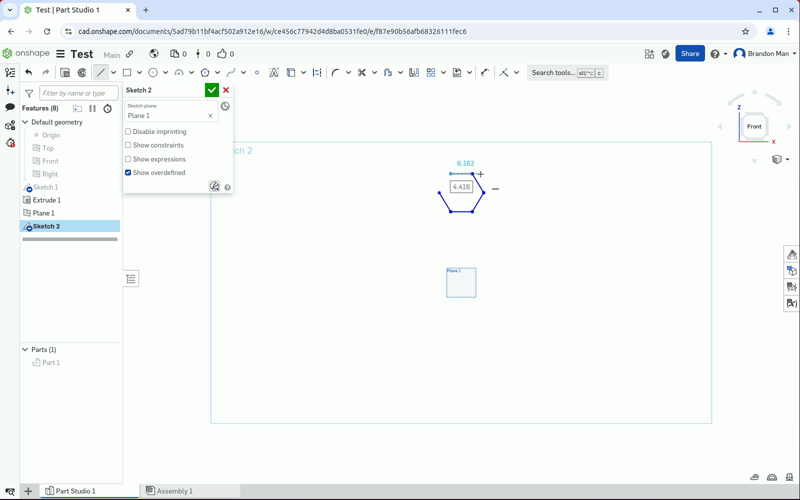
mouse_move(439, 192)
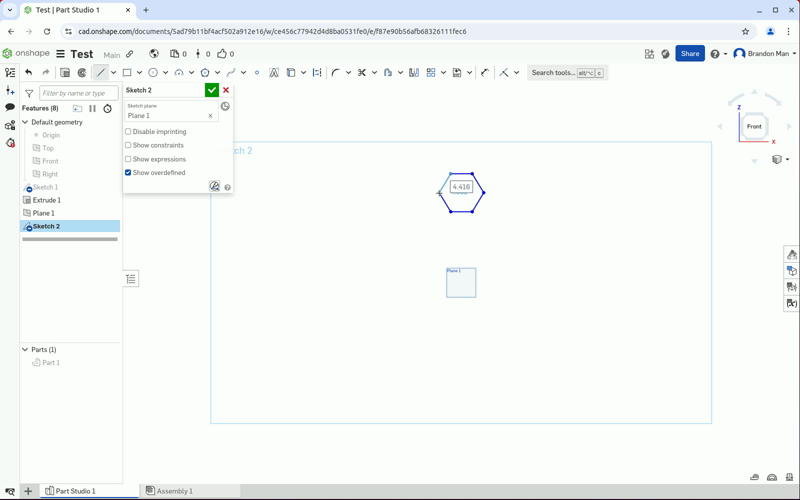
key_up(shift)
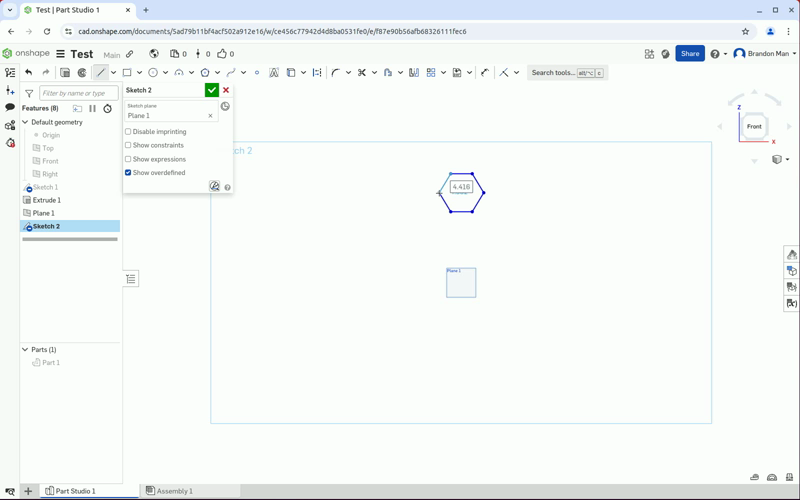
click(439, 192)
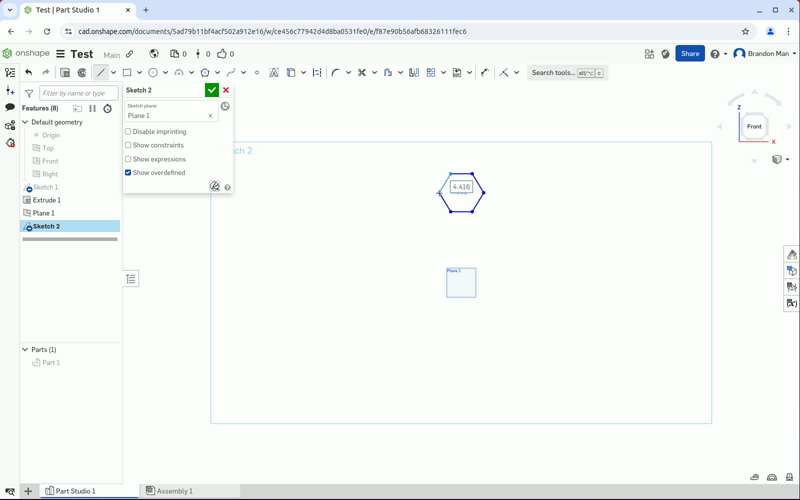
key(esc)
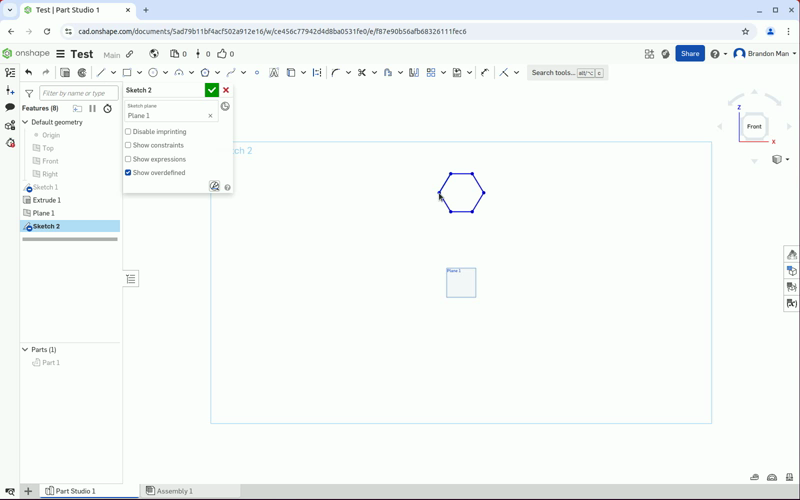
mouse_move(458, 193)
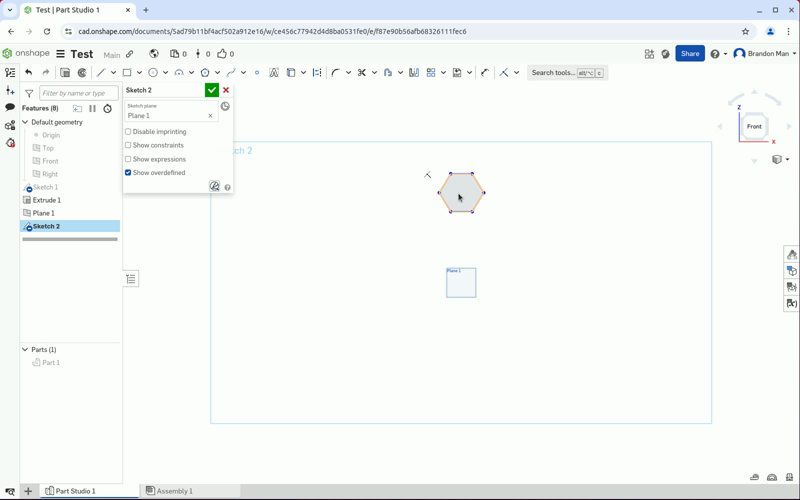
scroll(6)
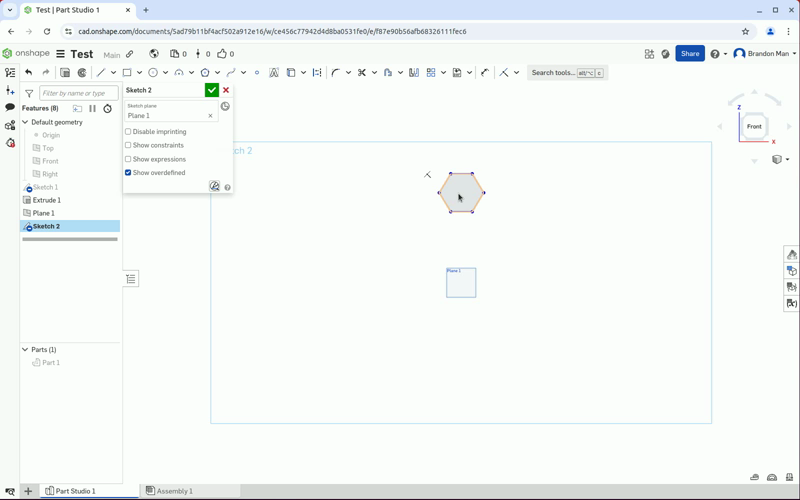
scroll(6)
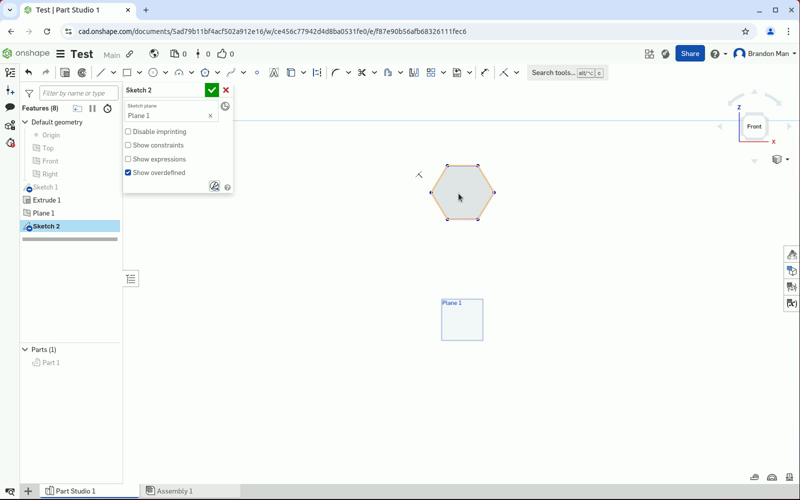
scroll(6)
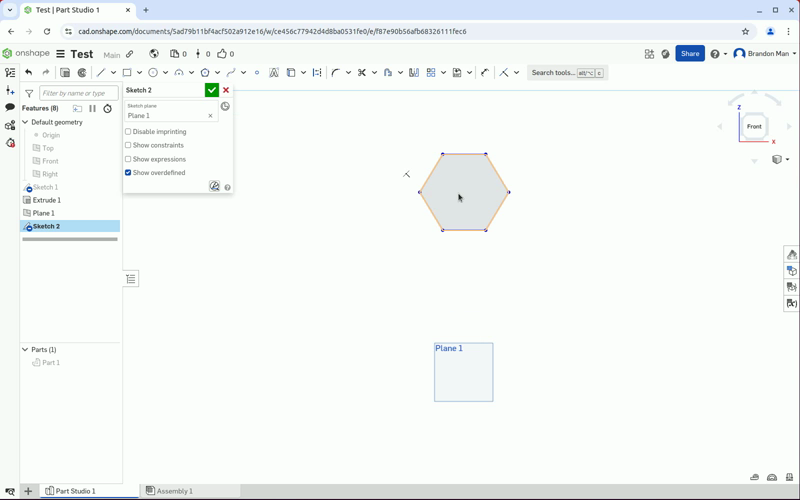
scroll(6)
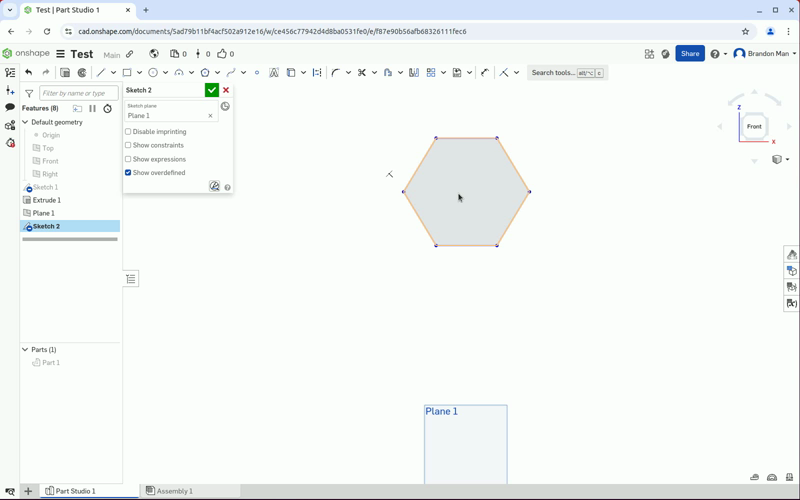
scroll(6)
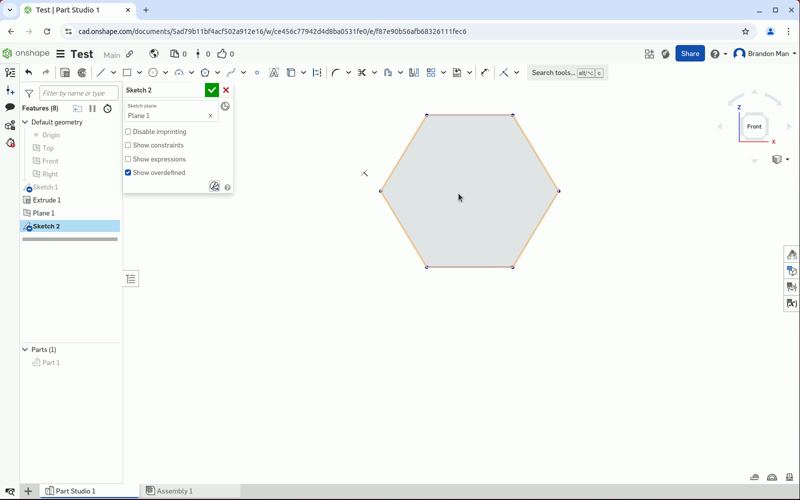
scroll(6)
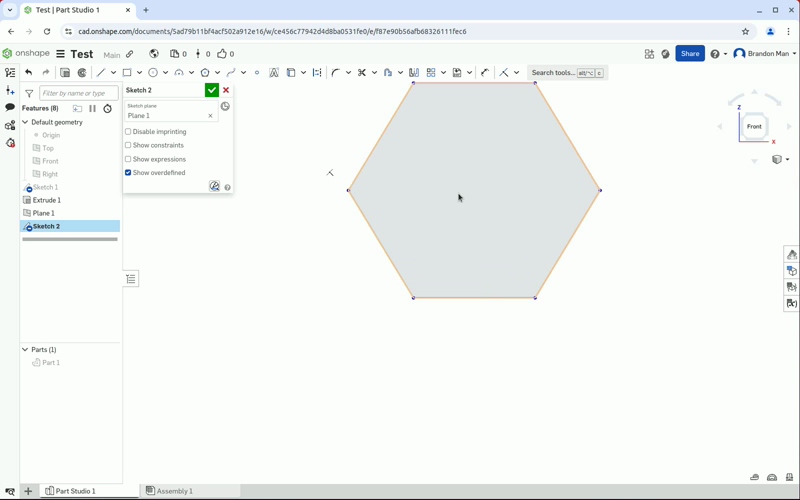
scroll(6)
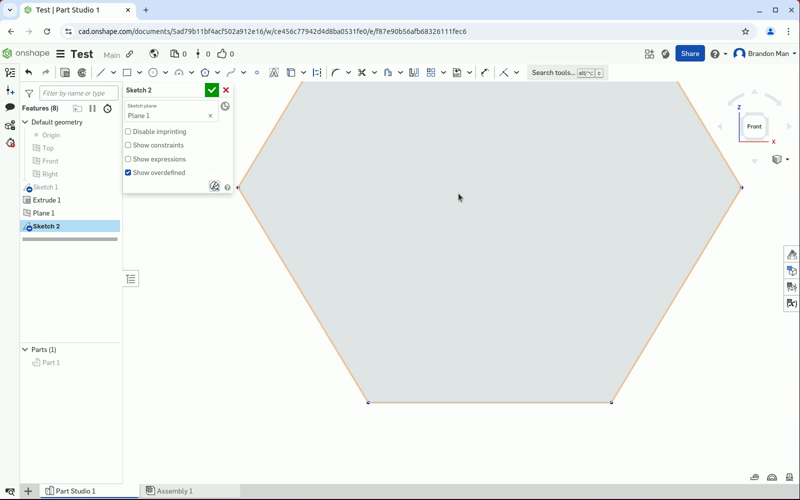
click(458, 193)
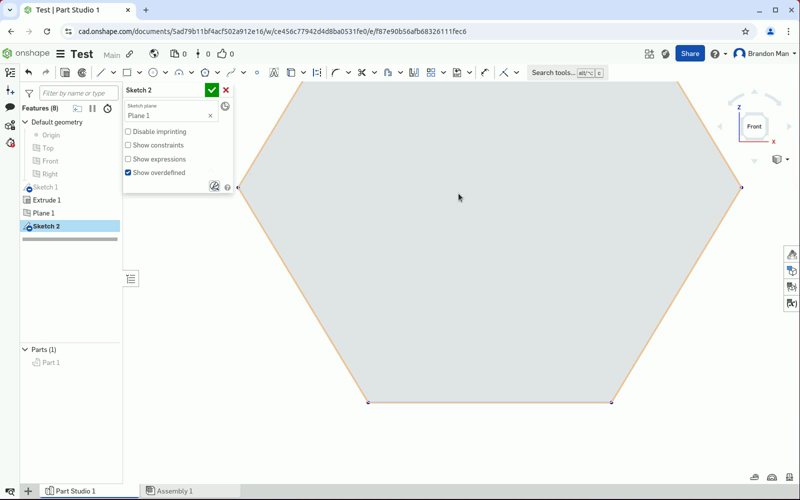
scroll(-6)
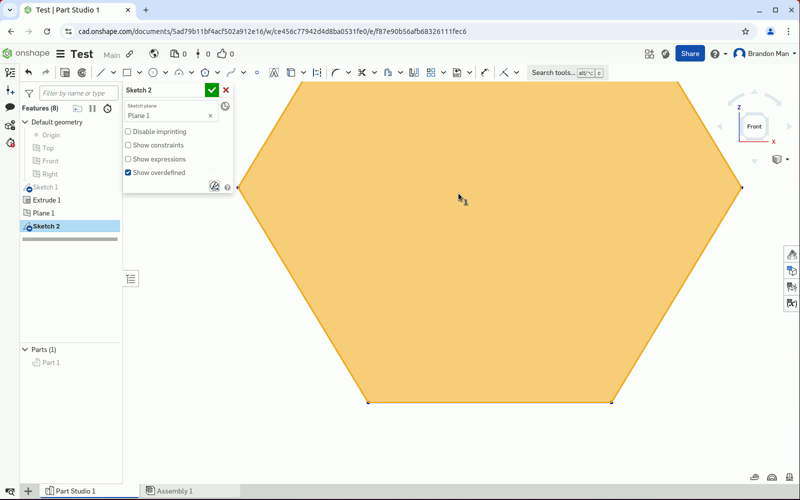
scroll(-6)
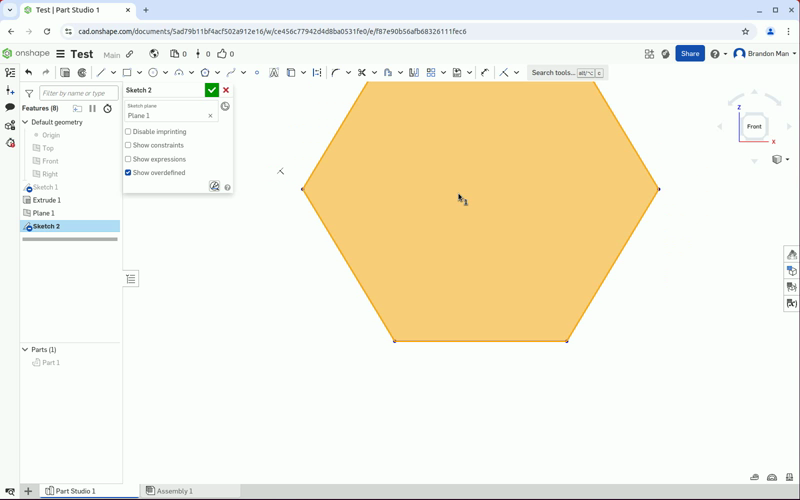
scroll(-6)
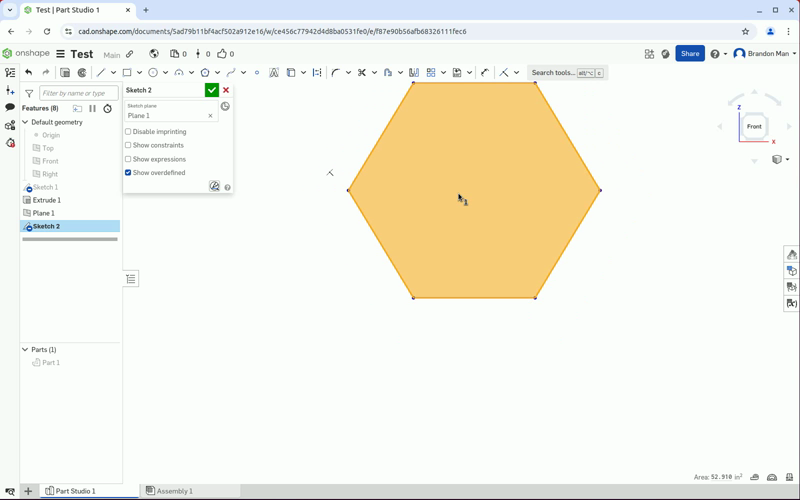
scroll(-6)
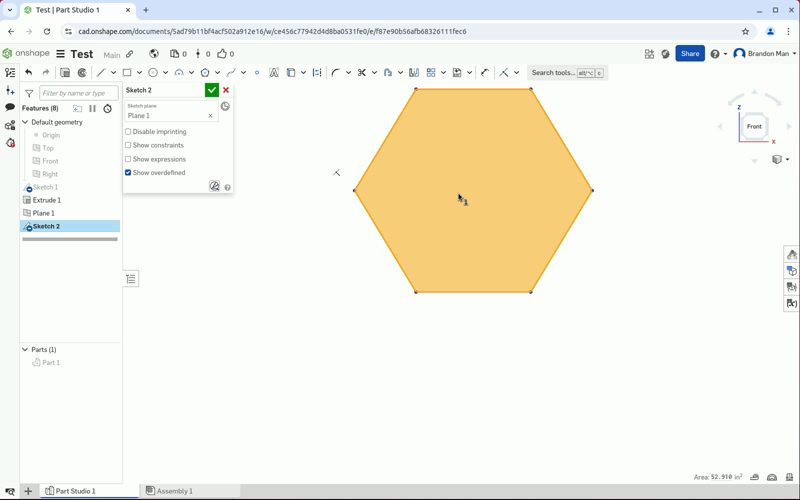
scroll(-6)
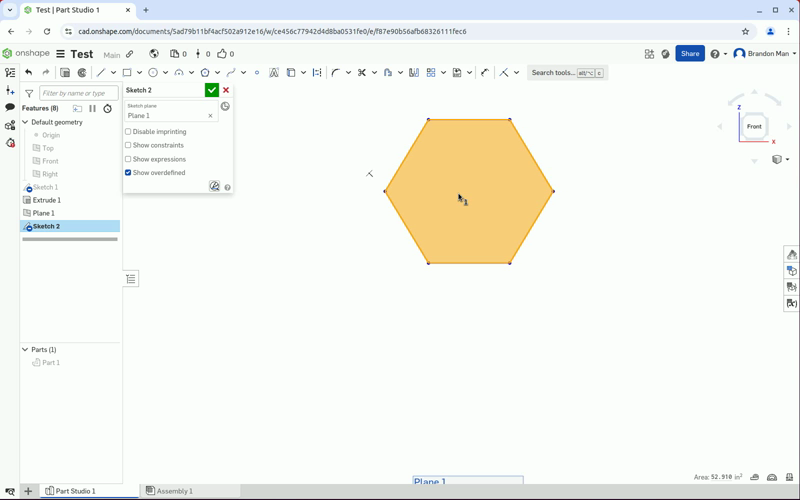
scroll(-6)
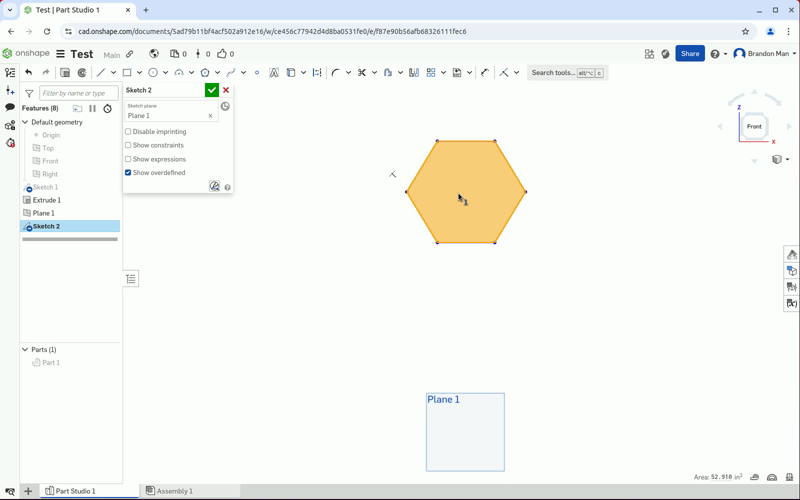
scroll(-6)
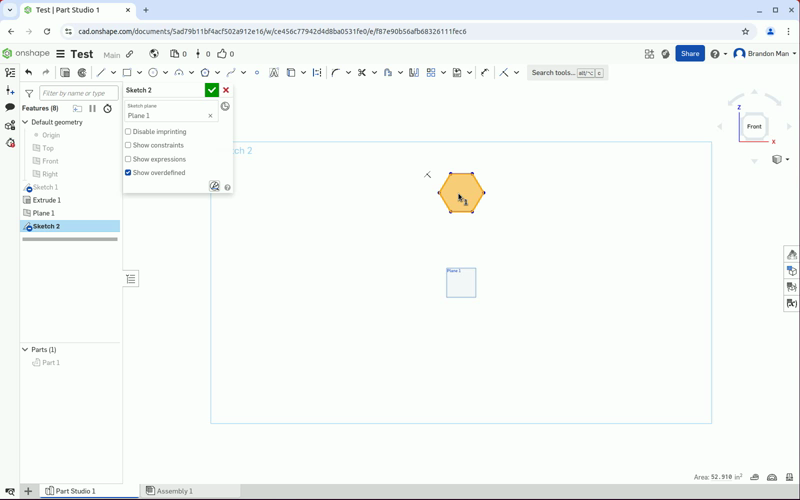
mouse_move(73, 352)
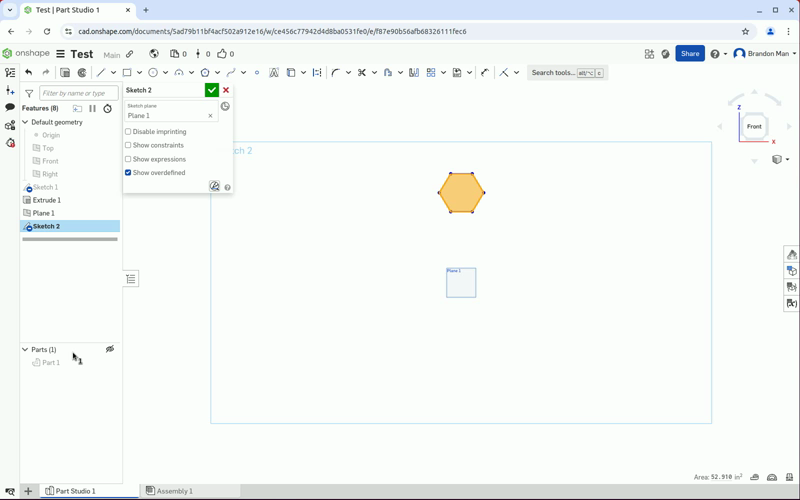
key(shift+y)
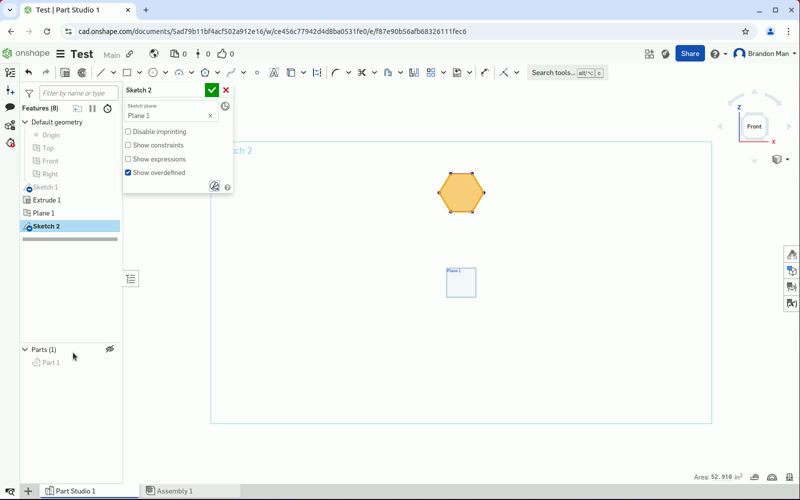
key(shift+e)
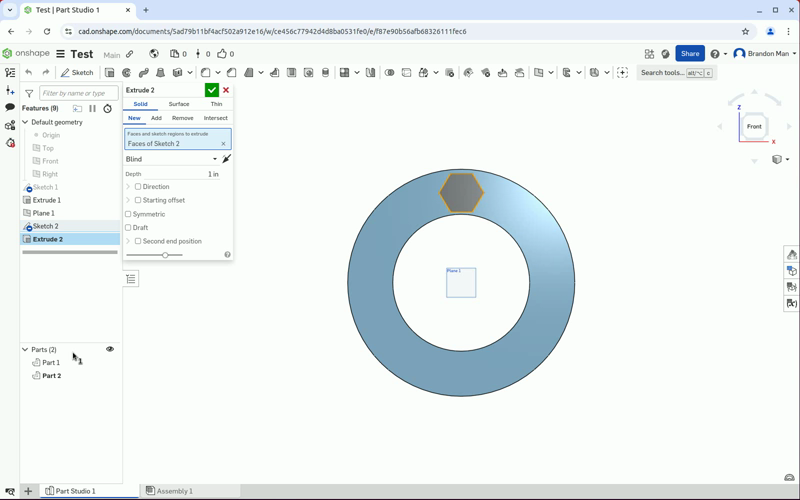
mouse_move(143, 106)
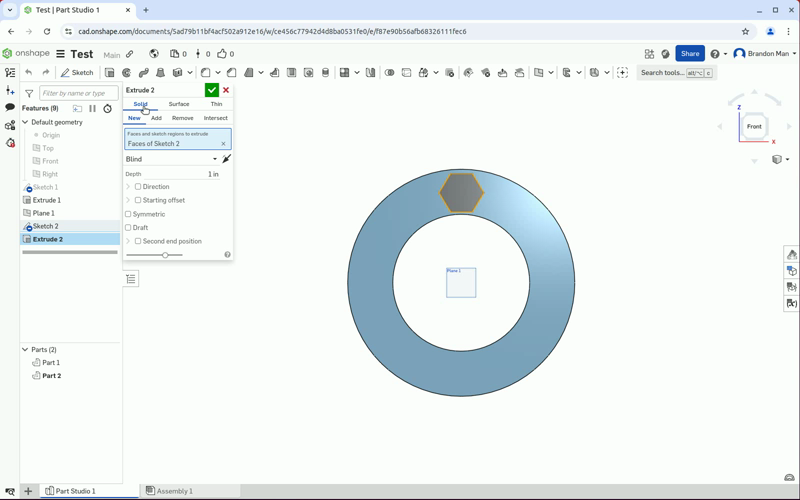
click(143, 106)
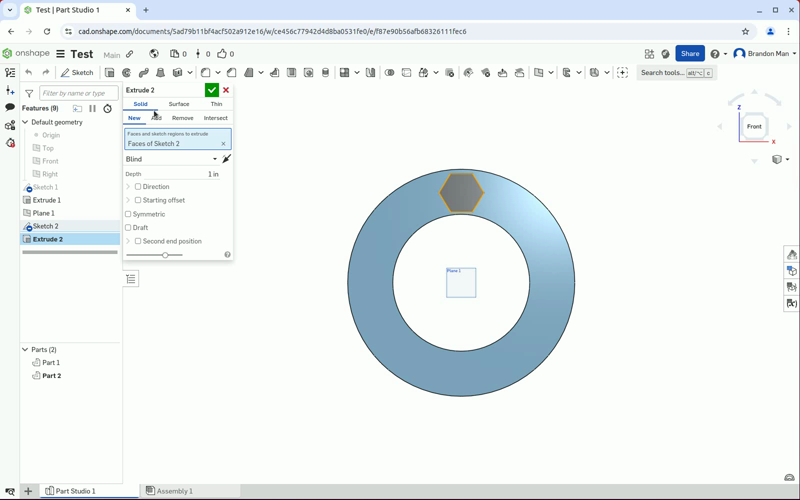
mouse_move(186, 120)
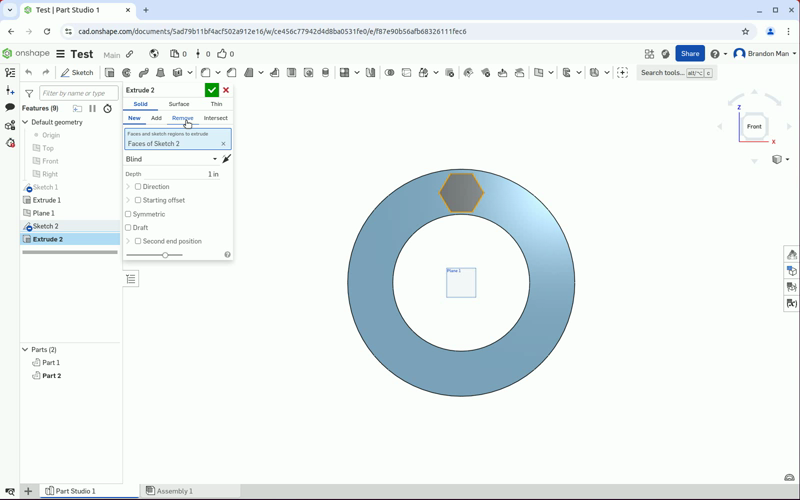
click(186, 120)
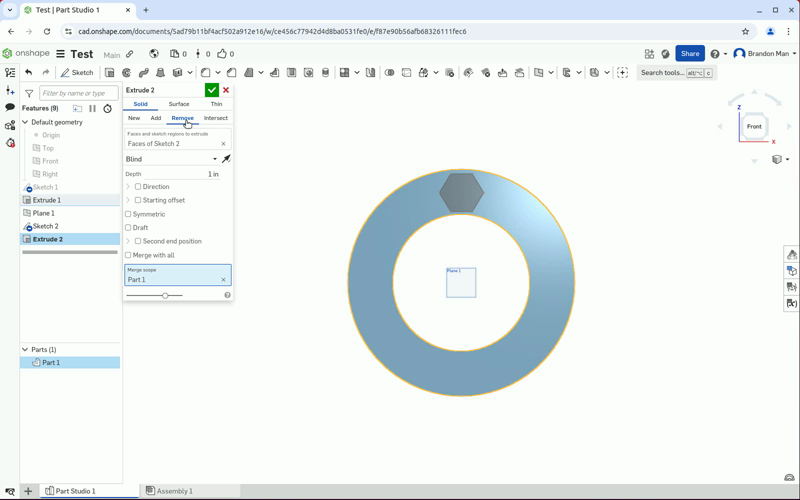
key(tab, 4)
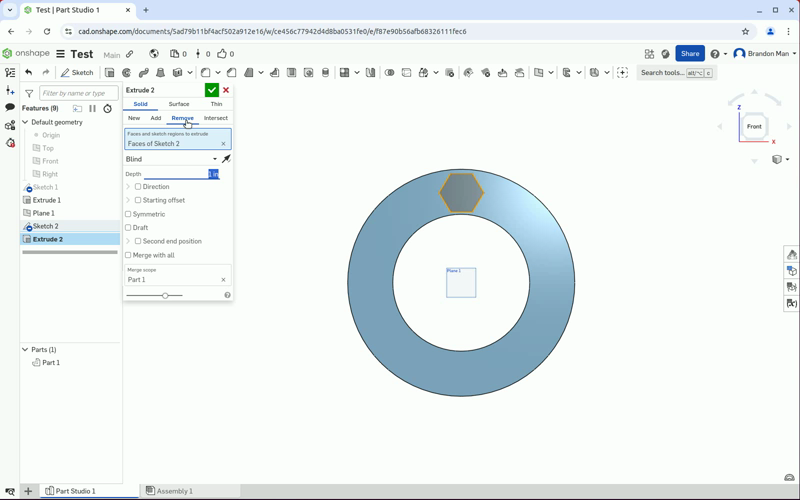
text(2.889)
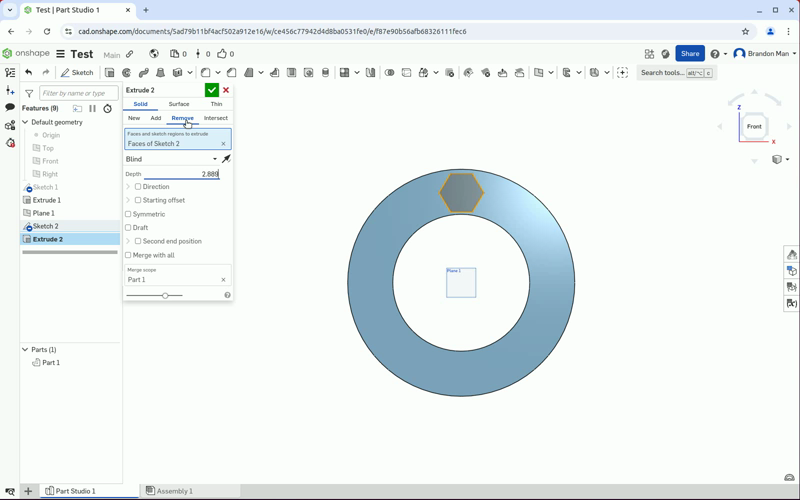
key(tab, 6)
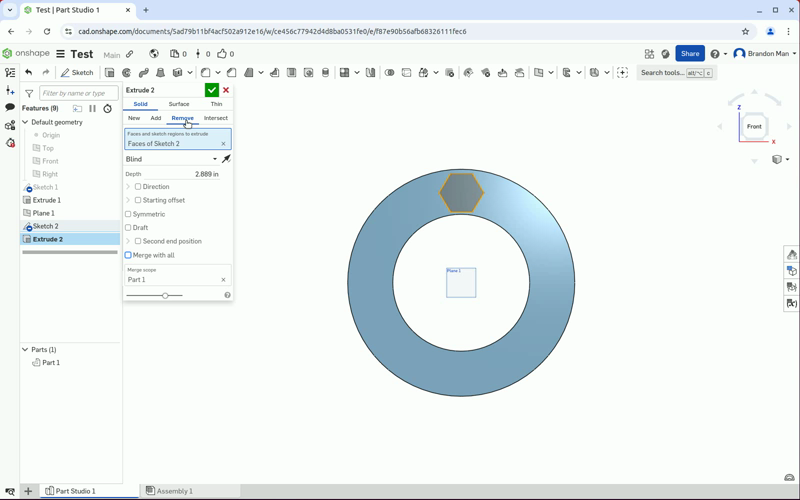
key(space)
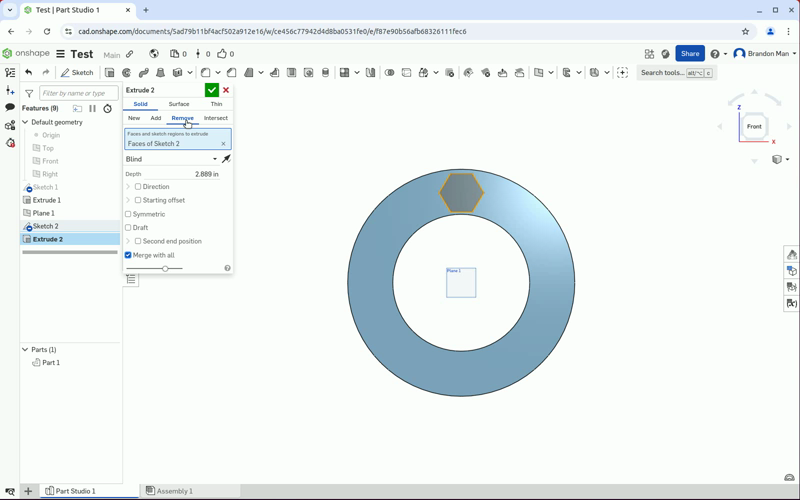
key(enter)
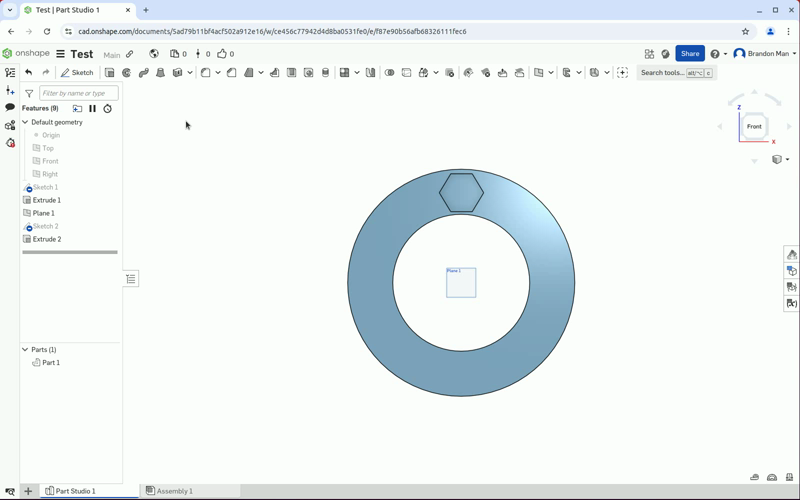
key(shift+h)
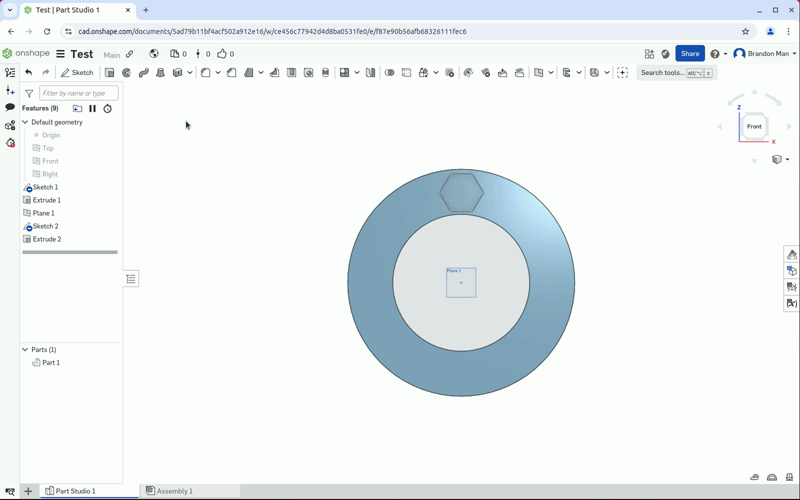
key(shift+h)
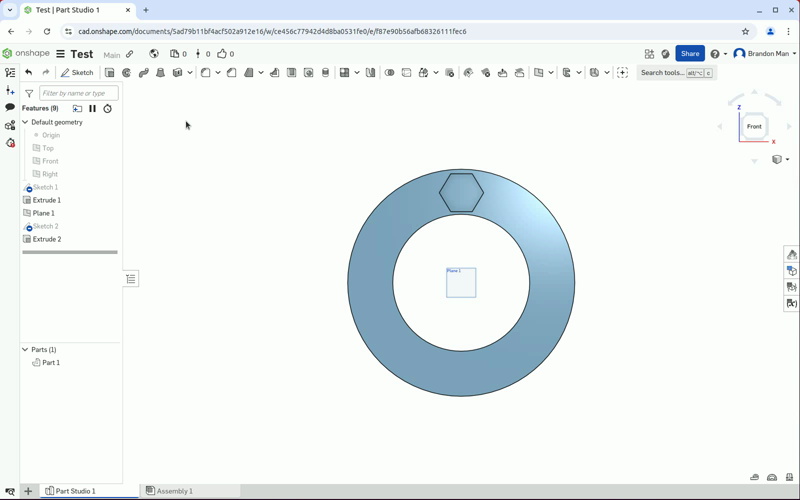
mouse_move(73, 189)
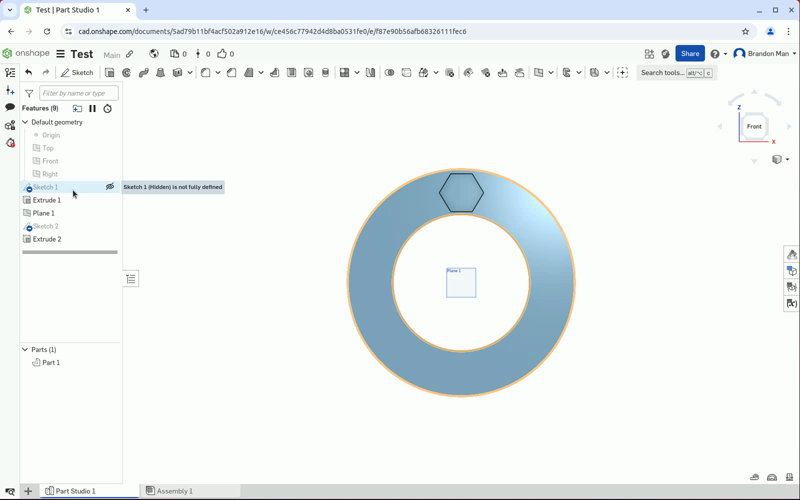
click(73, 189)
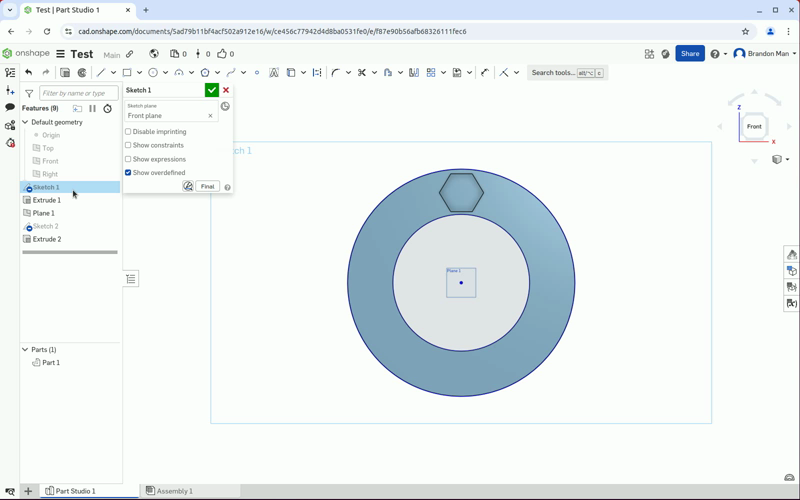
mouse_move(229, 92)
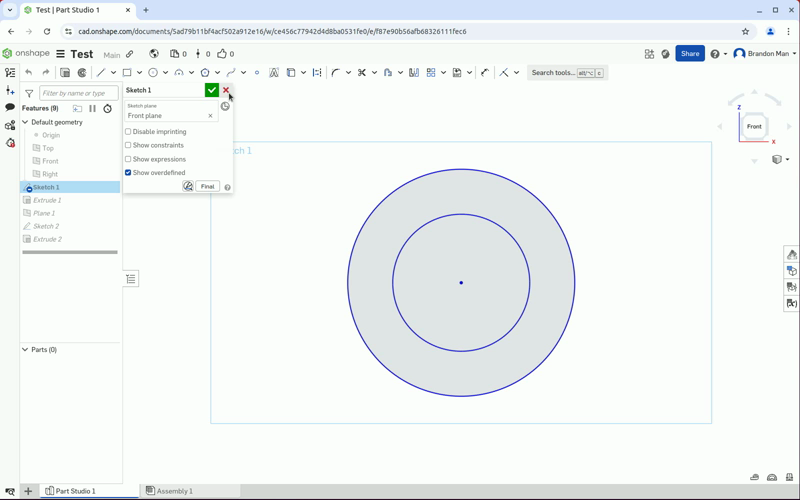
click(229, 92)
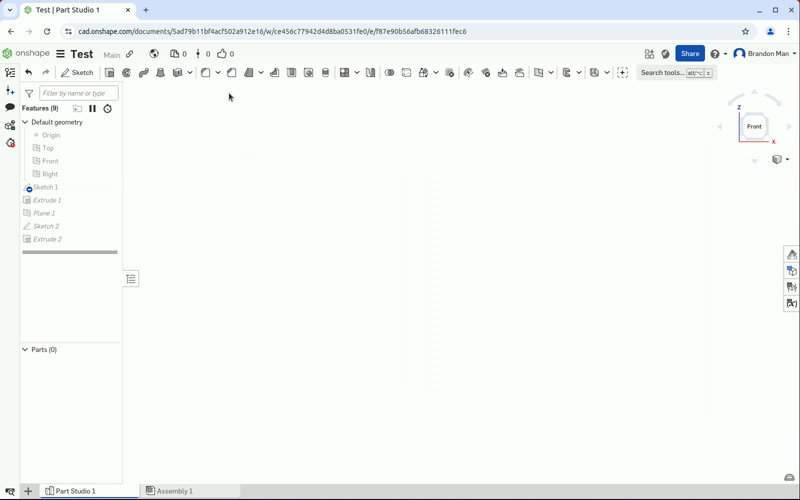
key(shift+s)
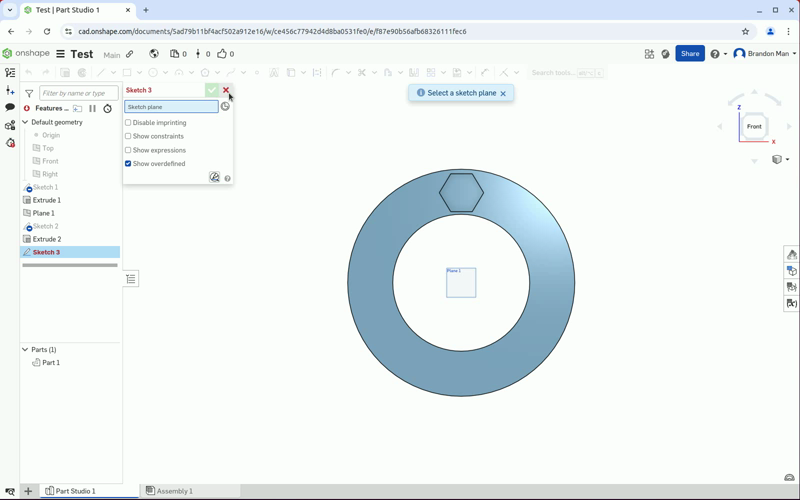
mouse_move(73, 215)
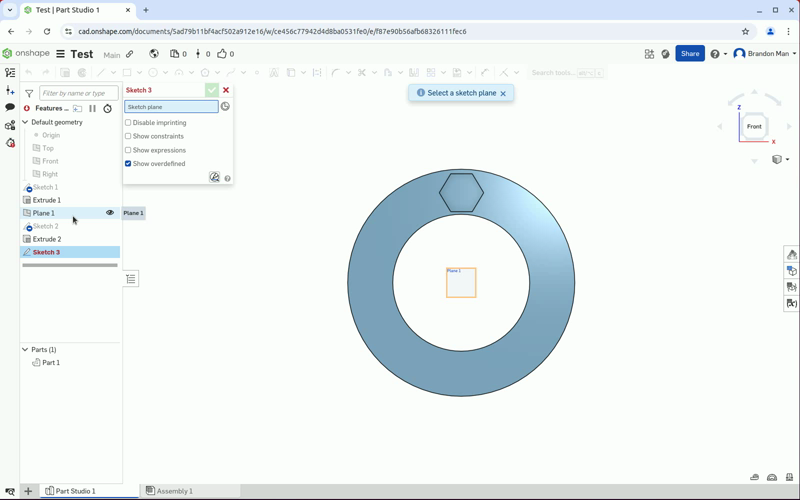
click(73, 215)
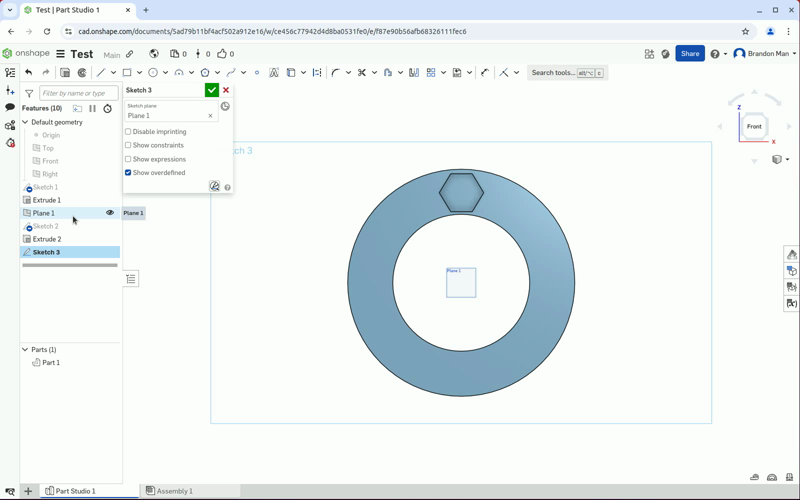
mouse_move(73, 352)
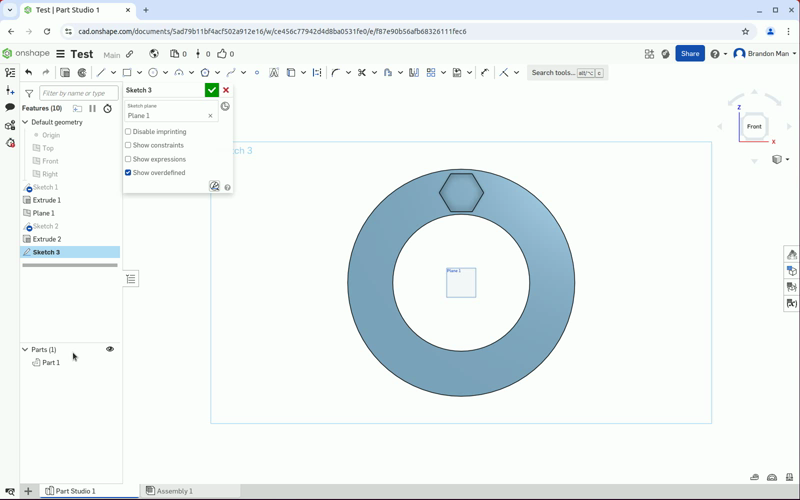
key(y)
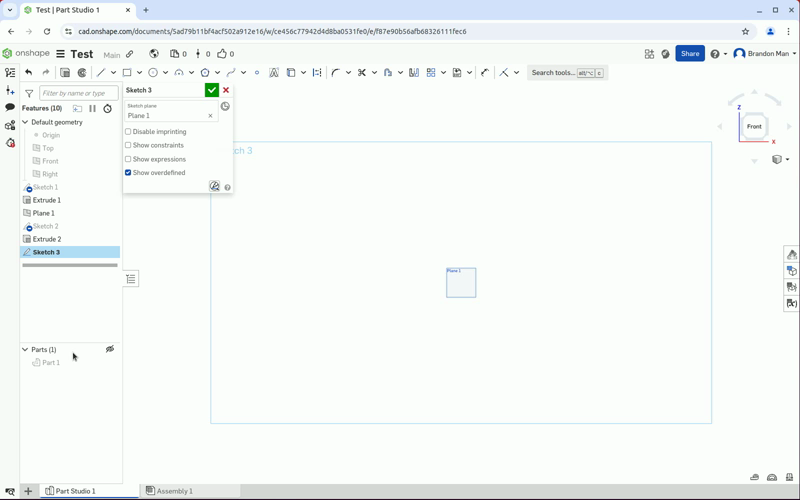
key(l)
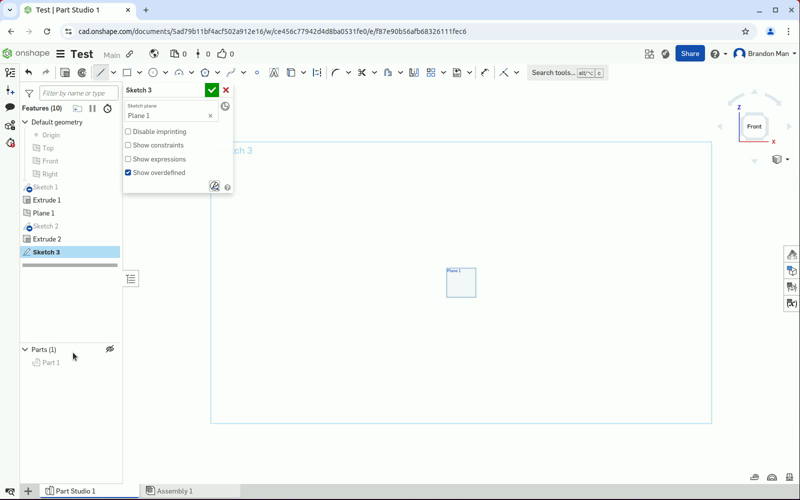
key_down(shift)
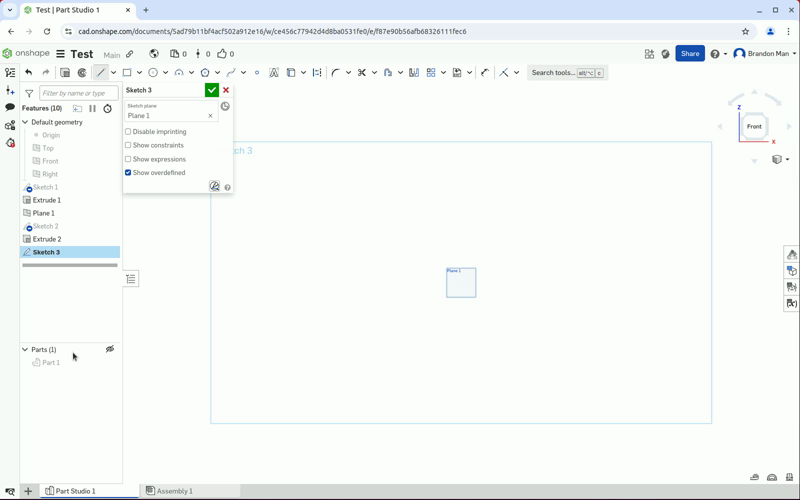
mouse_move(361, 328)
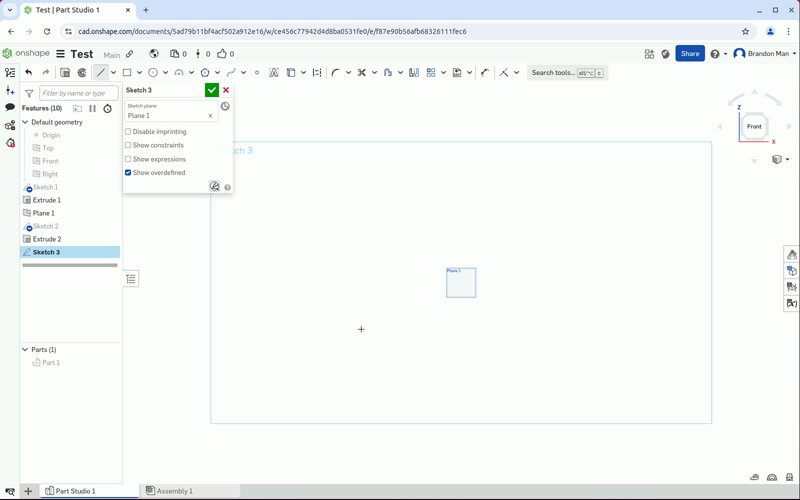
click(361, 328)
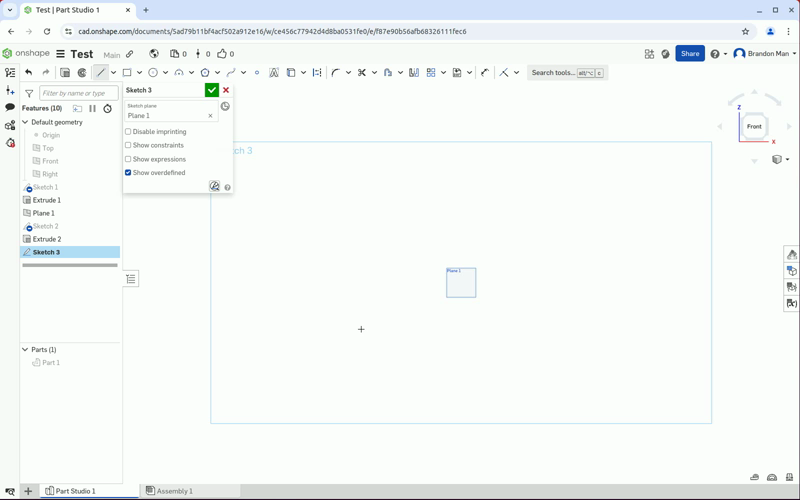
key_up(shift)
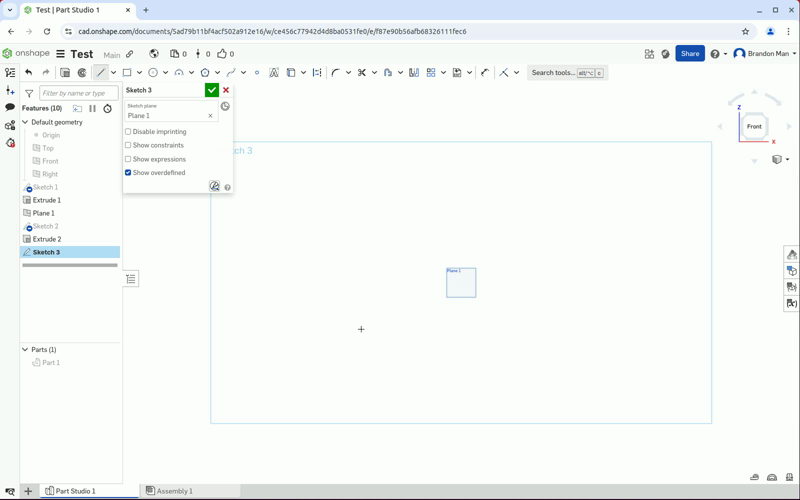
key_down(shift)
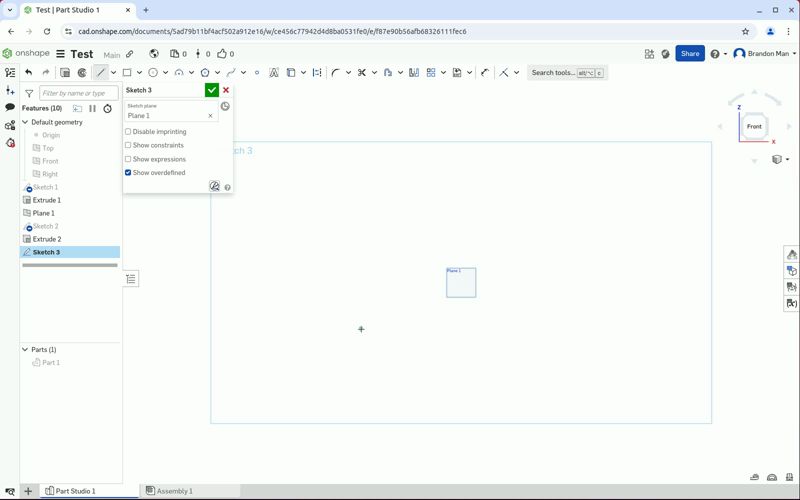
mouse_move(391, 328)
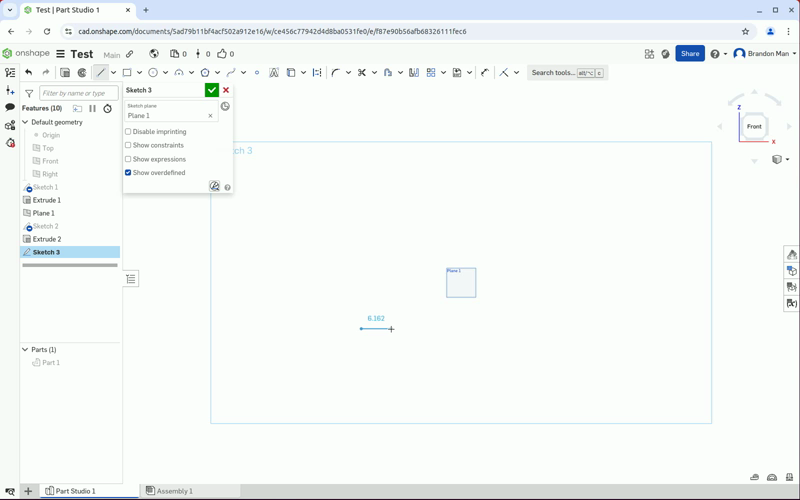
mouse_move(372, 347)
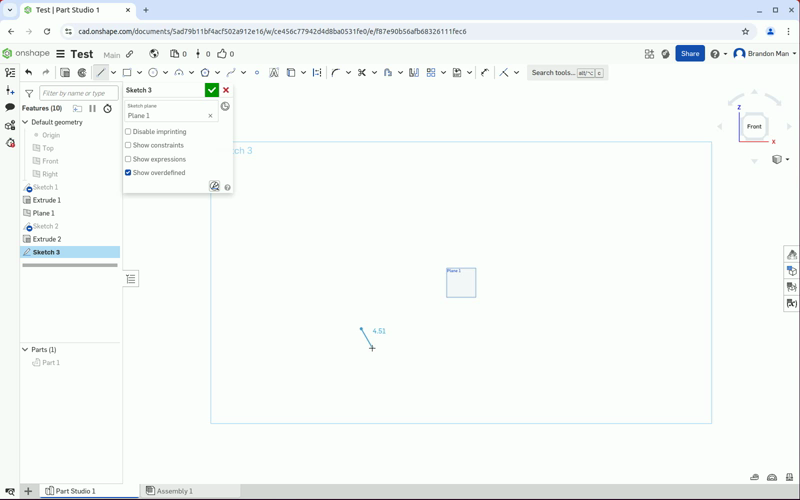
click(372, 347)
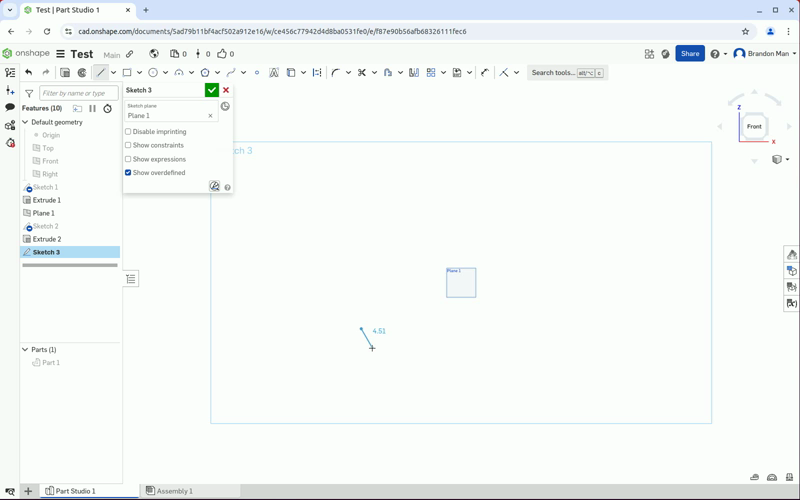
key_up(shift)
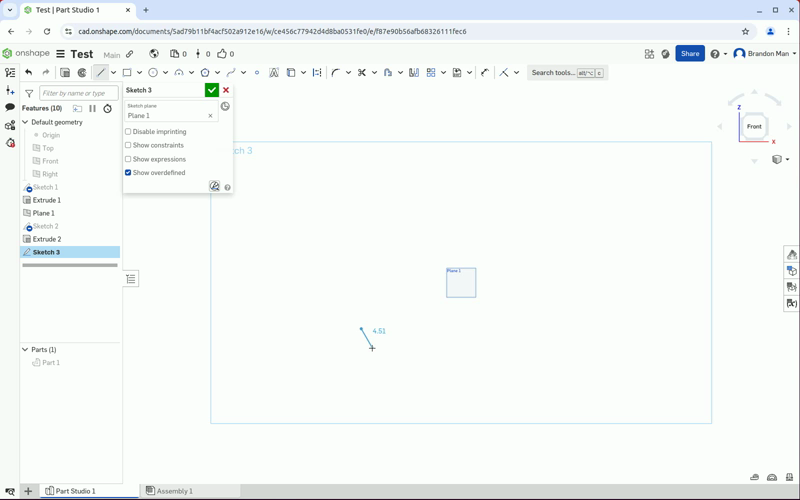
key_down(shift)
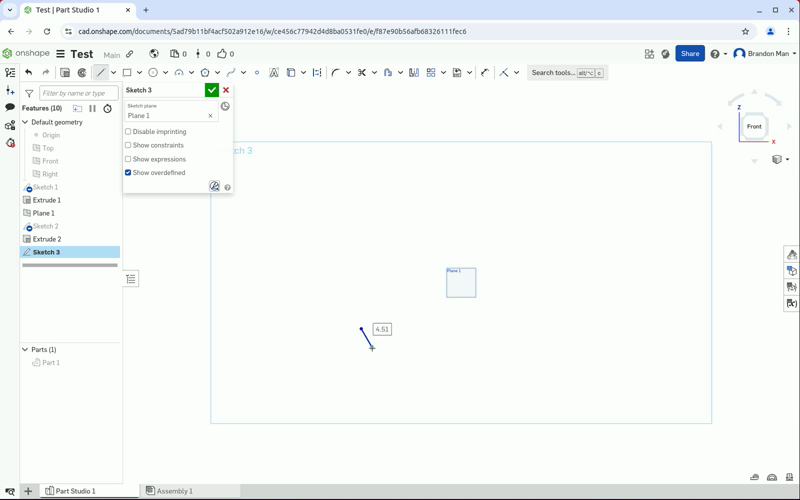
mouse_move(402, 347)
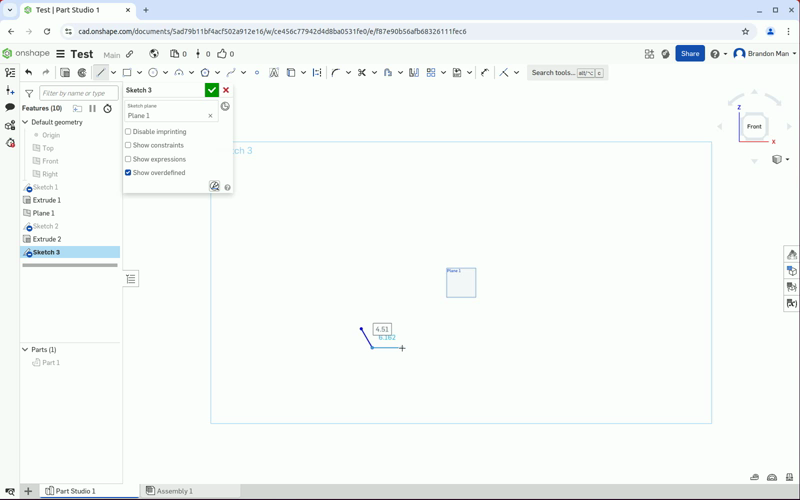
mouse_move(394, 347)
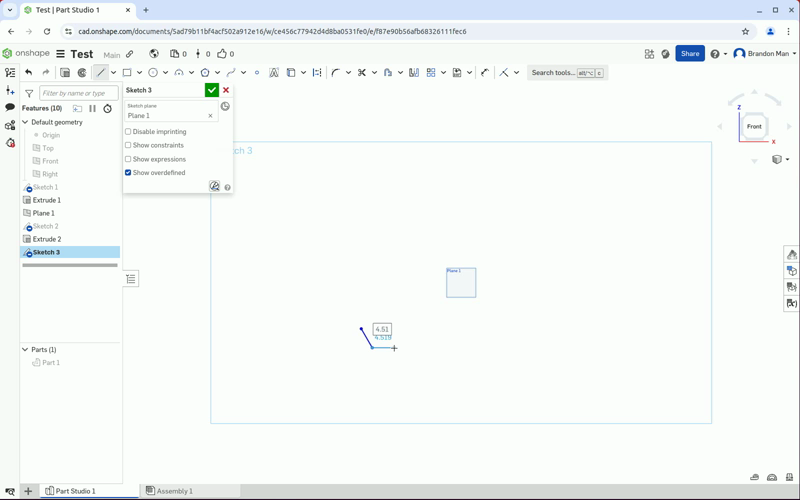
click(394, 347)
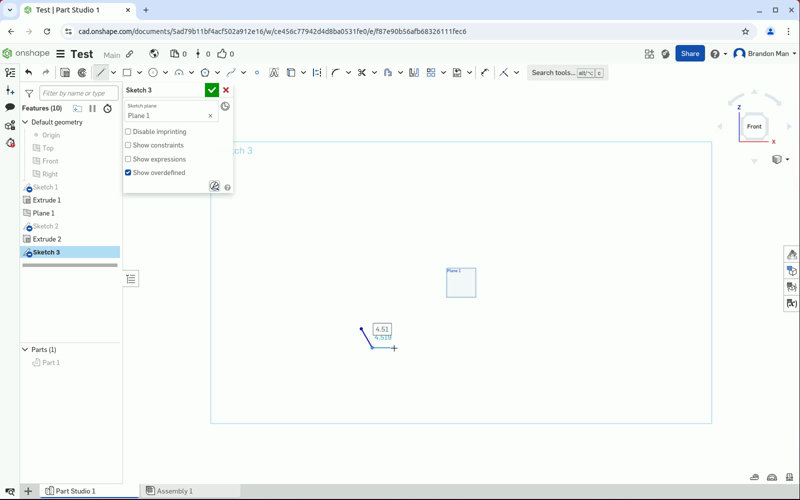
key_up(shift)
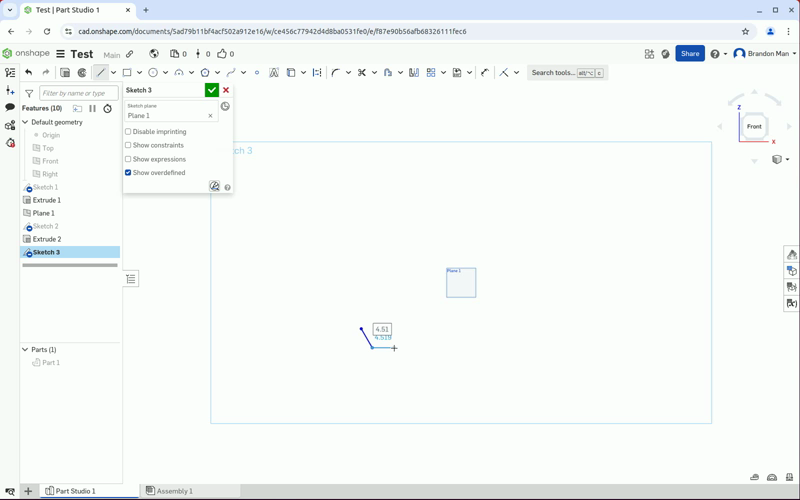
key_down(shift)
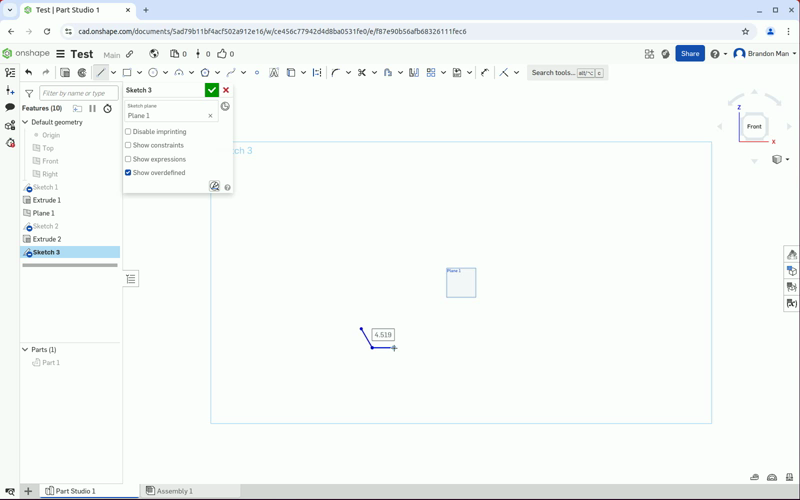
mouse_move(424, 347)
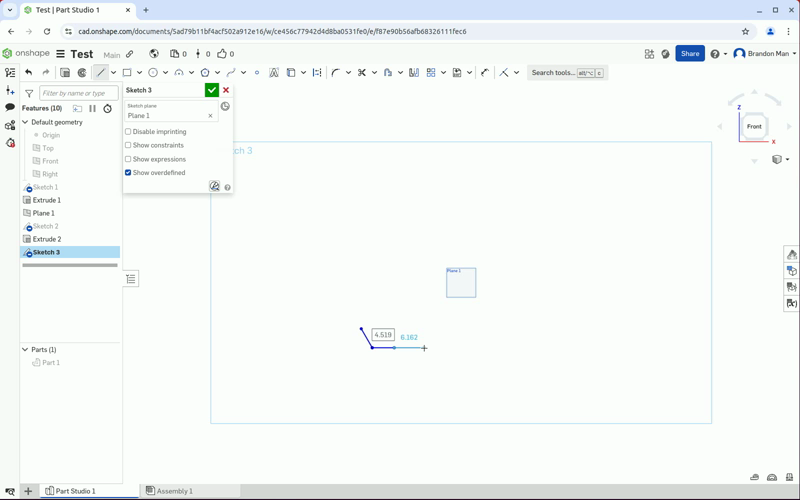
mouse_move(405, 328)
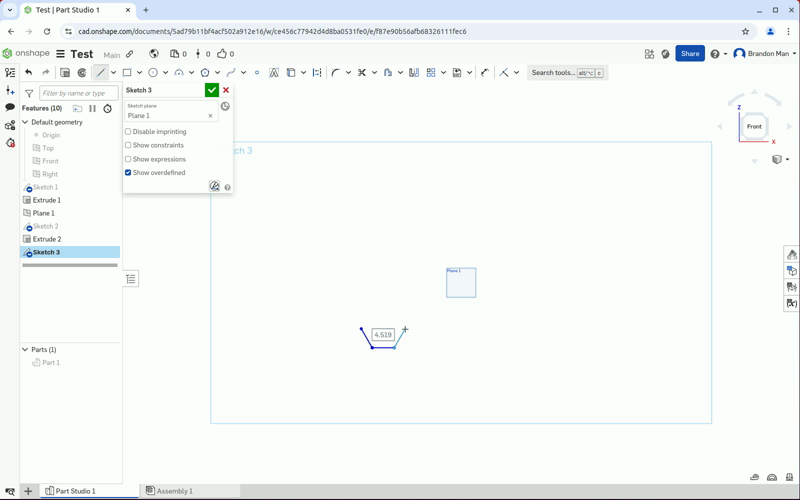
click(405, 328)
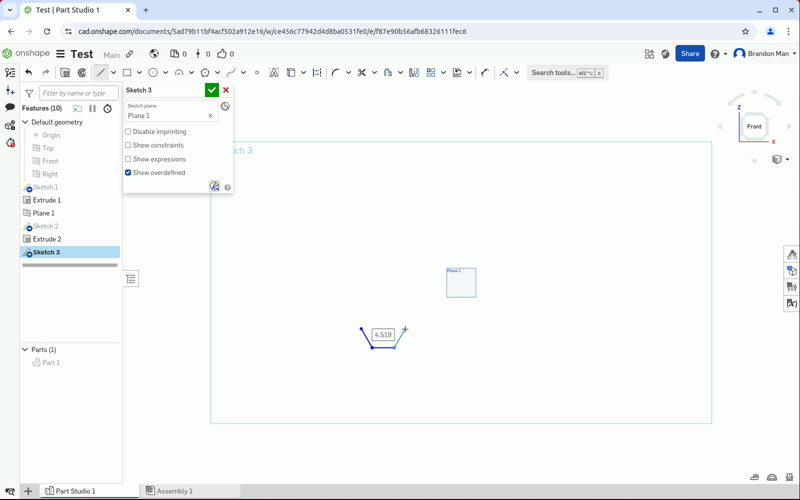
key_up(shift)
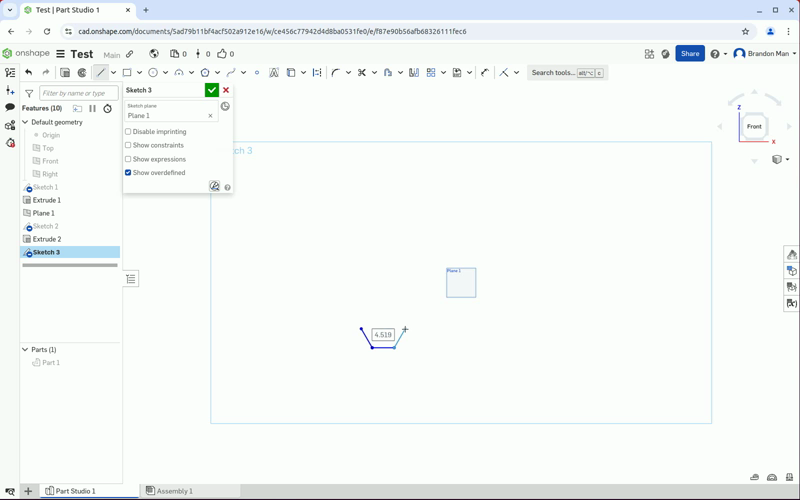
key_down(shift)
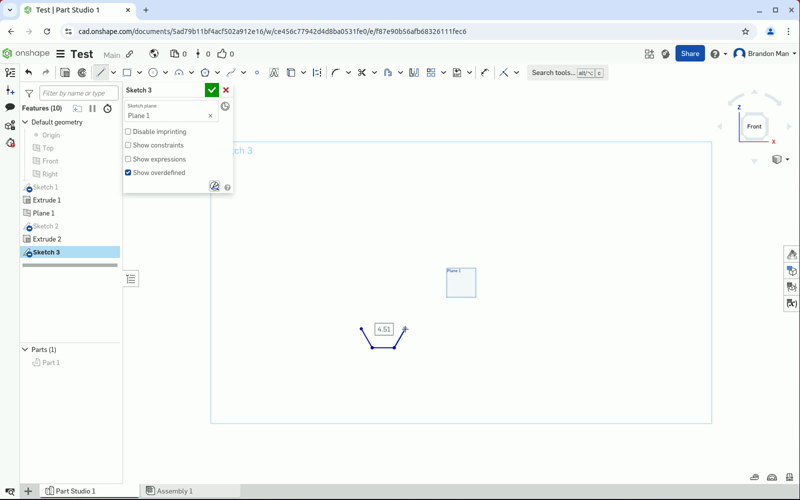
mouse_move(435, 328)
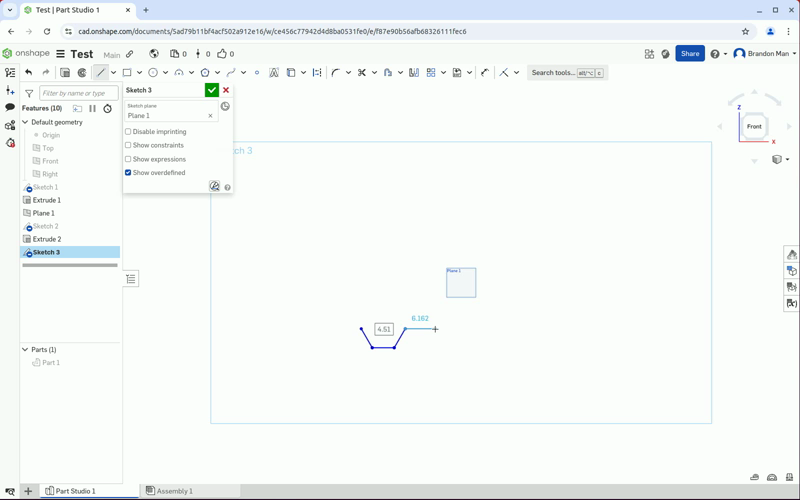
mouse_move(394, 309)
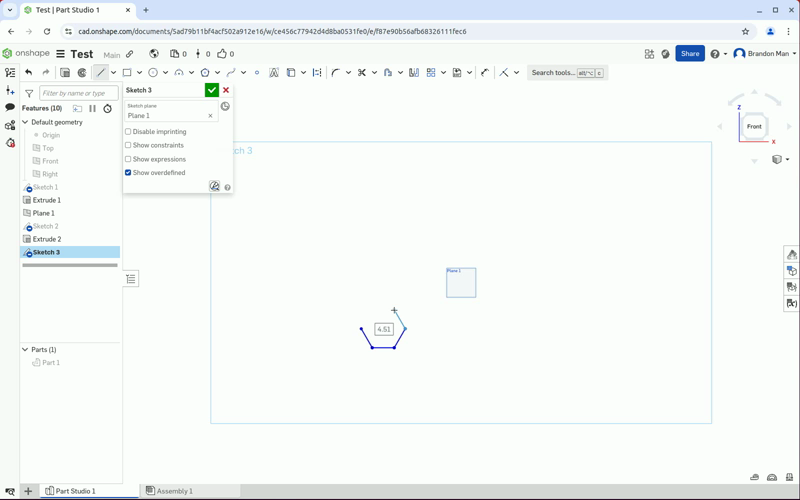
click(394, 309)
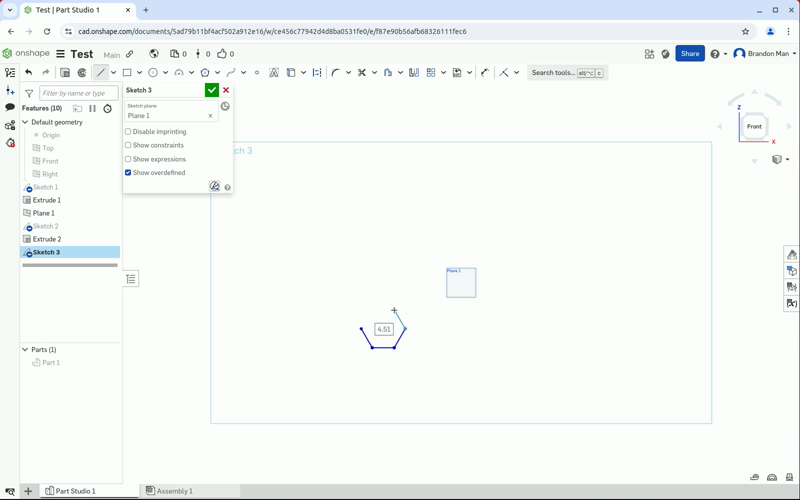
key_up(shift)
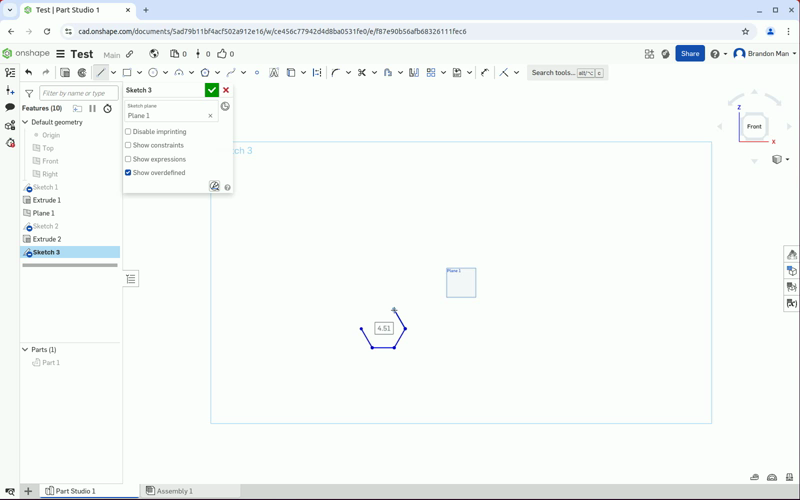
key_down(shift)
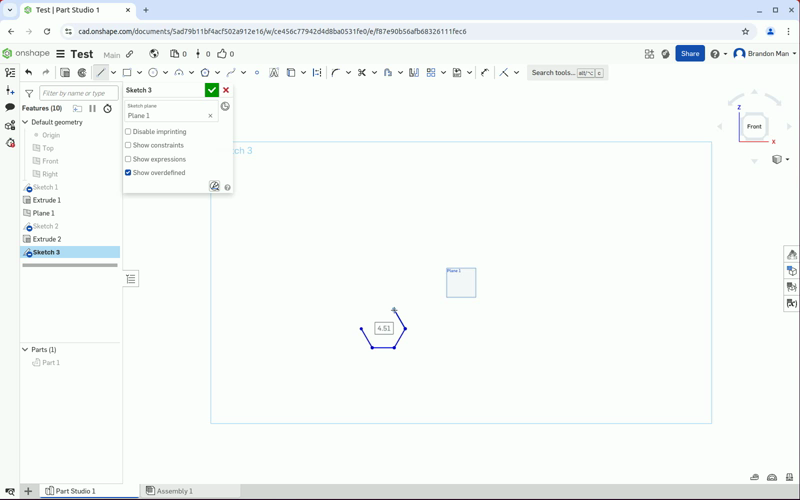
mouse_move(424, 309)
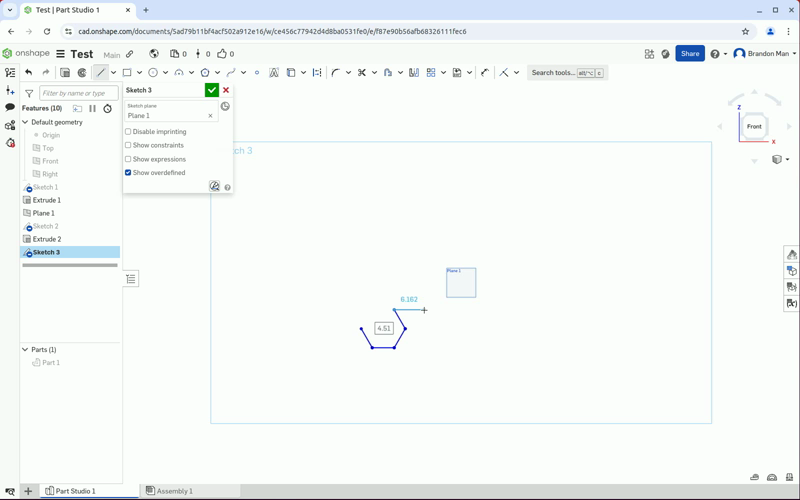
mouse_move(372, 309)
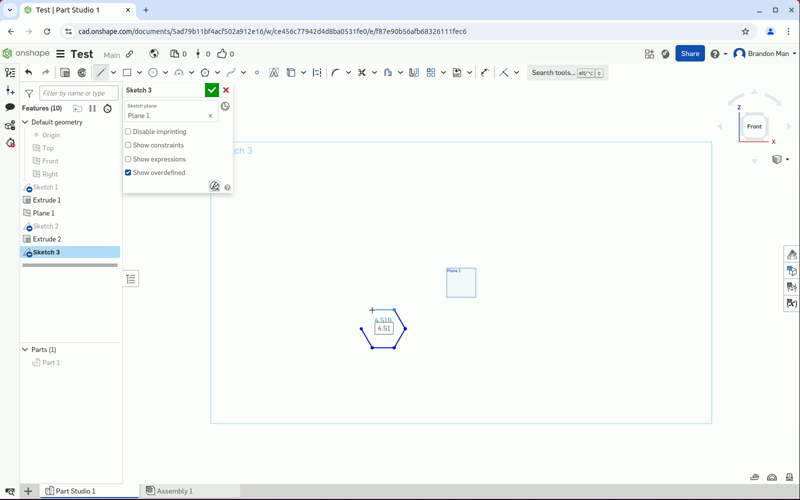
click(372, 309)
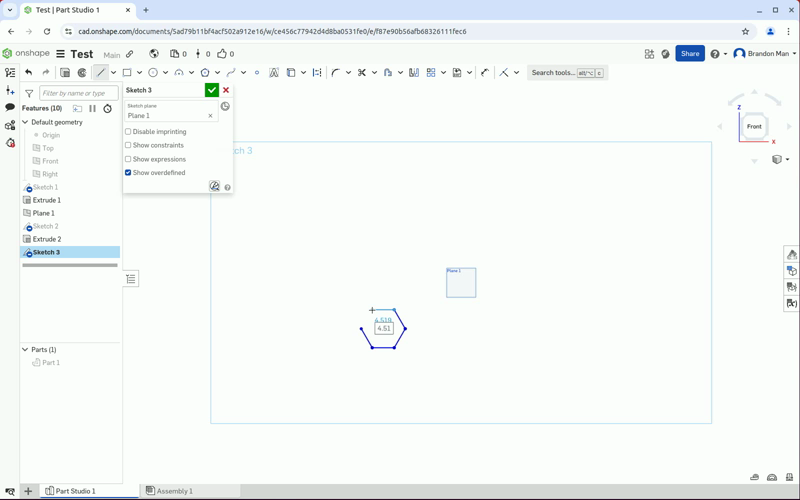
key_up(shift)
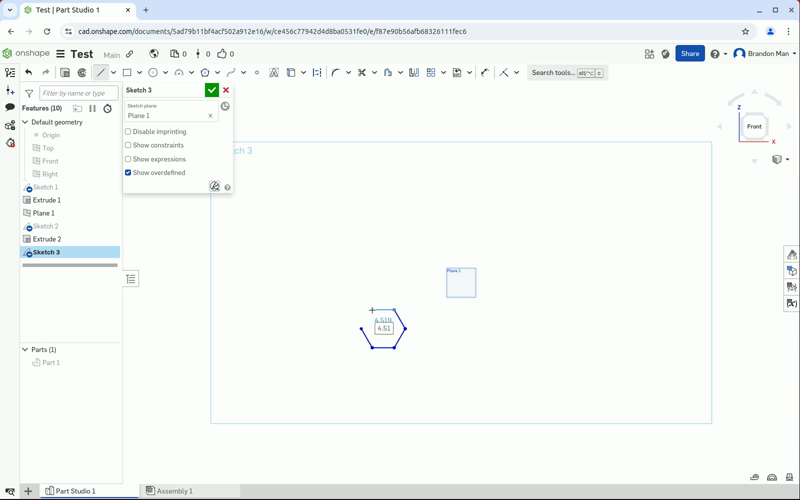
mouse_move(402, 309)
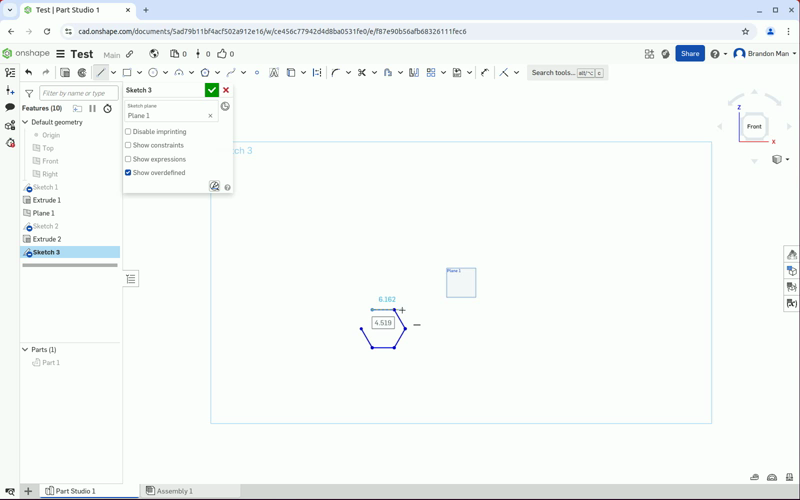
key_down(shift)
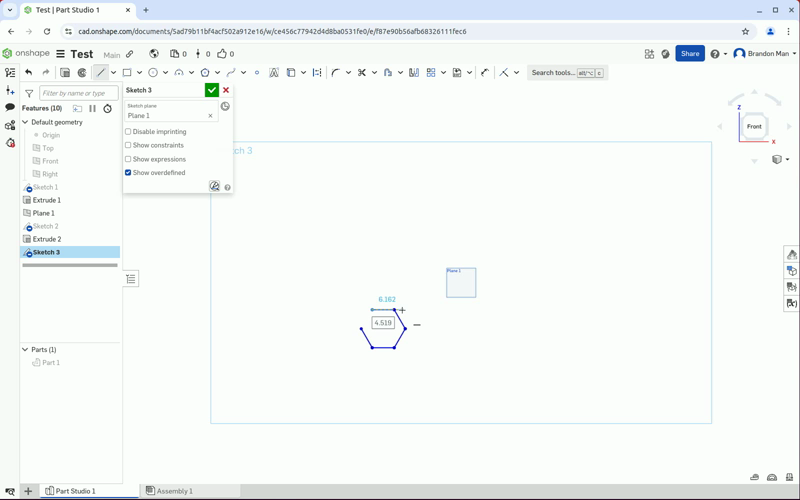
mouse_move(361, 328)
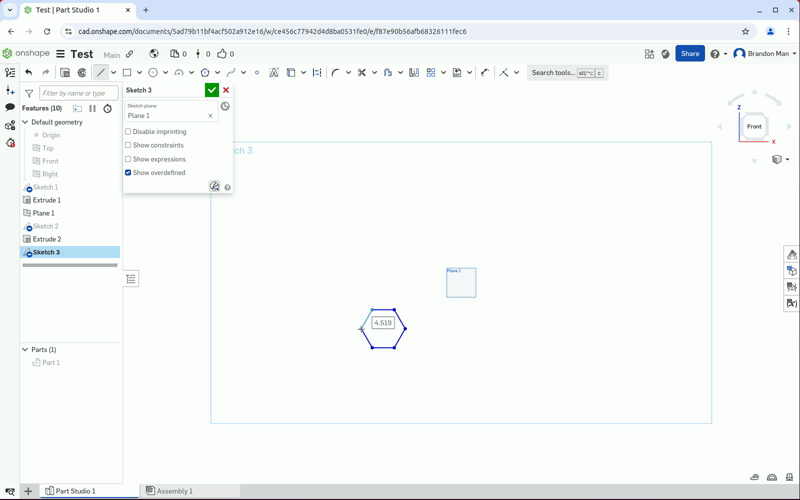
key_up(shift)
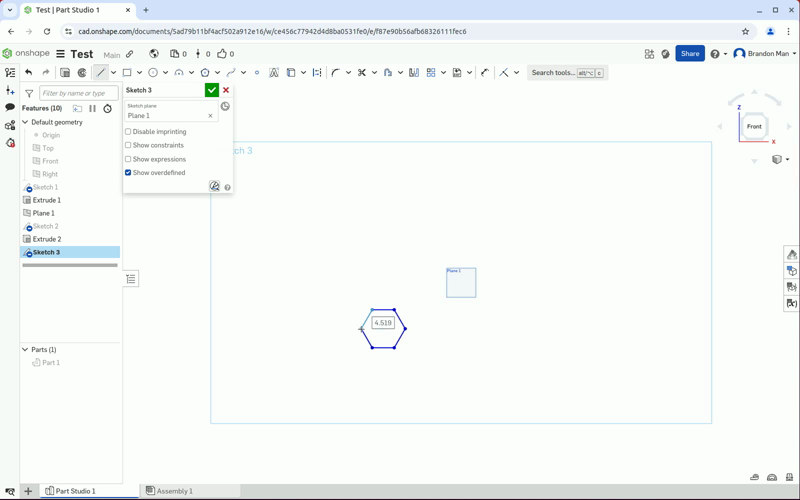
click(361, 328)
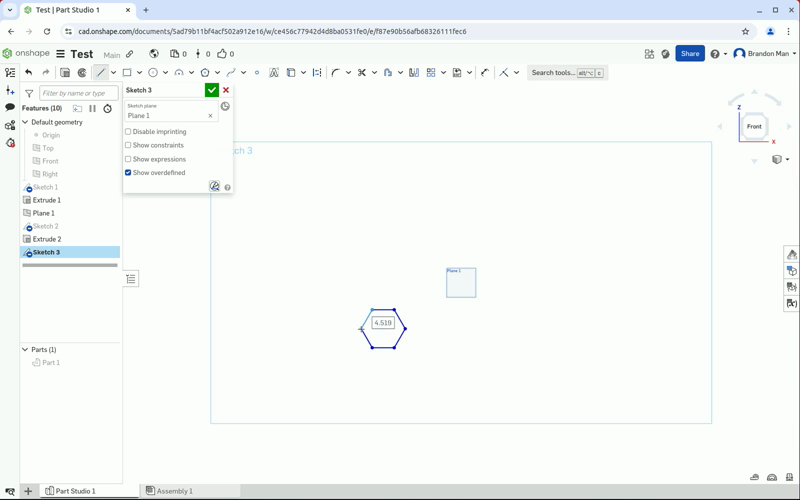
key(esc)
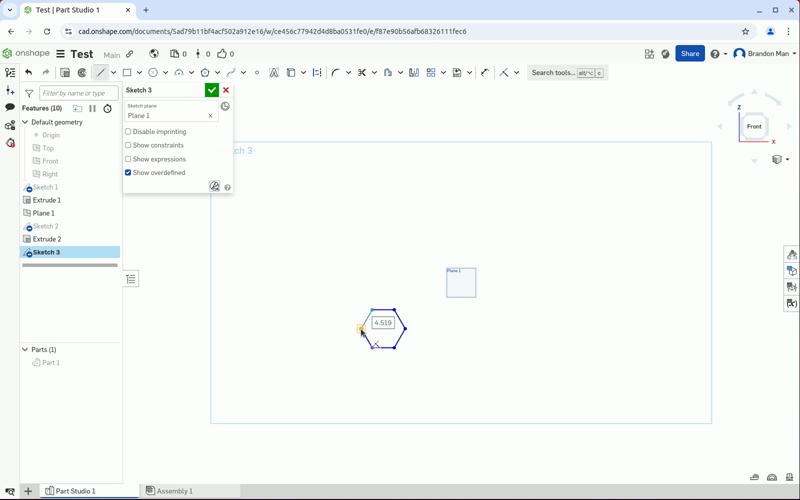
mouse_move(397, 326)
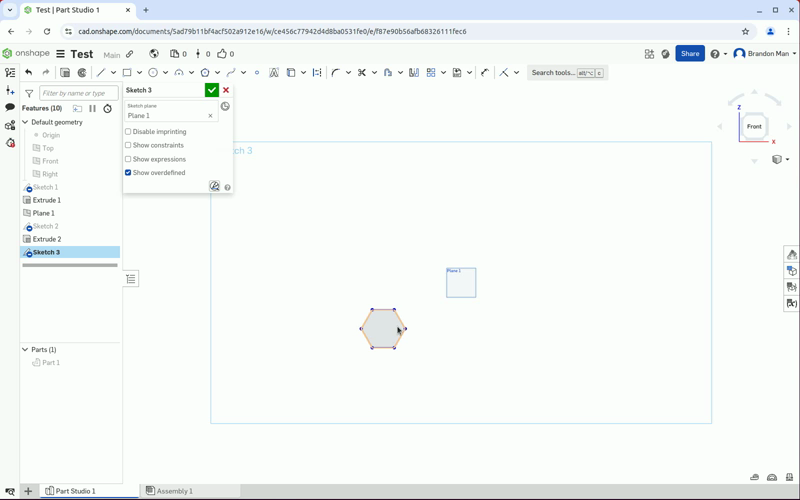
scroll(6)
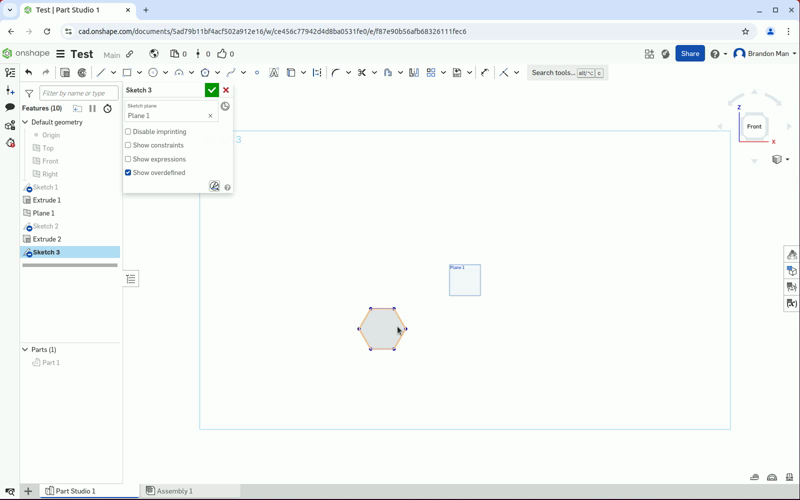
scroll(6)
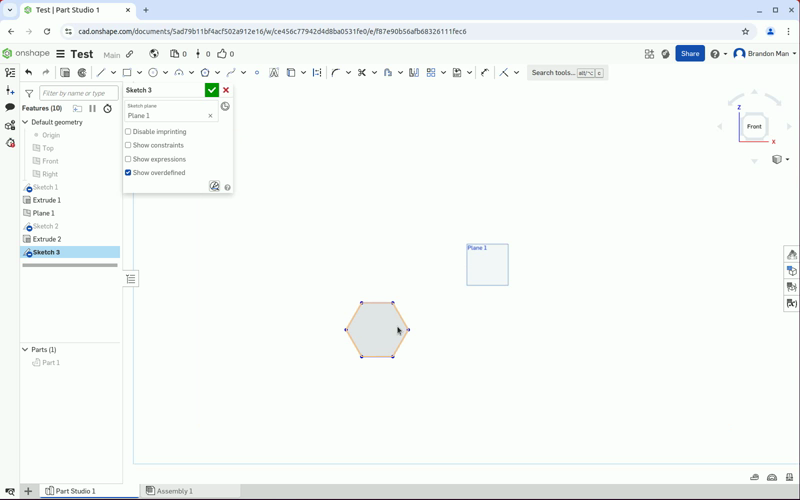
scroll(6)
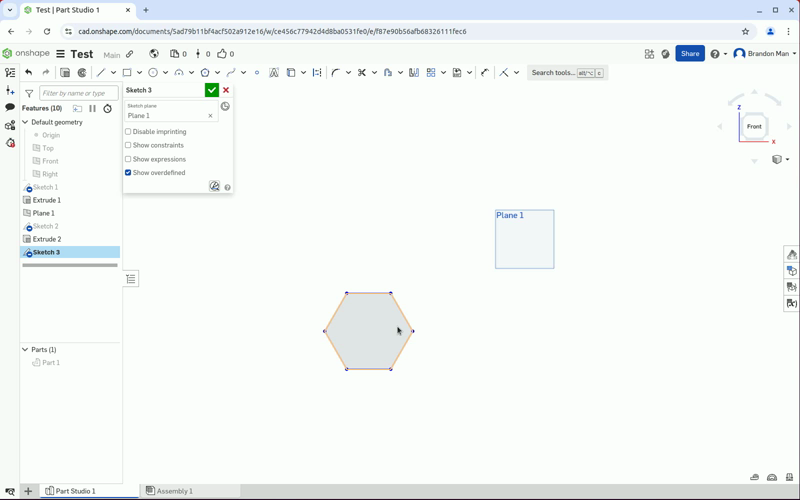
scroll(6)
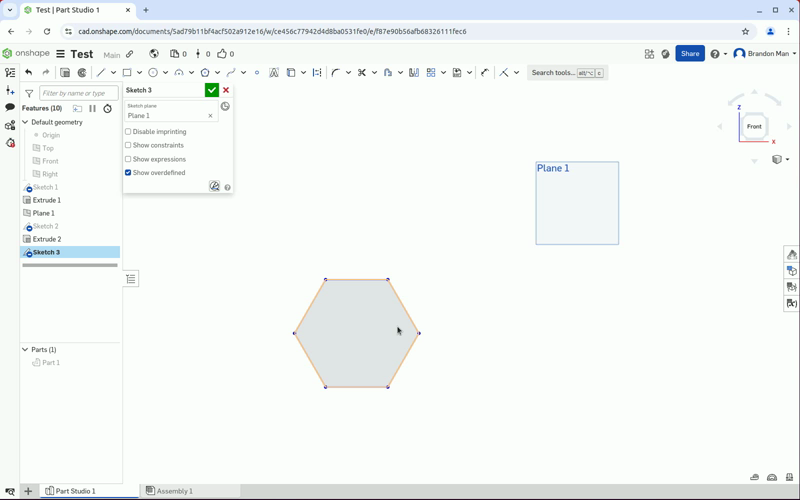
scroll(6)
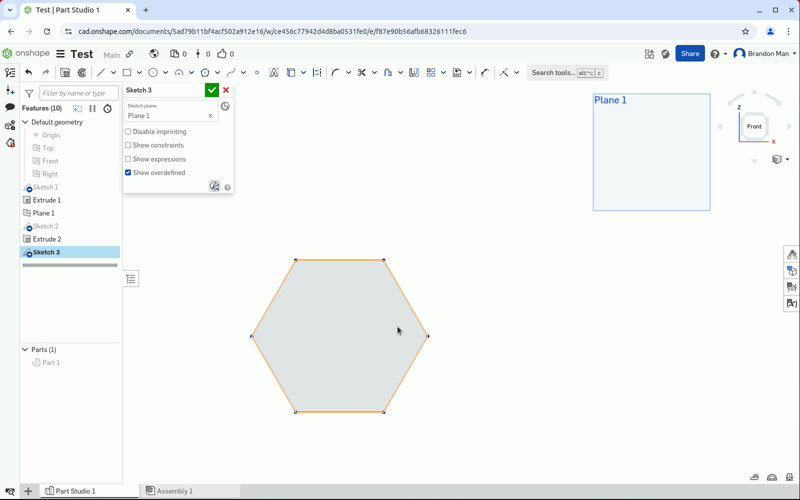
scroll(6)
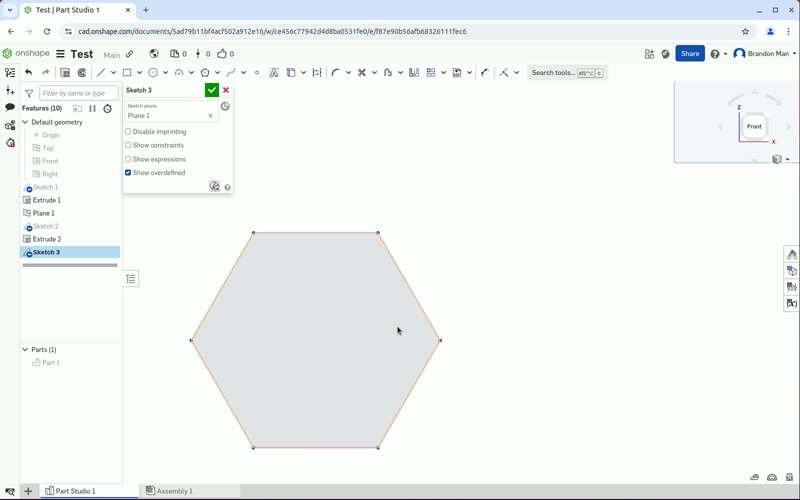
scroll(6)
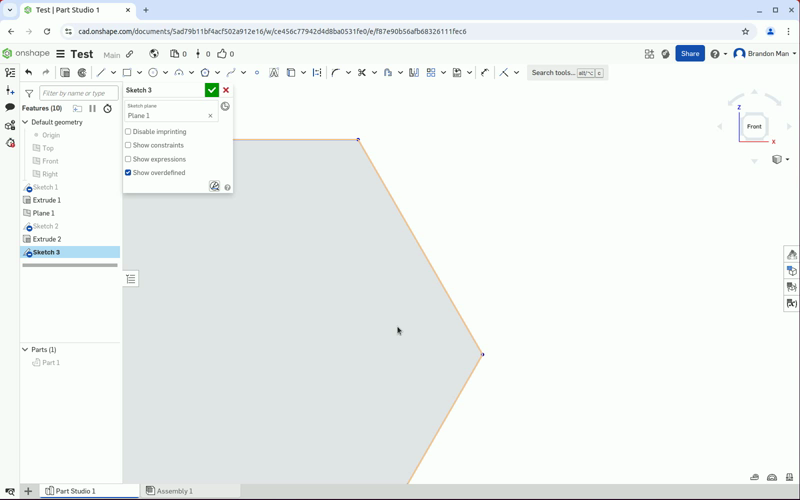
click(397, 326)
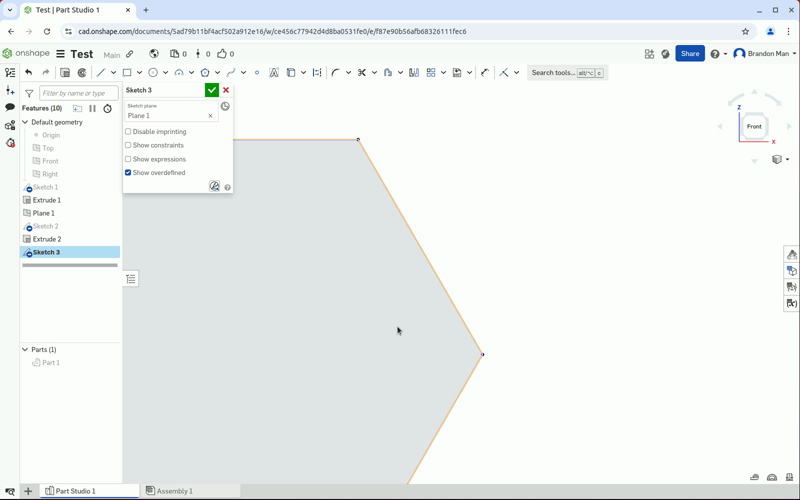
scroll(-6)
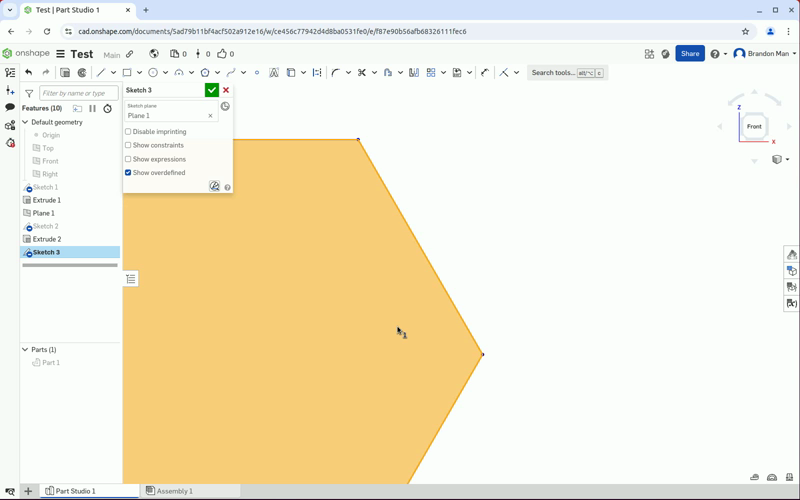
scroll(-6)
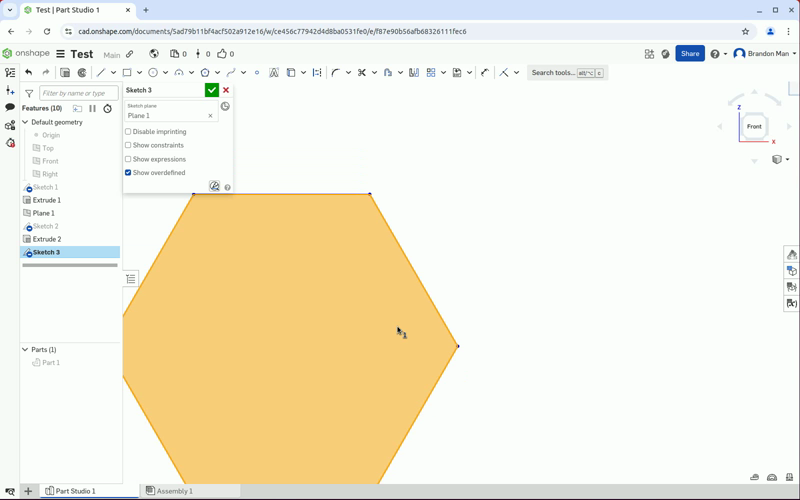
scroll(-6)
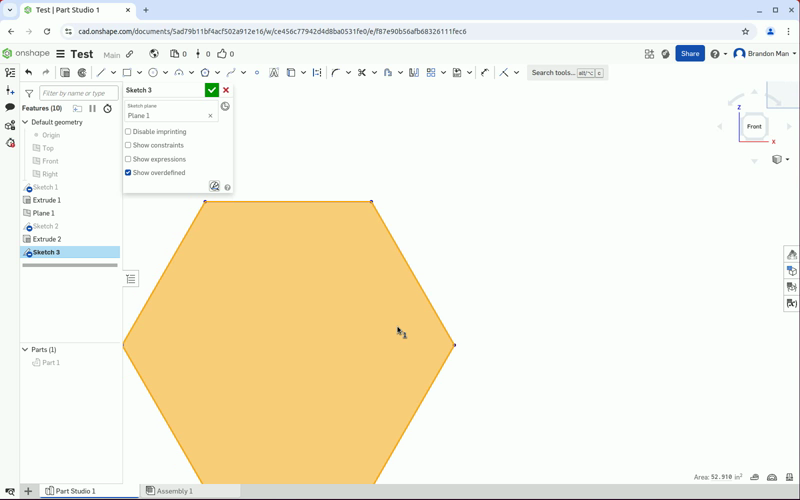
scroll(-6)
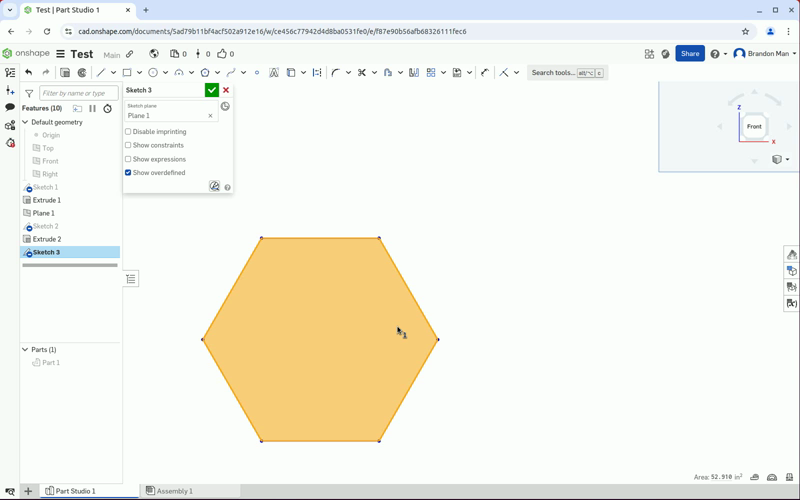
scroll(-6)
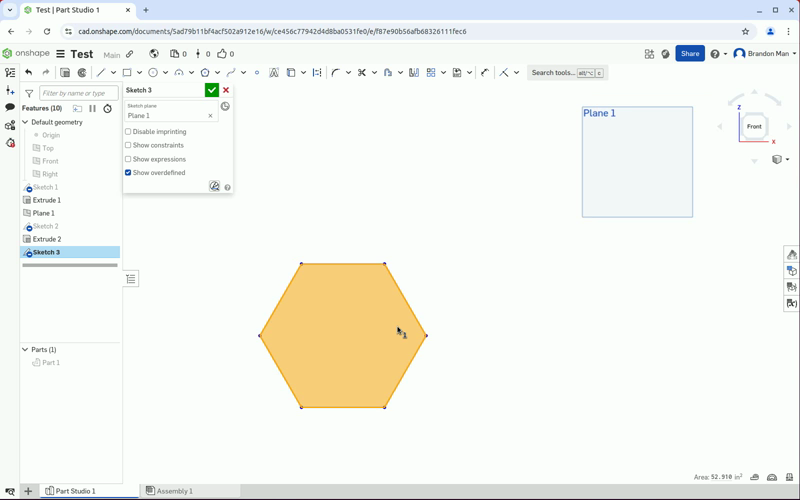
scroll(-6)
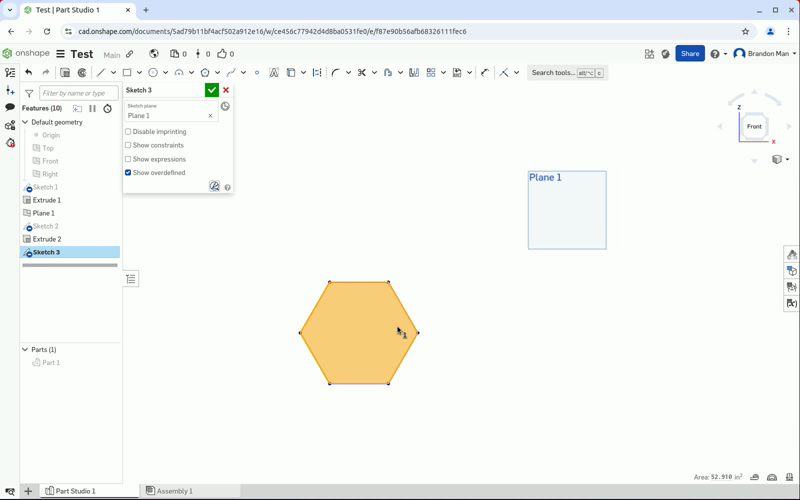
scroll(-6)
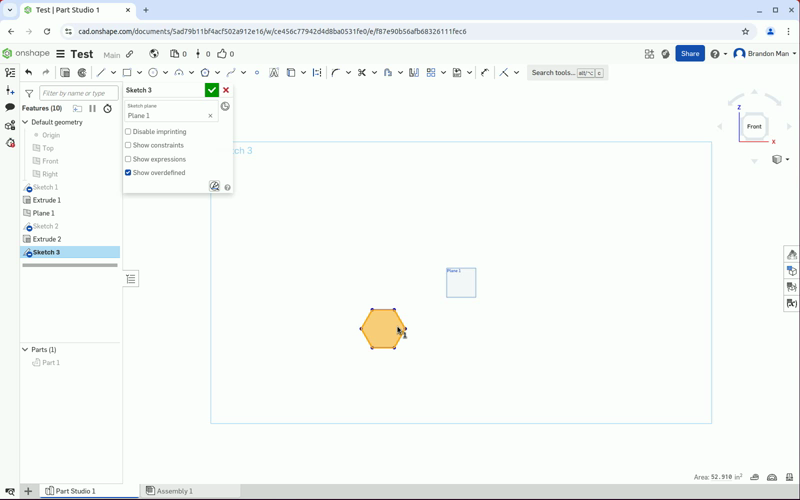
mouse_move(73, 352)
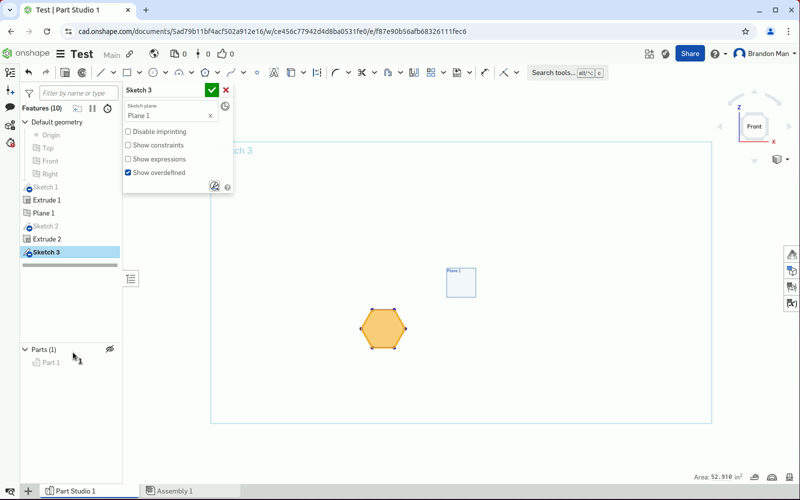
key(shift+y)
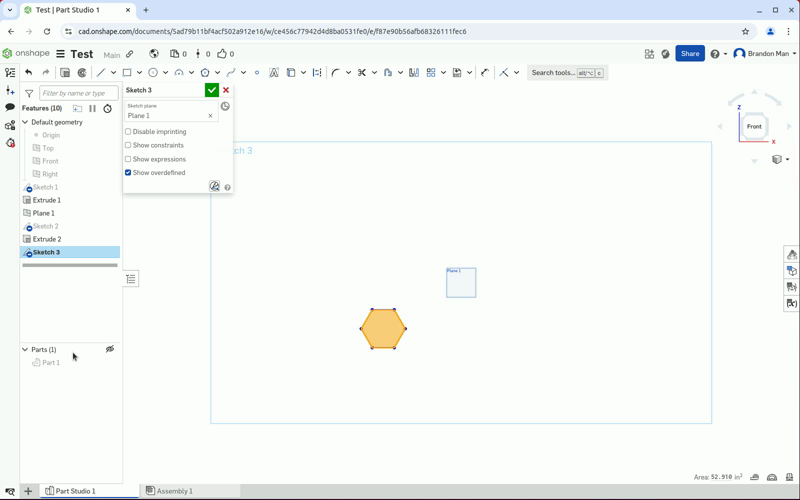
key(shift+e)
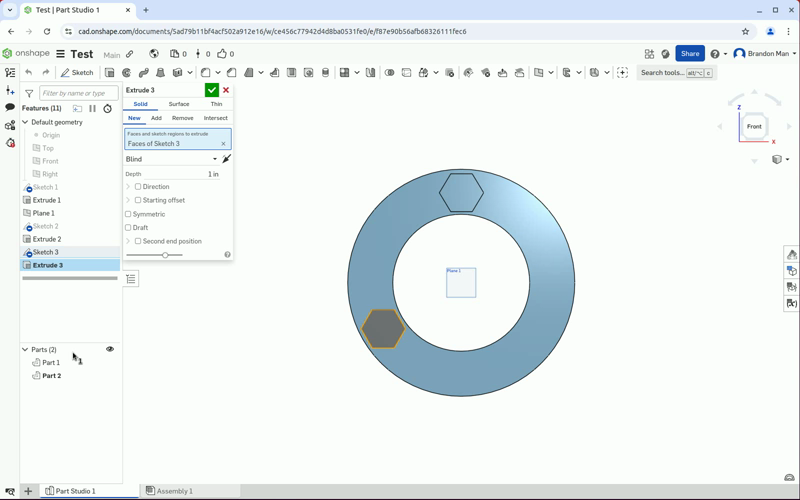
mouse_move(143, 106)
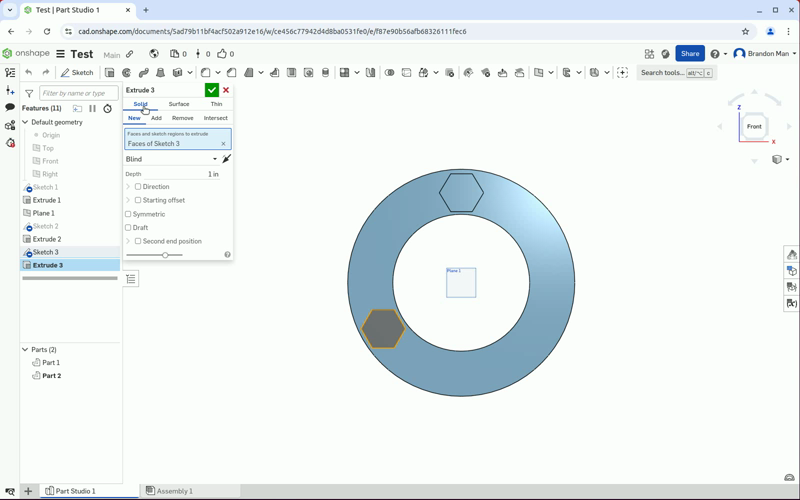
click(143, 106)
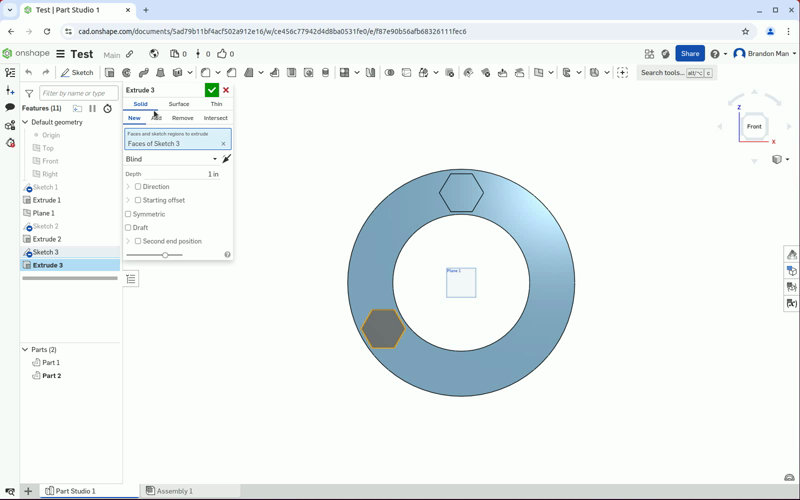
mouse_move(186, 120)
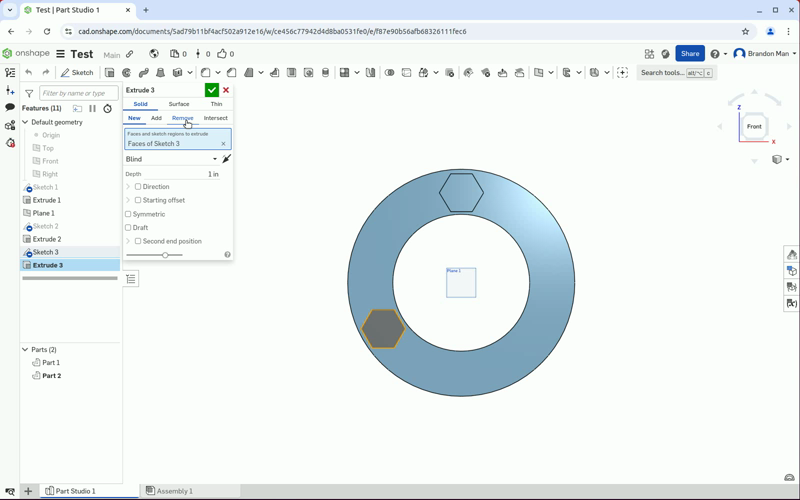
click(186, 120)
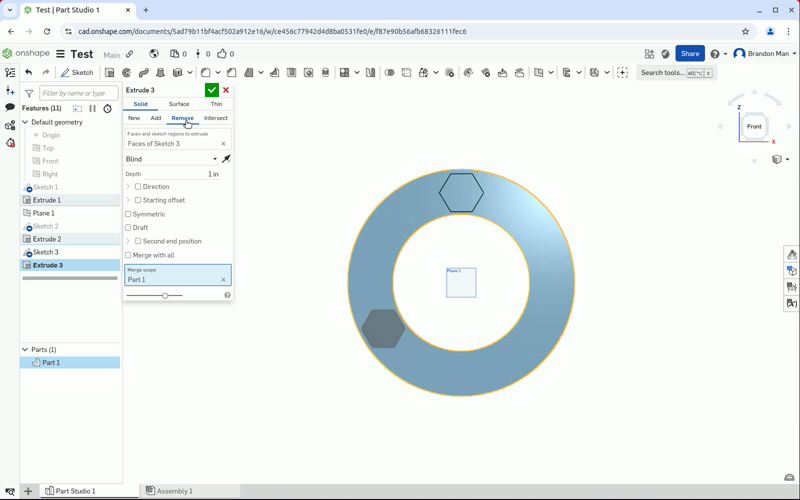
key(tab, 4)
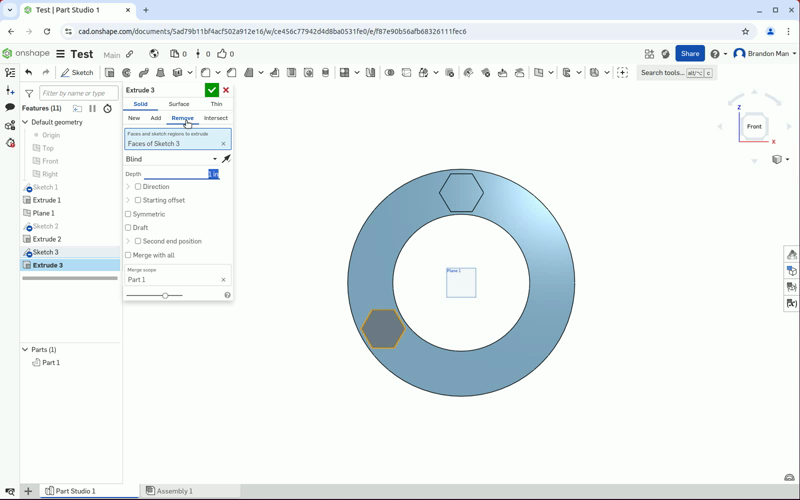
text(2.889)
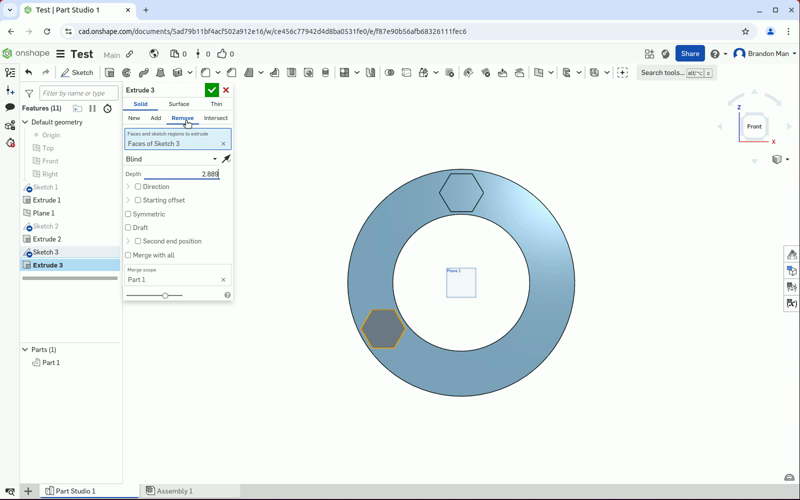
key(tab, 6)
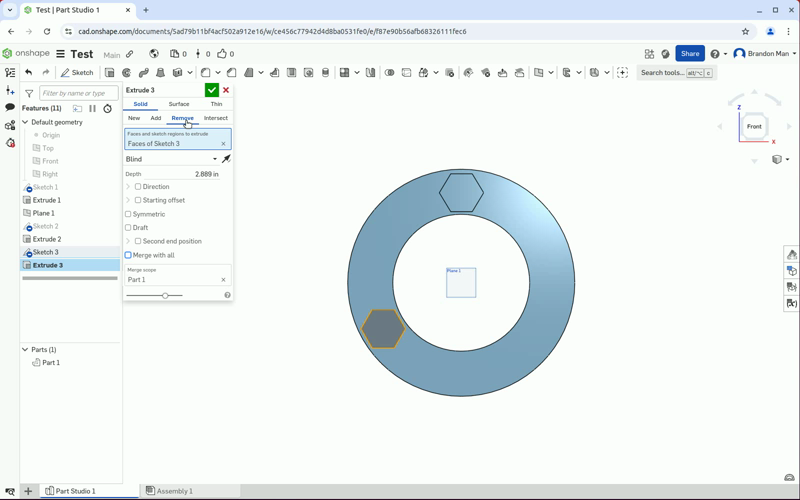
key(space)
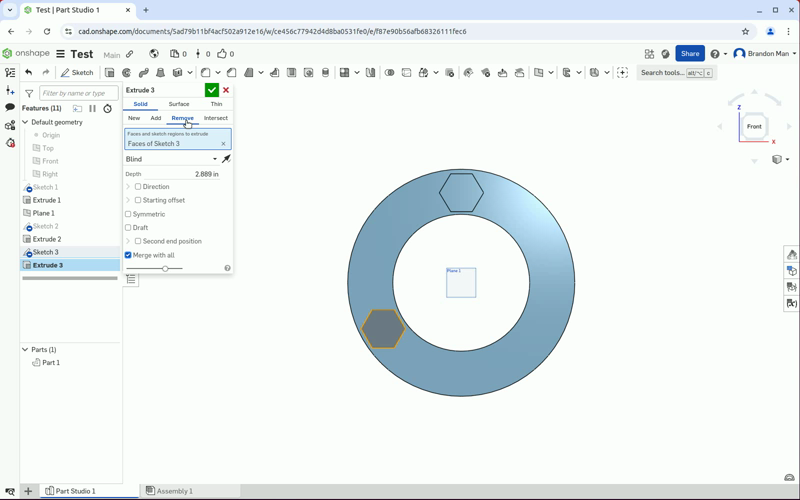
key(enter)
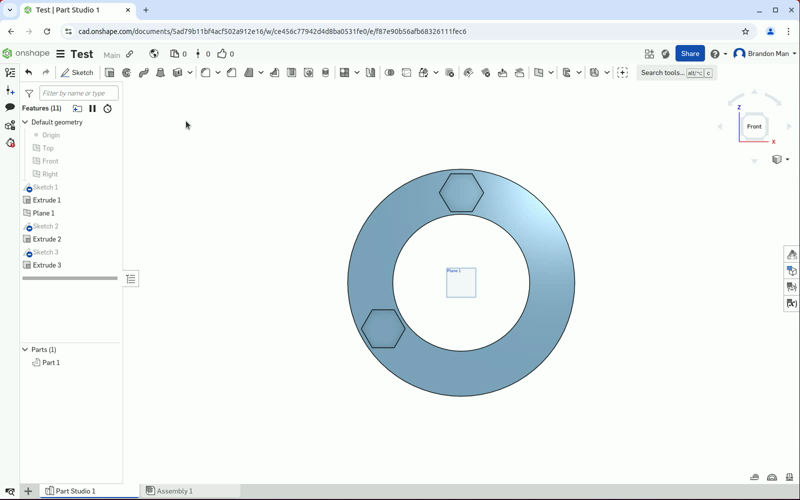
key(shift+h)
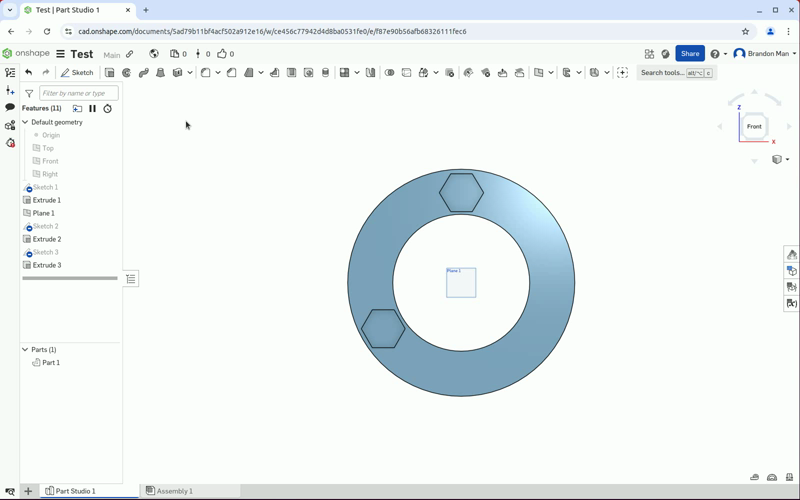
key(shift+h)
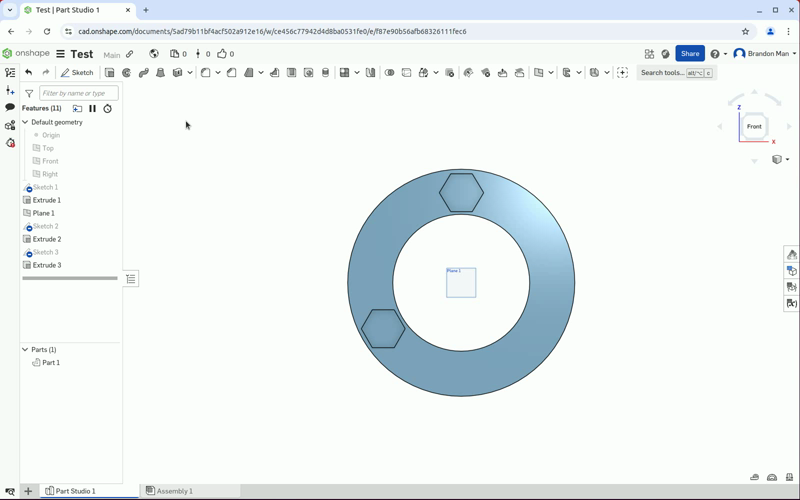
mouse_move(73, 189)
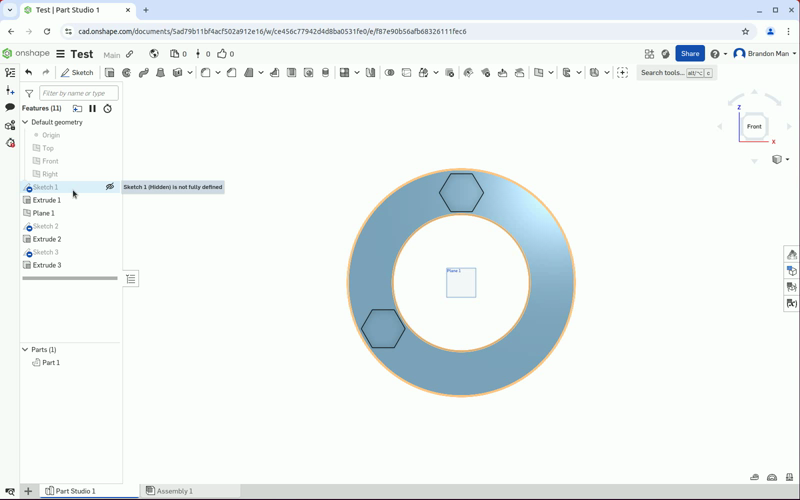
click(73, 189)
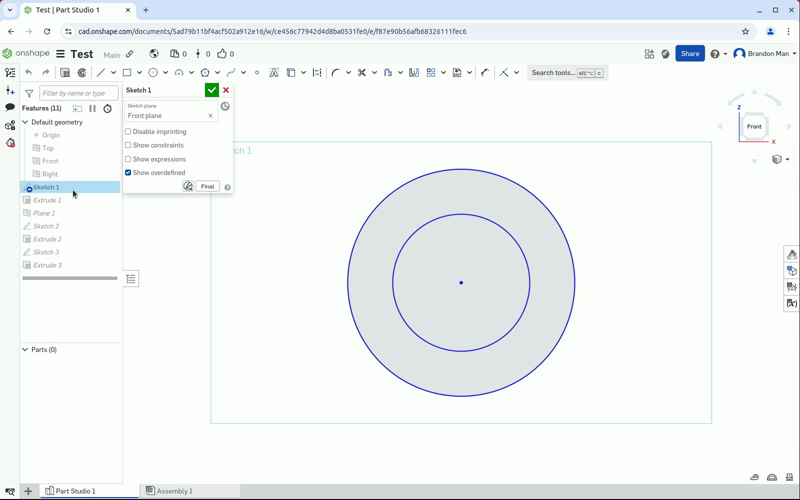
mouse_move(229, 92)
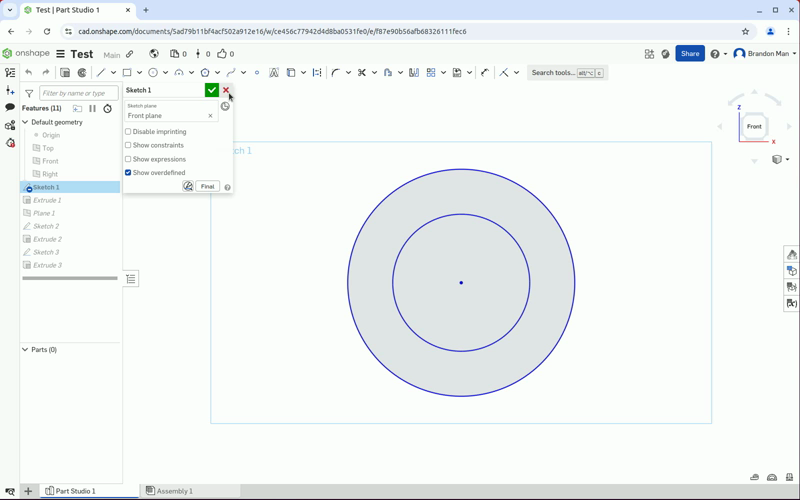
click(229, 92)
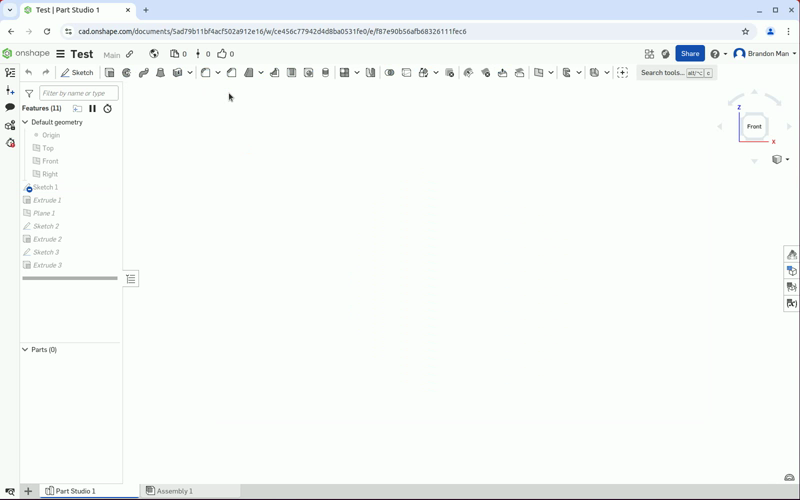
key(shift+s)
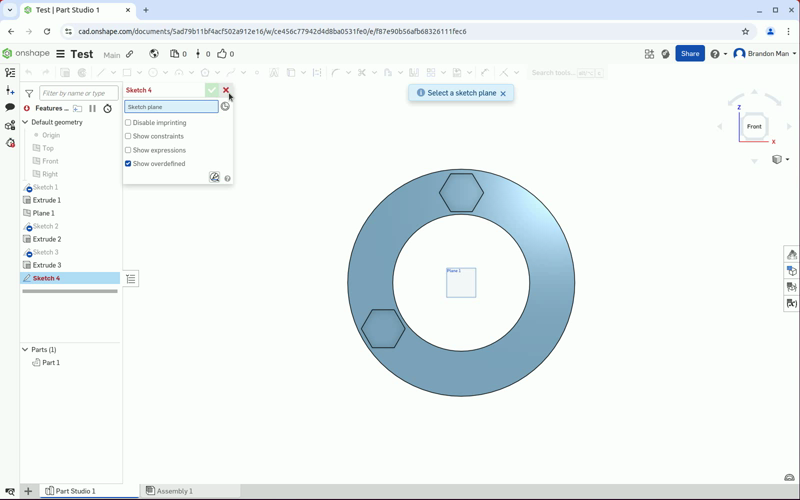
mouse_move(73, 215)
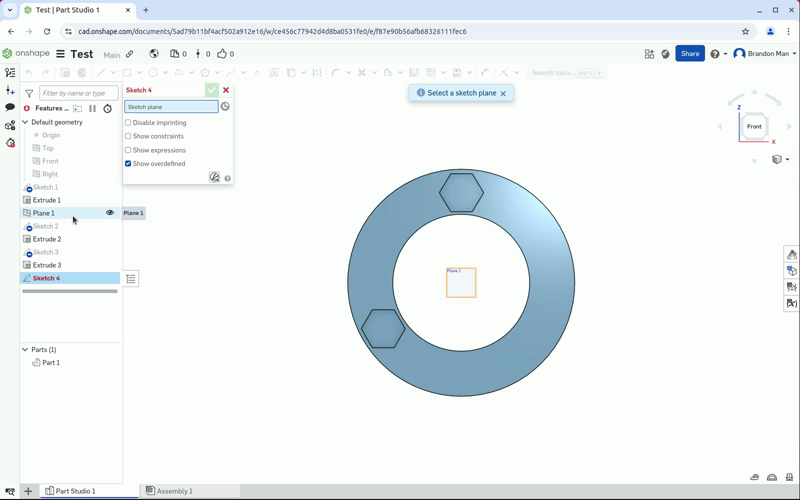
click(73, 215)
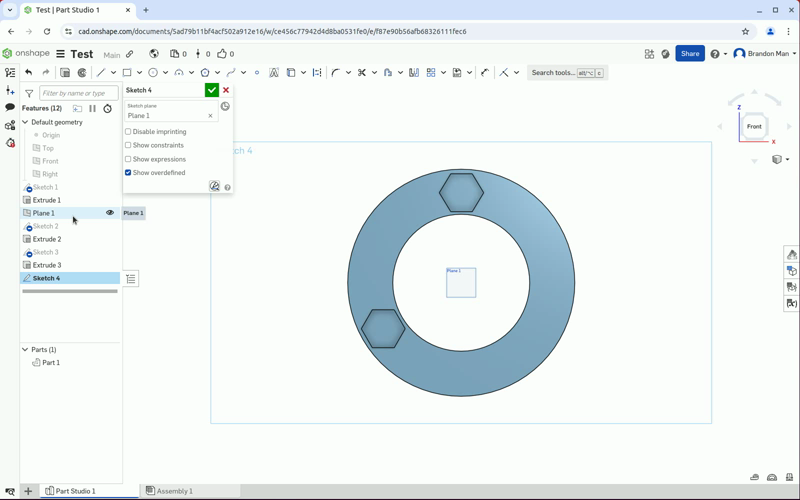
mouse_move(73, 352)
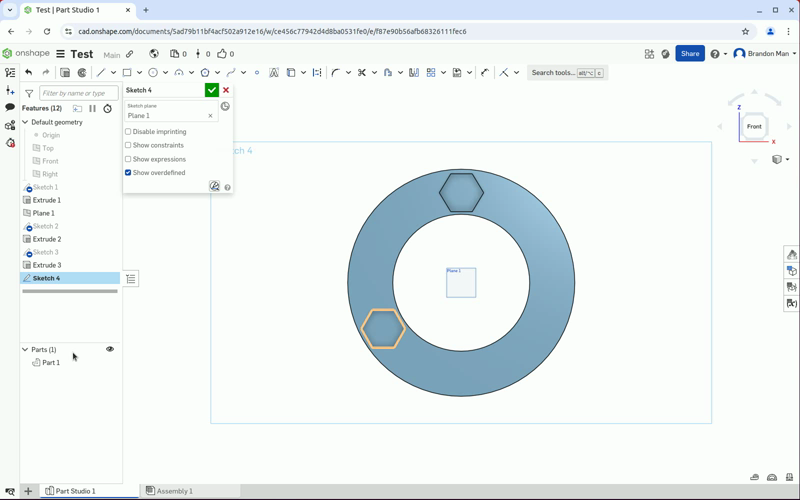
key(y)
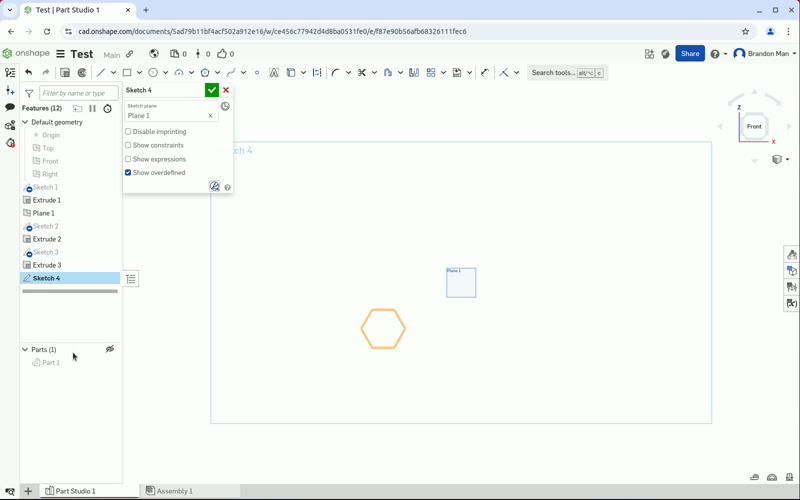
key(l)
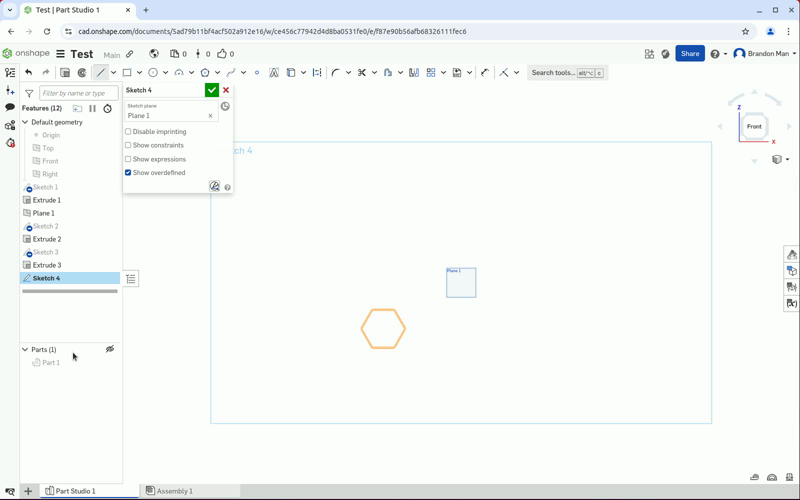
key_down(shift)
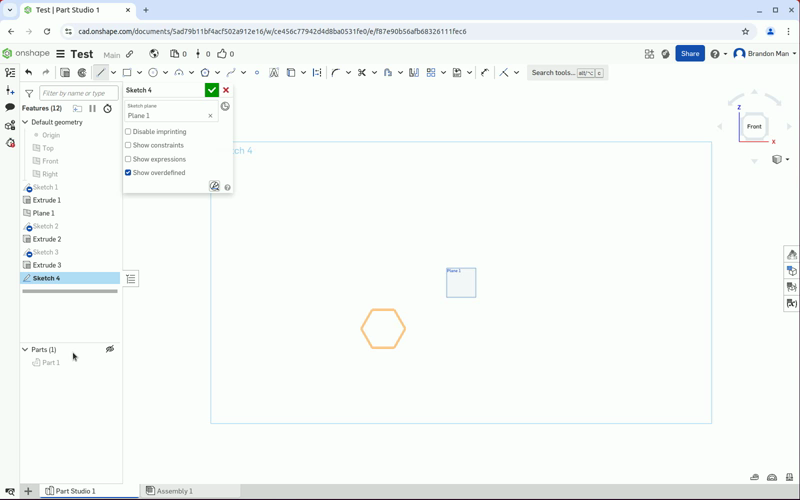
mouse_move(516, 328)
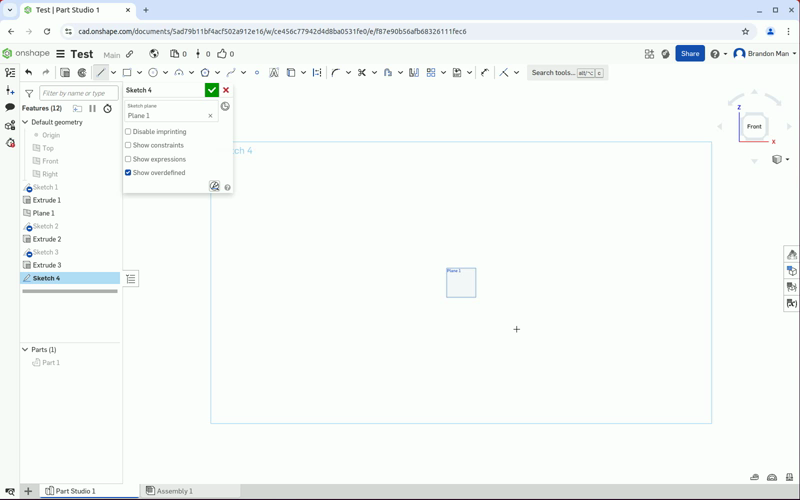
click(516, 328)
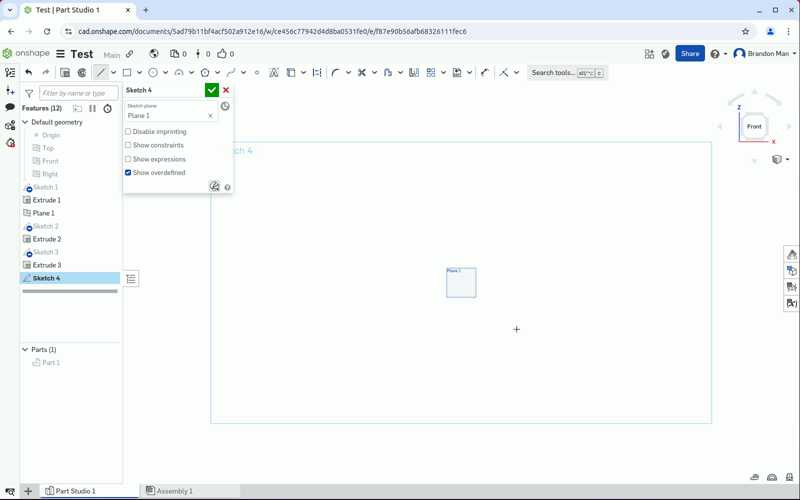
key_up(shift)
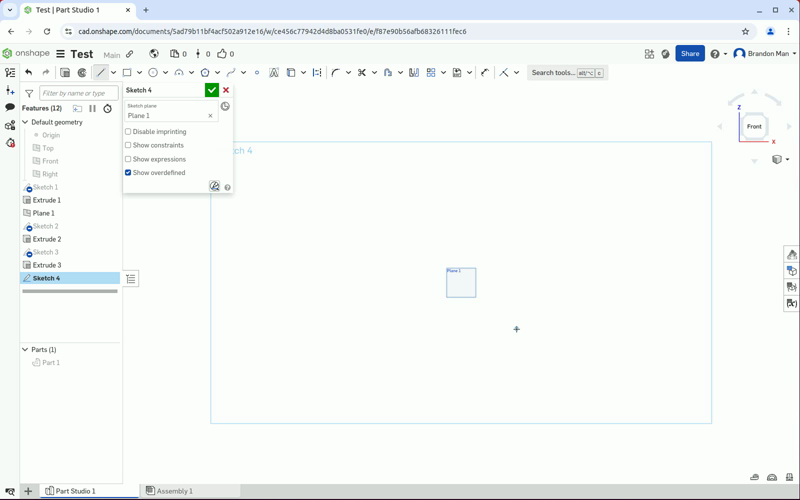
key_down(shift)
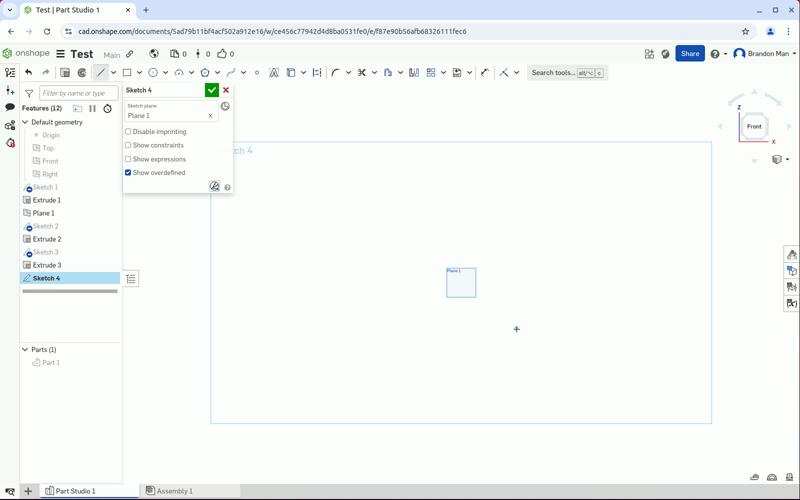
mouse_move(546, 328)
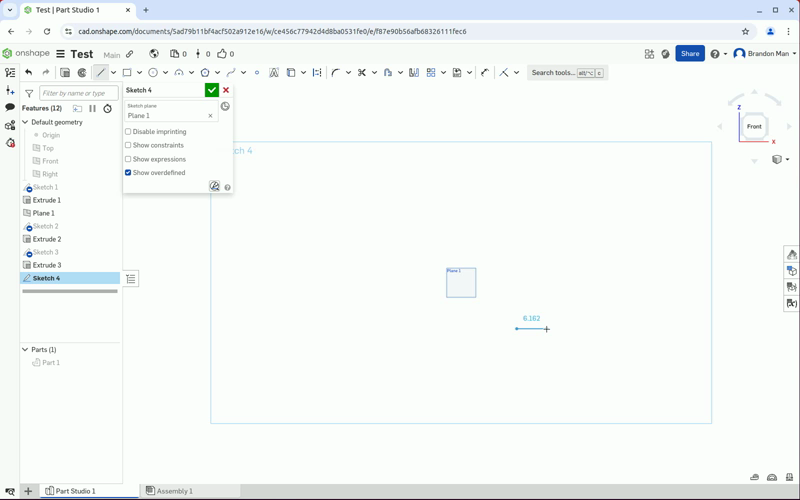
mouse_move(528, 347)
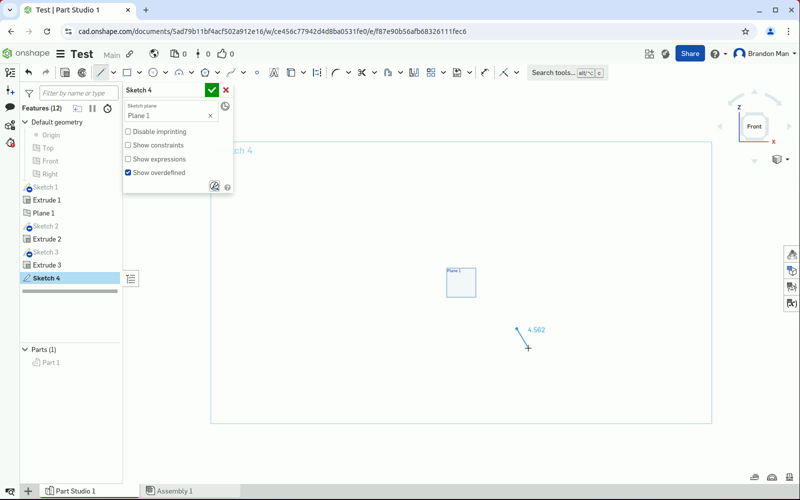
click(528, 347)
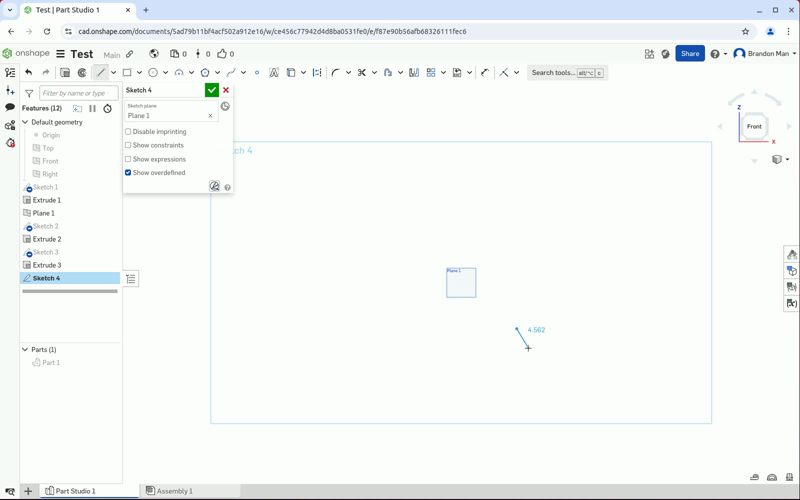
key_up(shift)
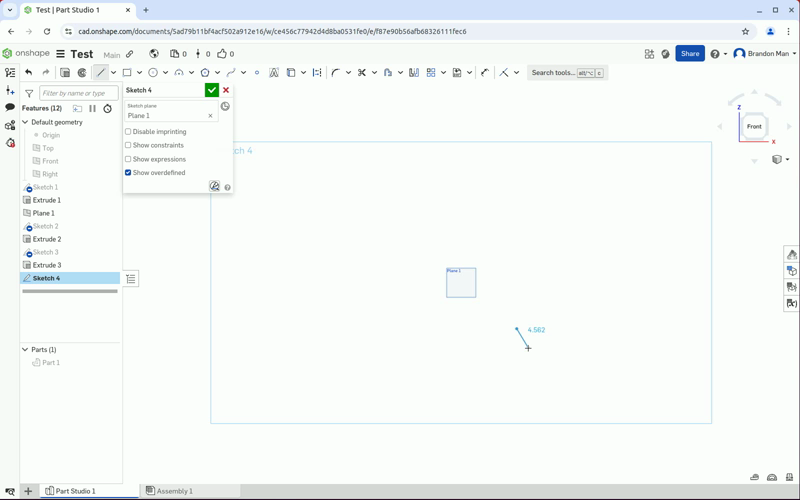
key_down(shift)
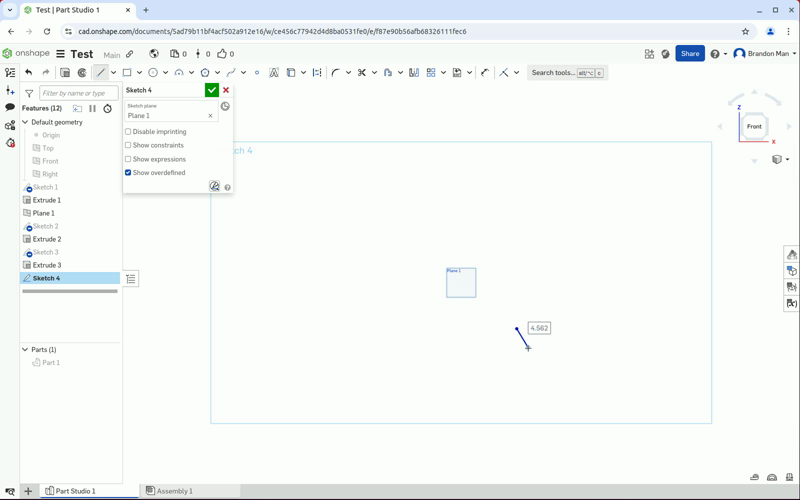
mouse_move(558, 347)
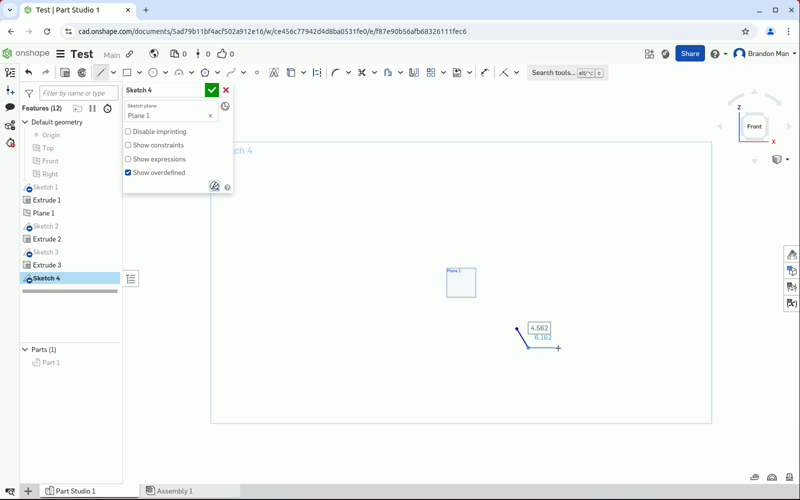
mouse_move(549, 347)
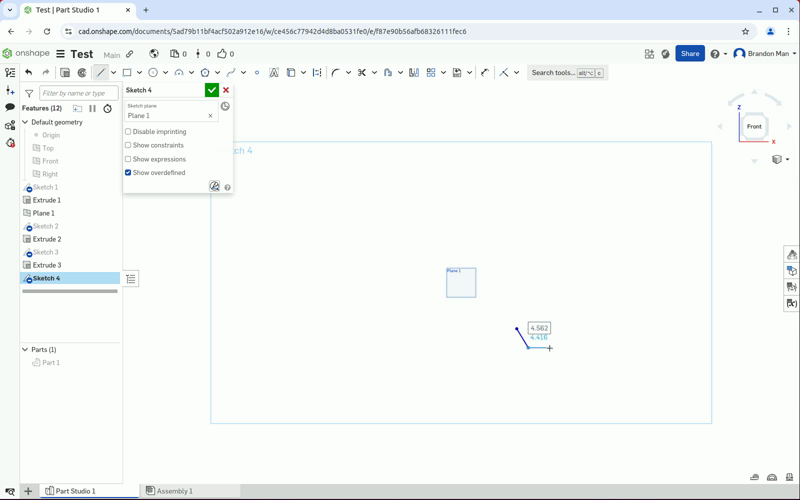
click(549, 347)
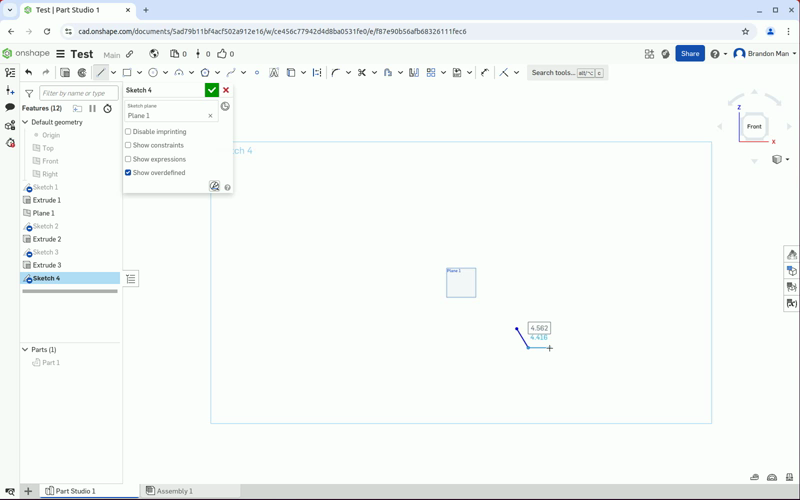
key_up(shift)
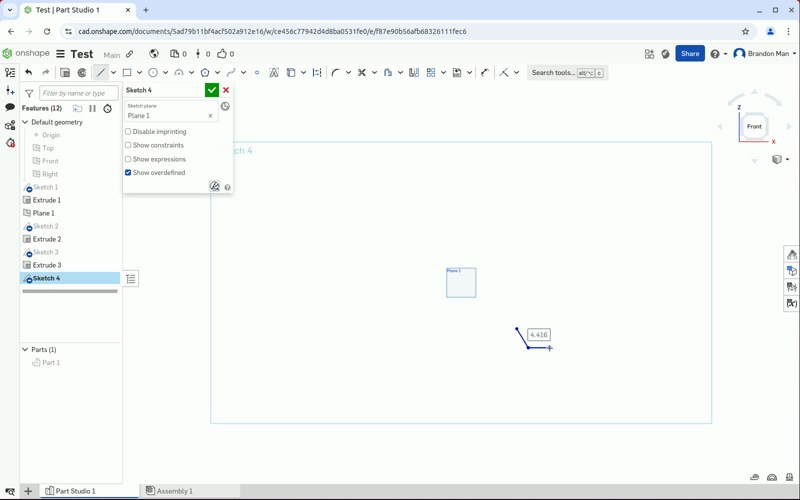
key_down(shift)
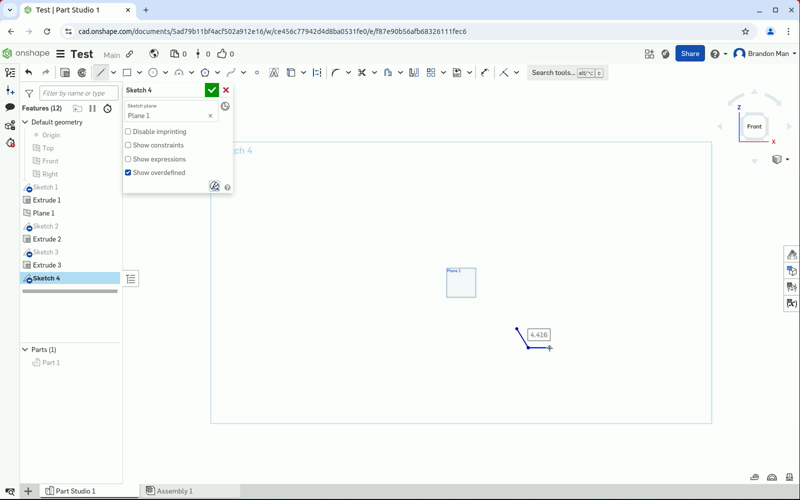
mouse_move(579, 347)
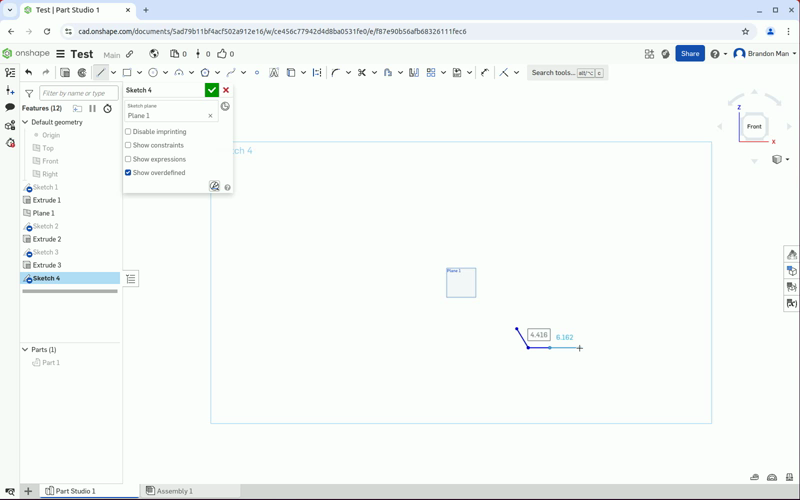
mouse_move(561, 328)
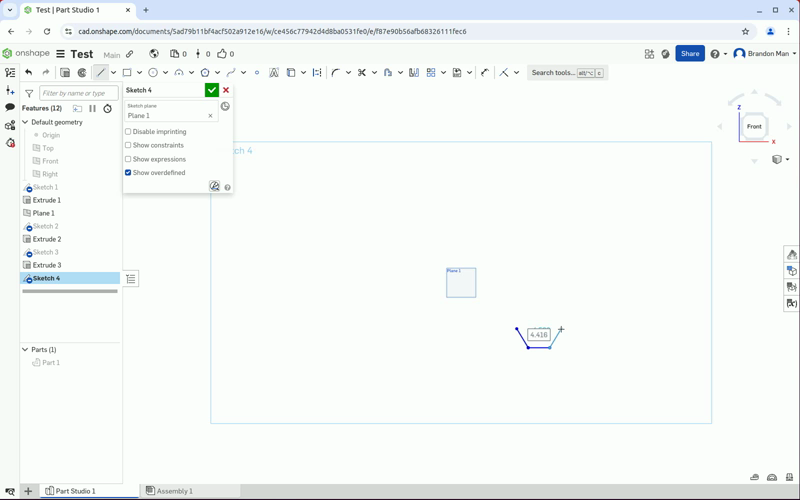
click(561, 328)
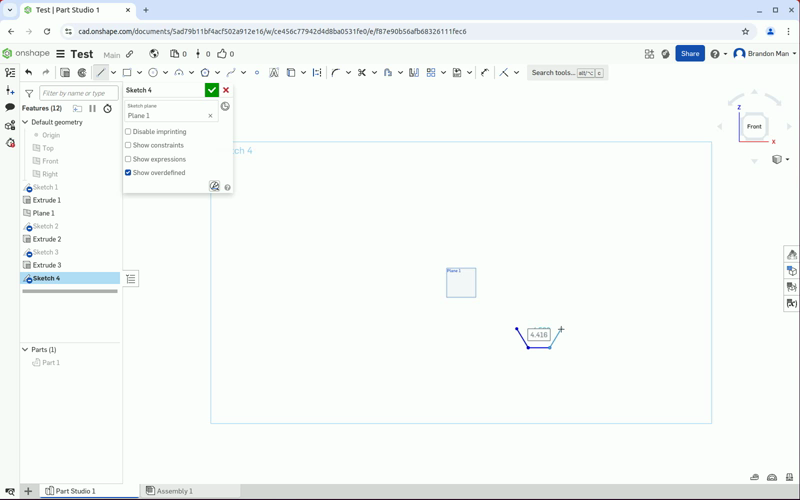
key_up(shift)
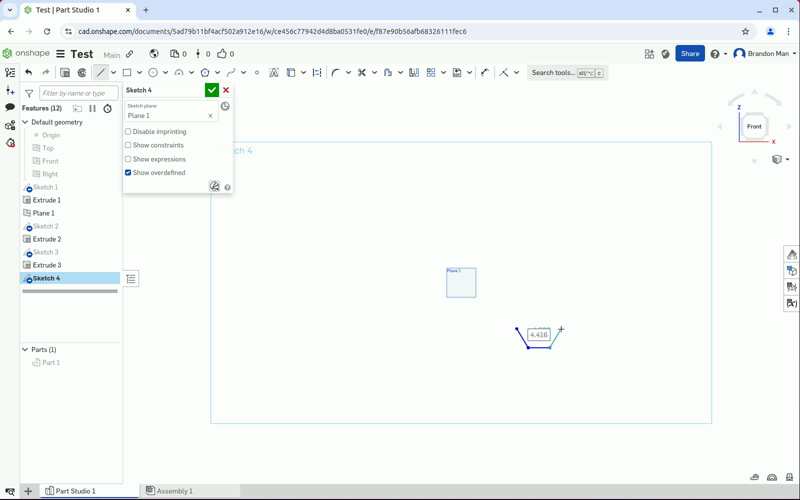
key_down(shift)
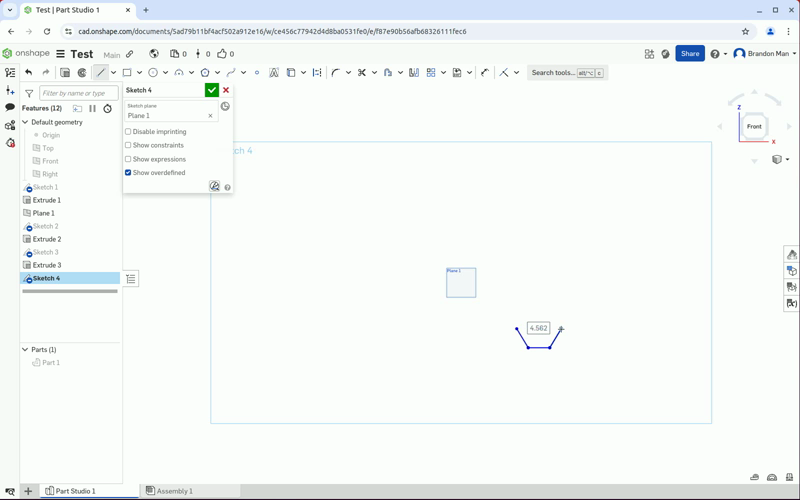
mouse_move(589, 328)
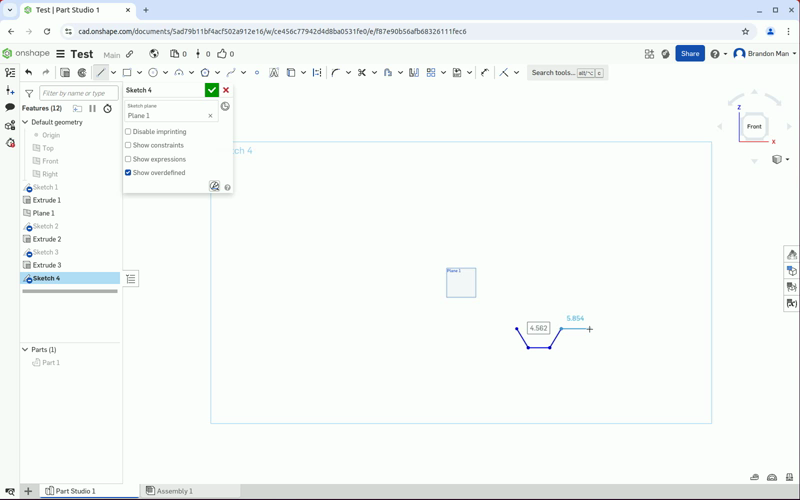
mouse_move(549, 309)
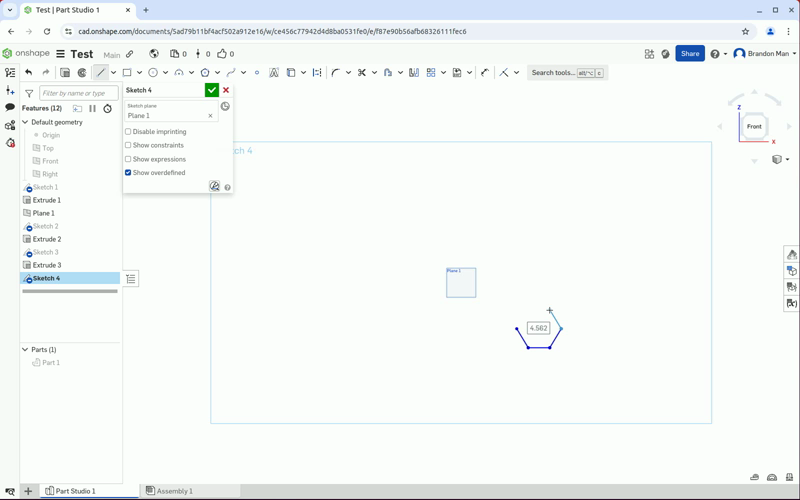
click(549, 309)
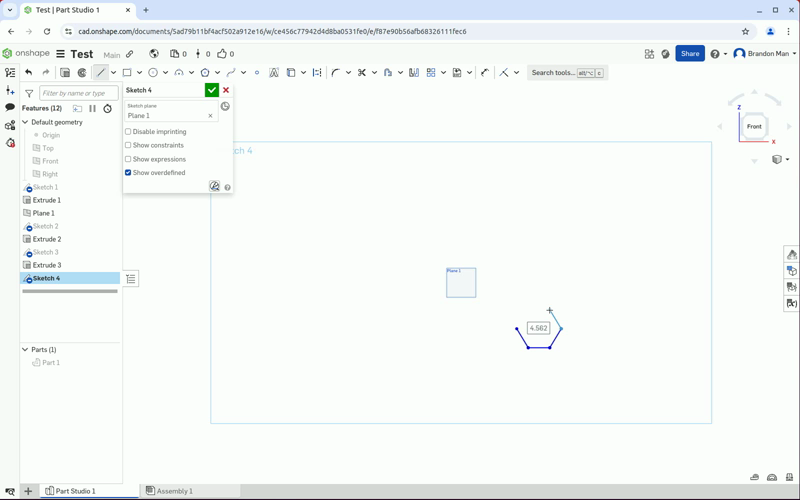
key_up(shift)
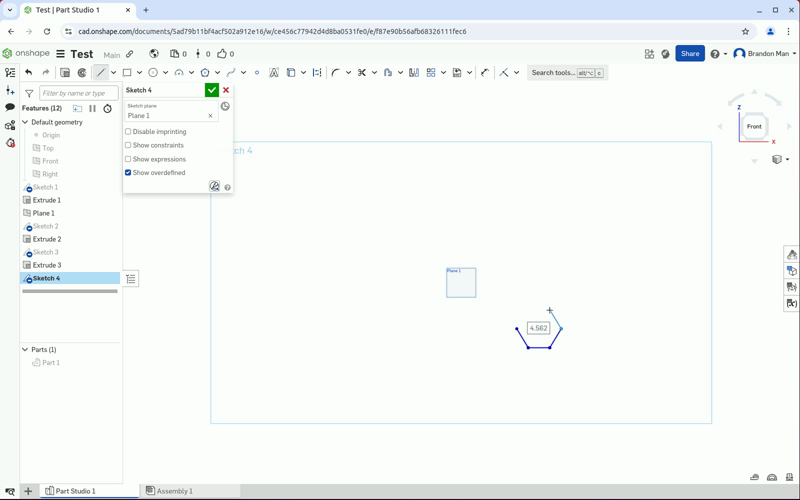
key_down(shift)
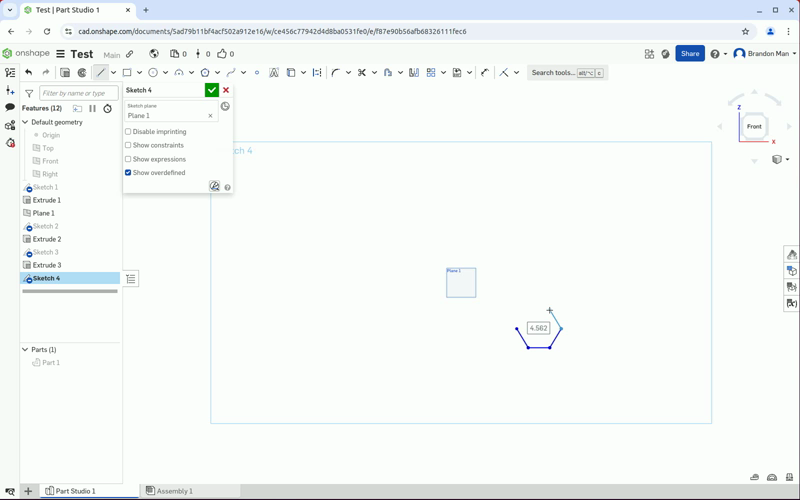
mouse_move(579, 309)
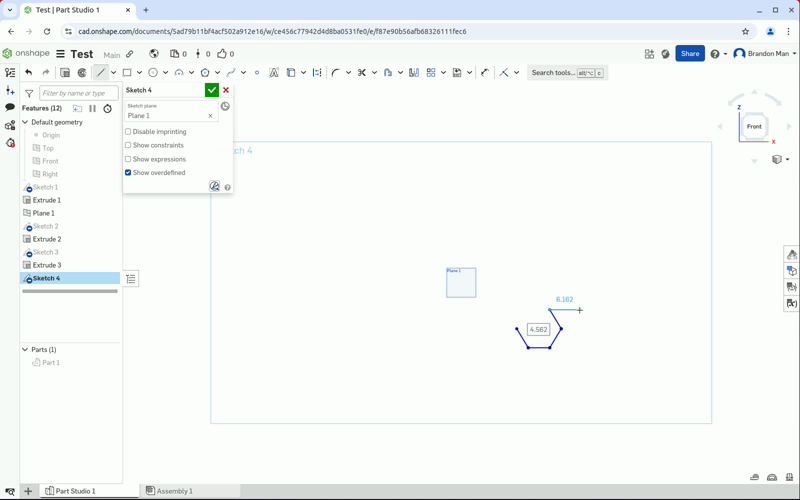
mouse_move(528, 309)
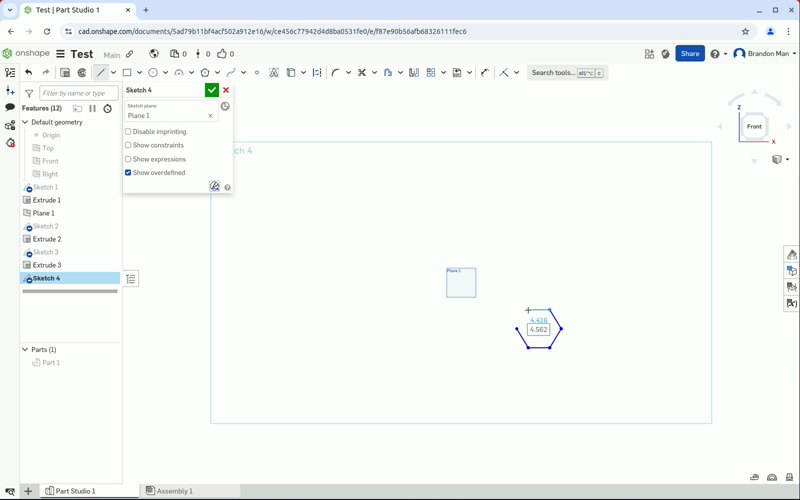
click(528, 309)
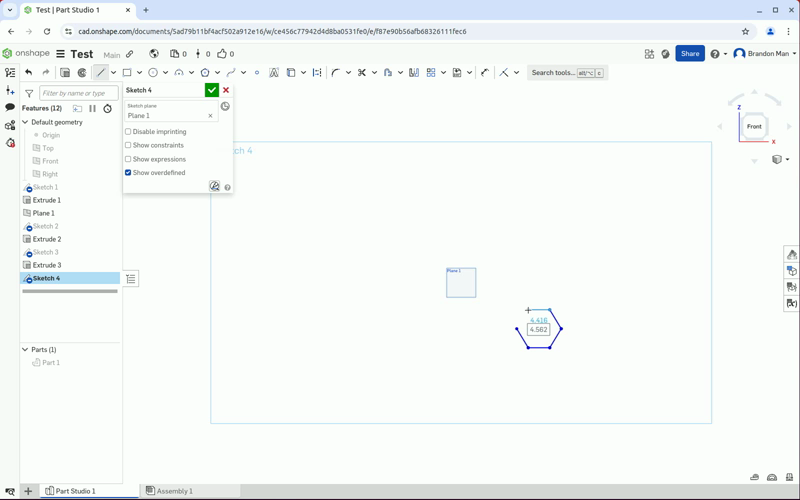
key_up(shift)
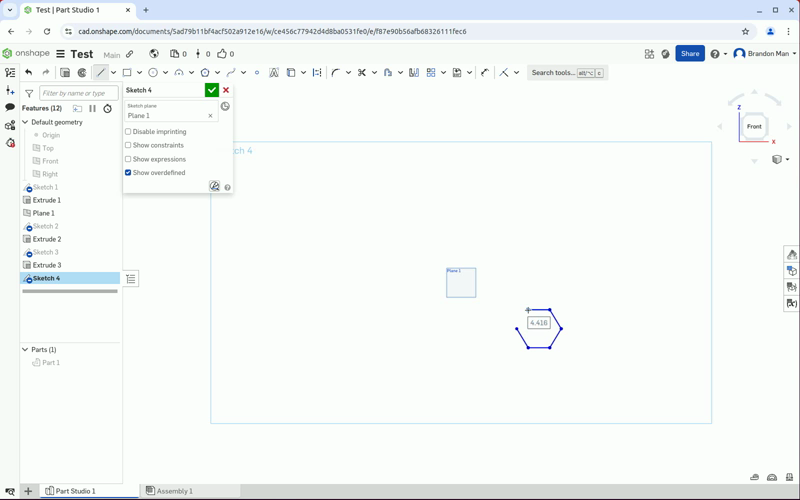
mouse_move(558, 309)
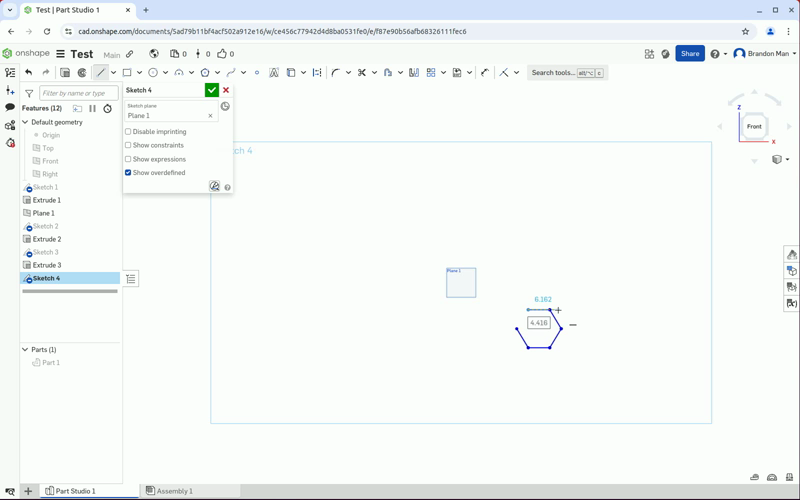
key_down(shift)
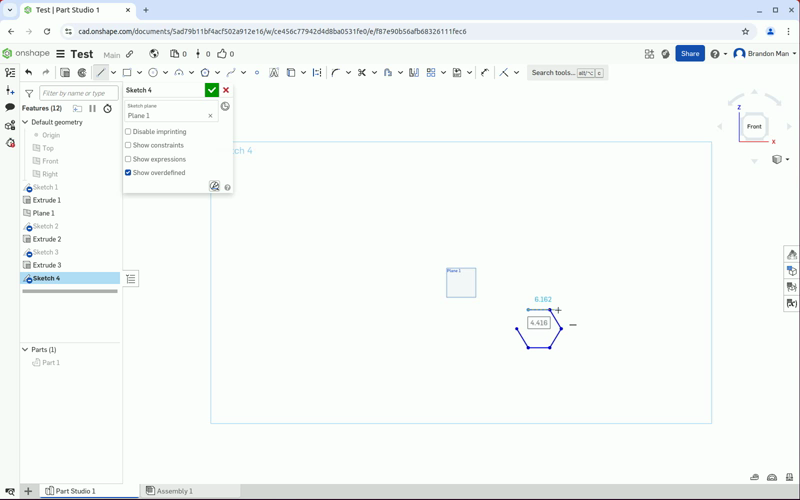
mouse_move(516, 328)
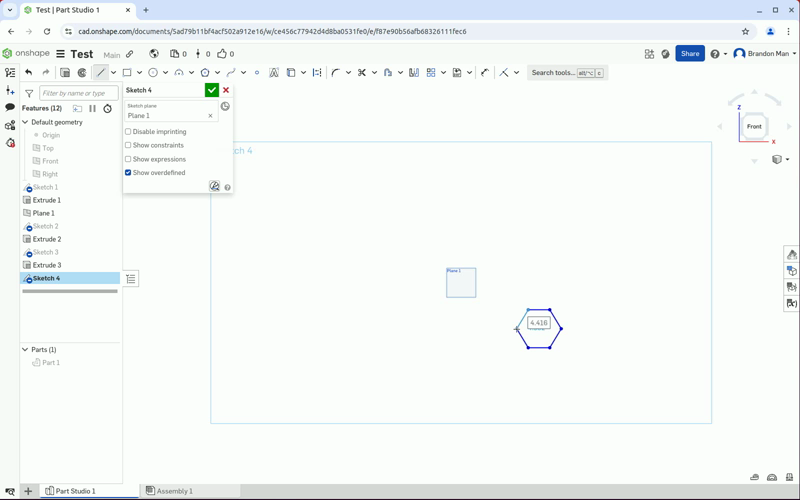
key_up(shift)
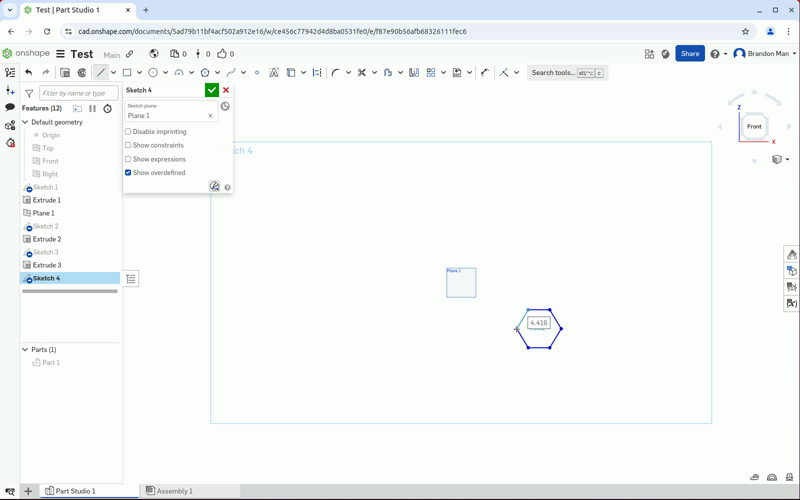
click(516, 328)
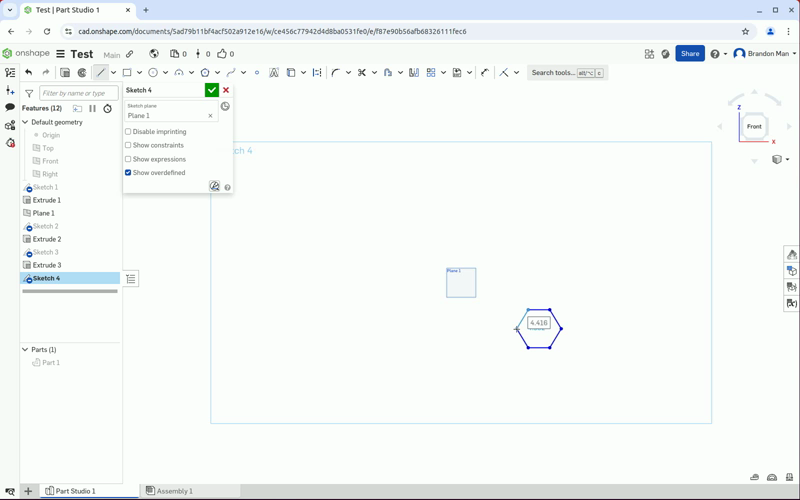
key(esc)
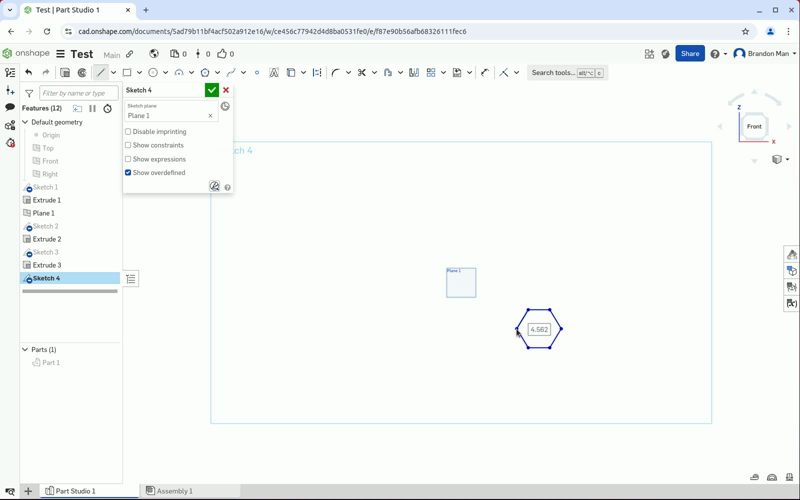
mouse_move(541, 329)
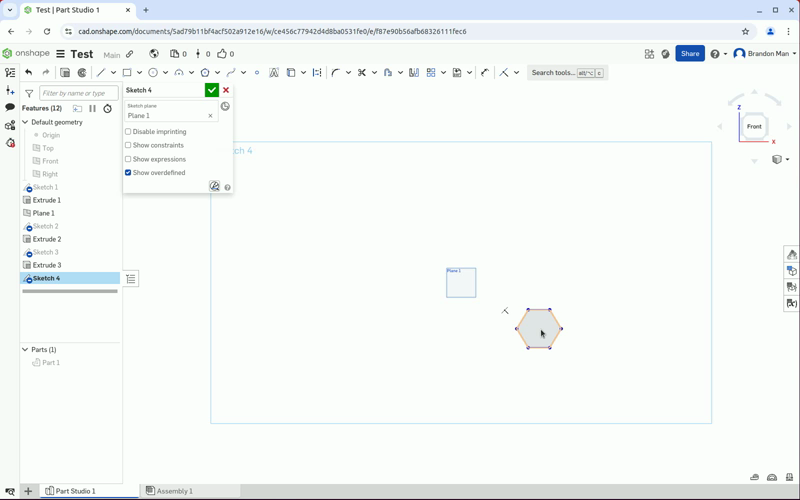
scroll(6)
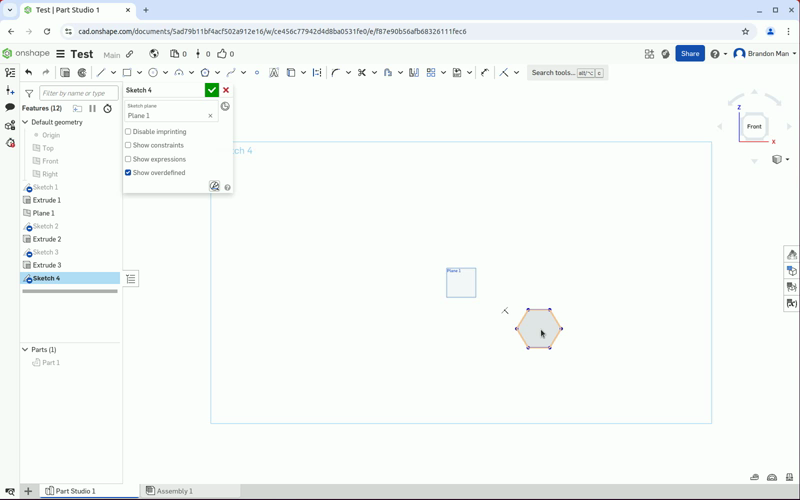
scroll(6)
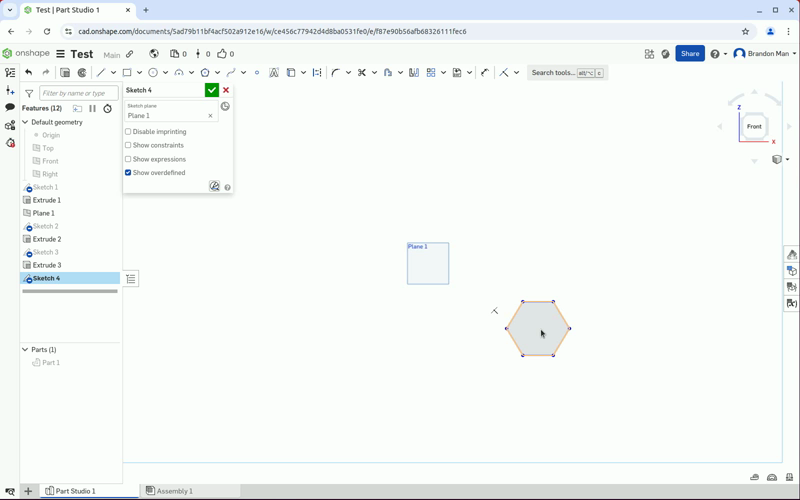
scroll(6)
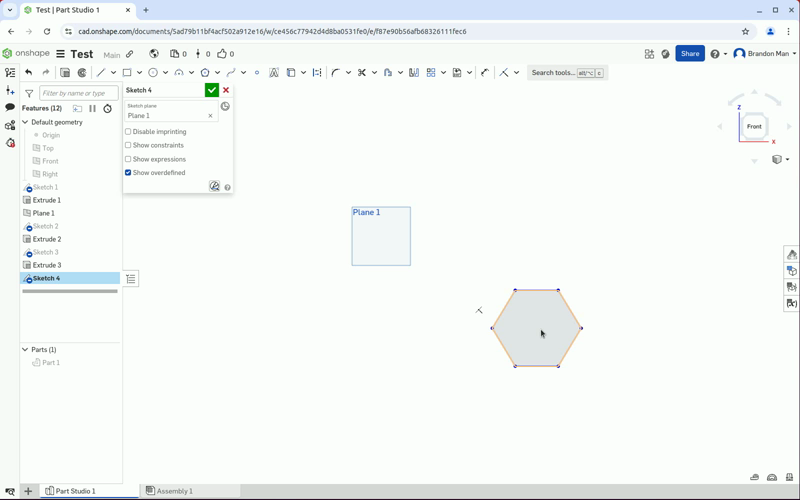
scroll(6)
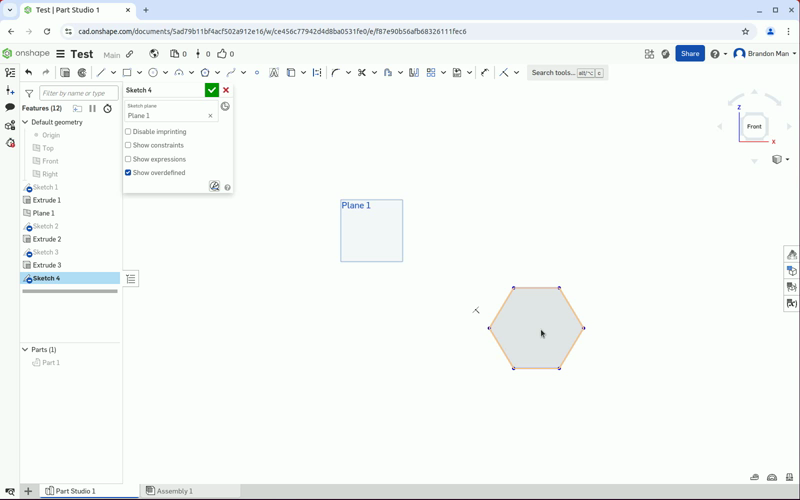
scroll(6)
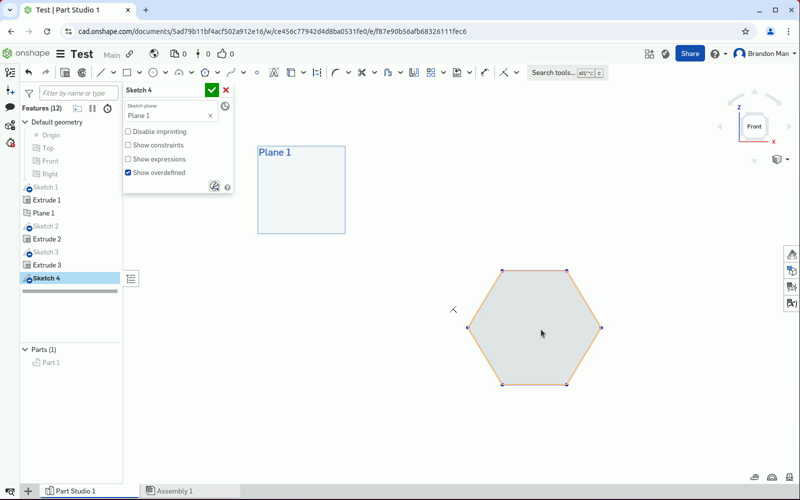
scroll(6)
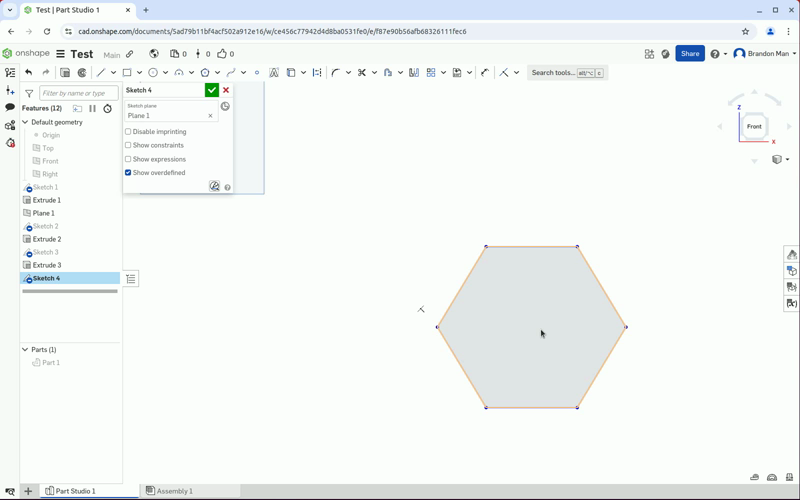
scroll(6)
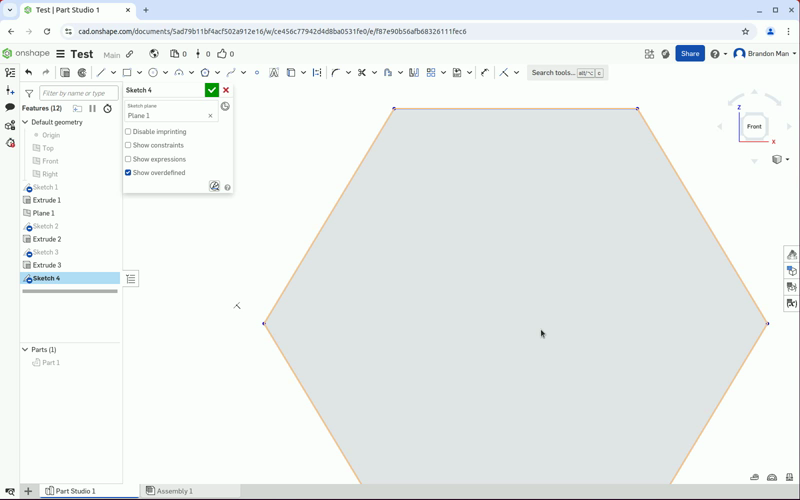
click(541, 329)
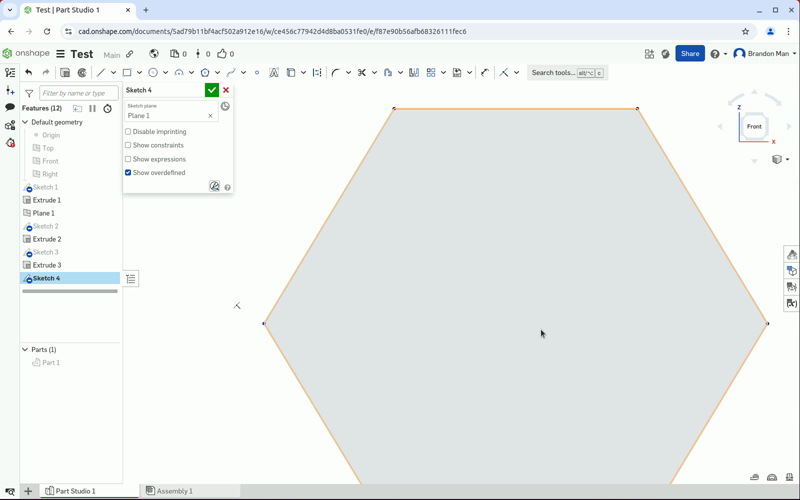
scroll(-6)
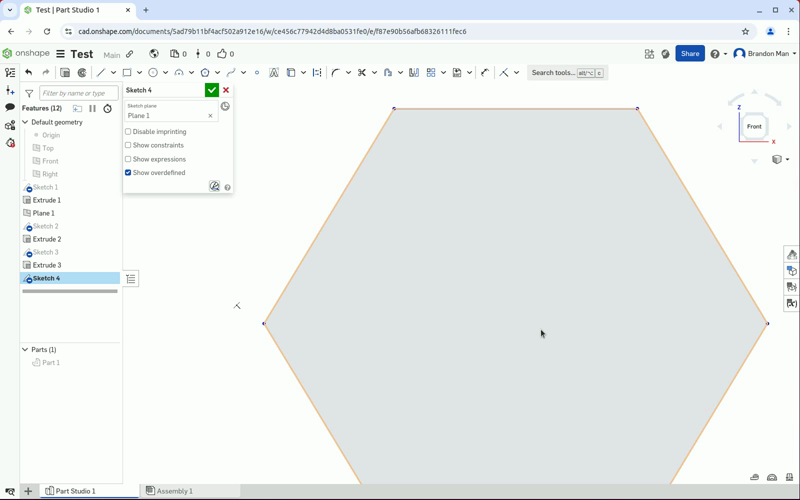
scroll(-6)
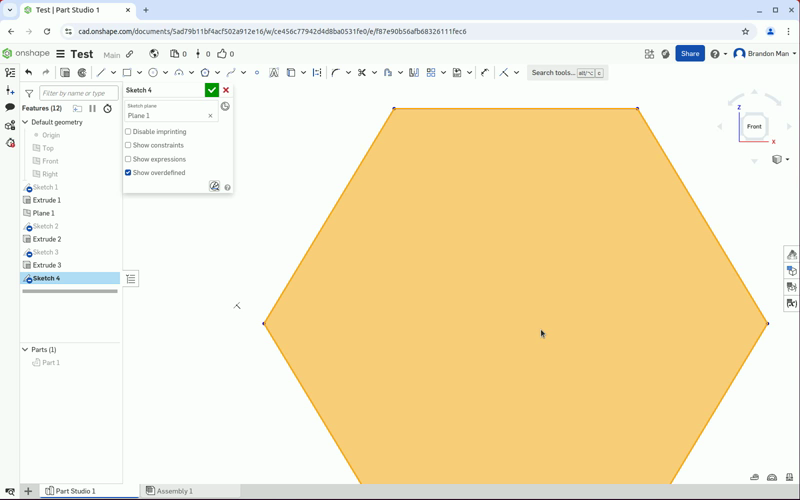
scroll(-6)
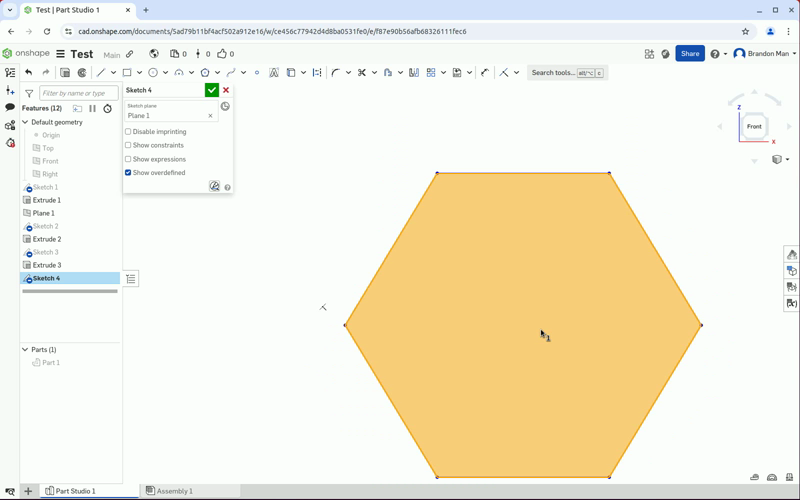
scroll(-6)
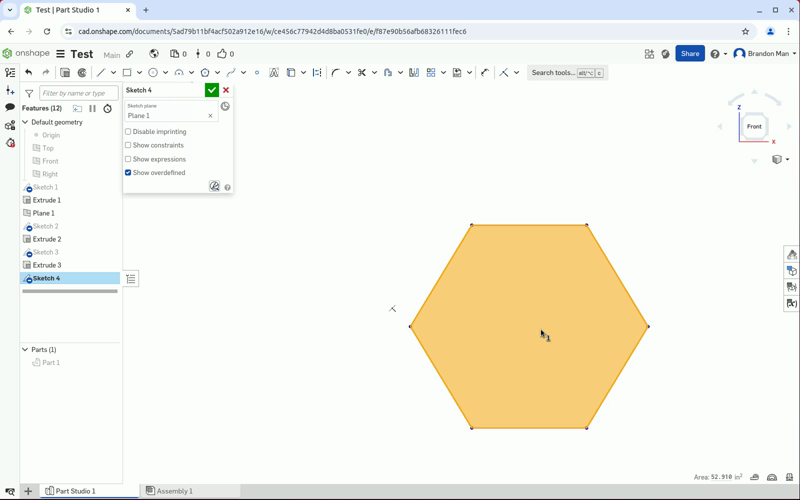
scroll(-6)
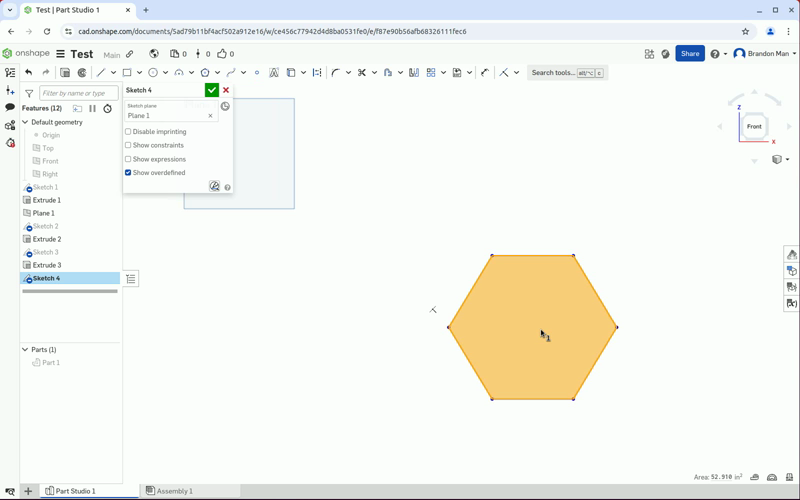
scroll(-6)
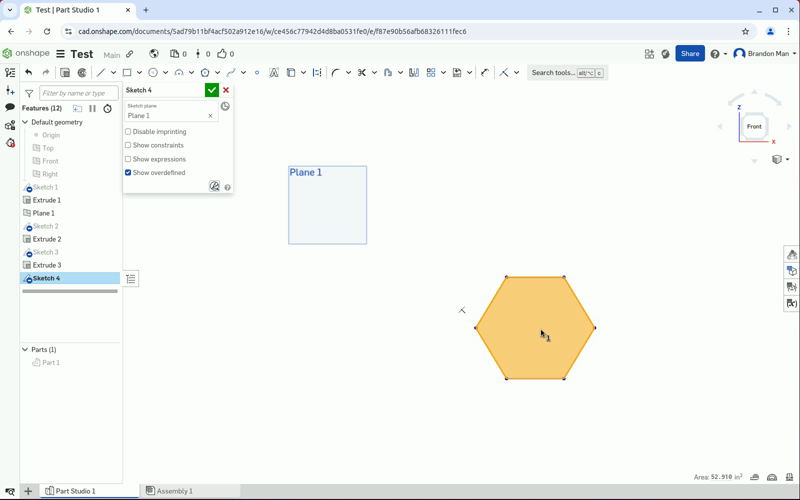
scroll(-6)
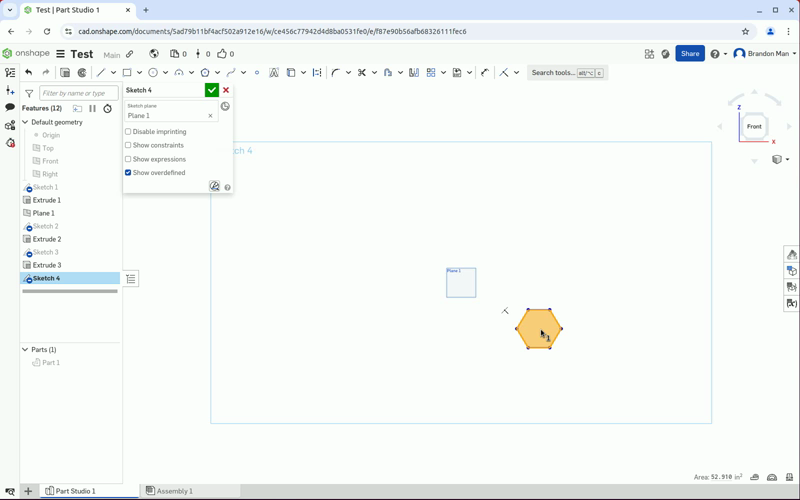
mouse_move(73, 352)
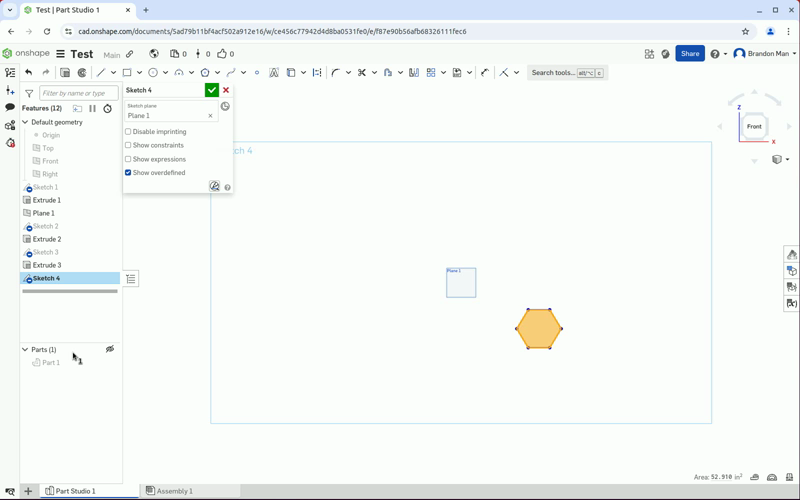
key(shift+y)
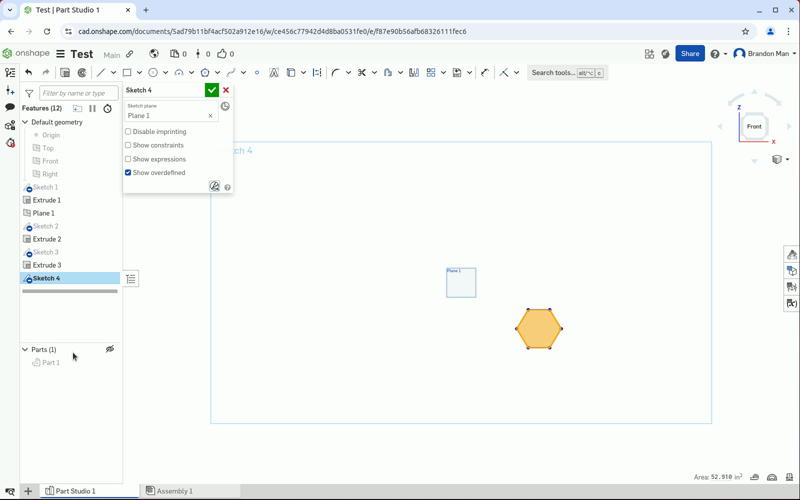
key(shift+e)
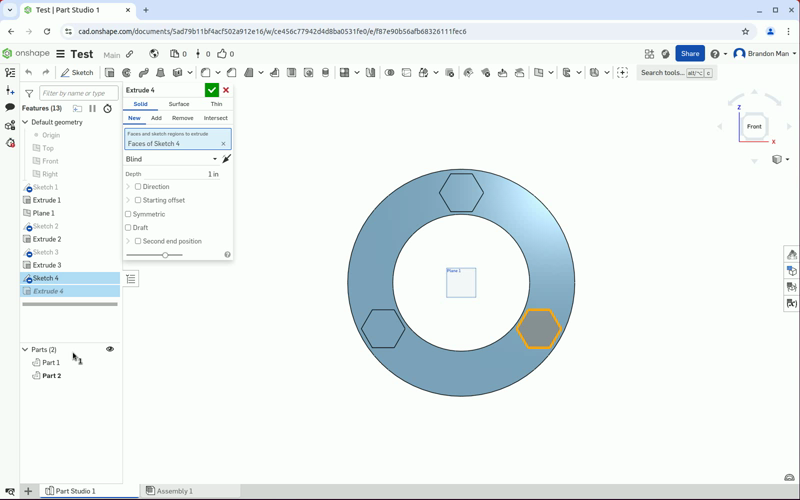
mouse_move(143, 106)
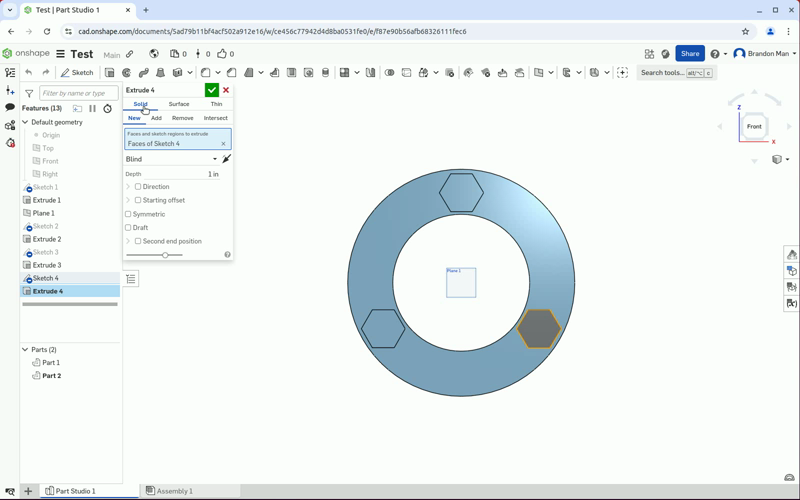
click(143, 106)
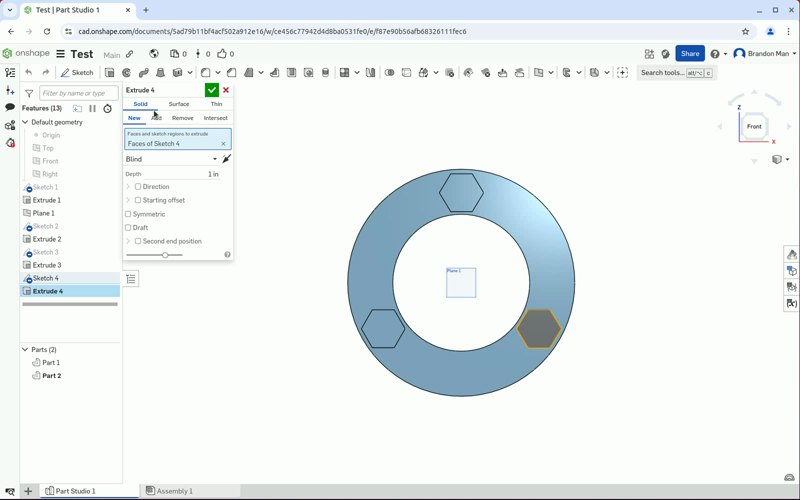
mouse_move(186, 120)
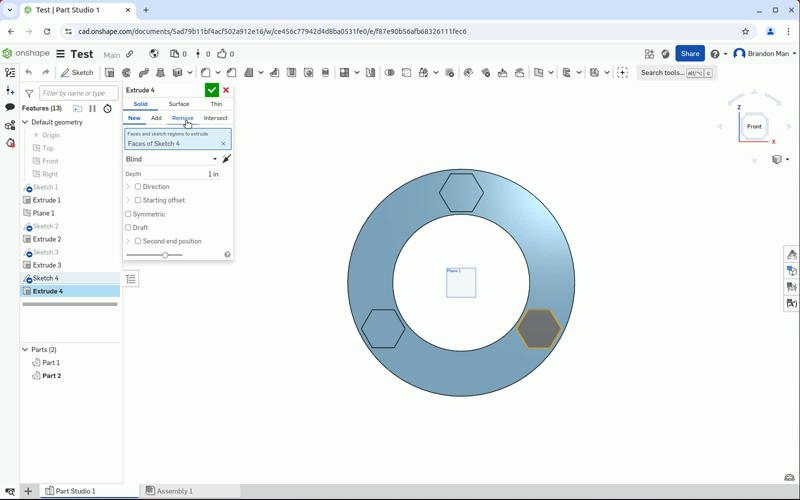
click(186, 120)
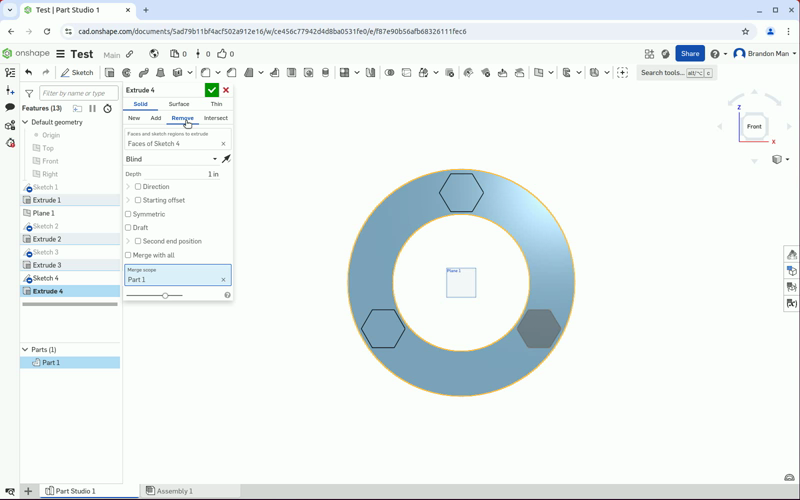
key(tab, 4)
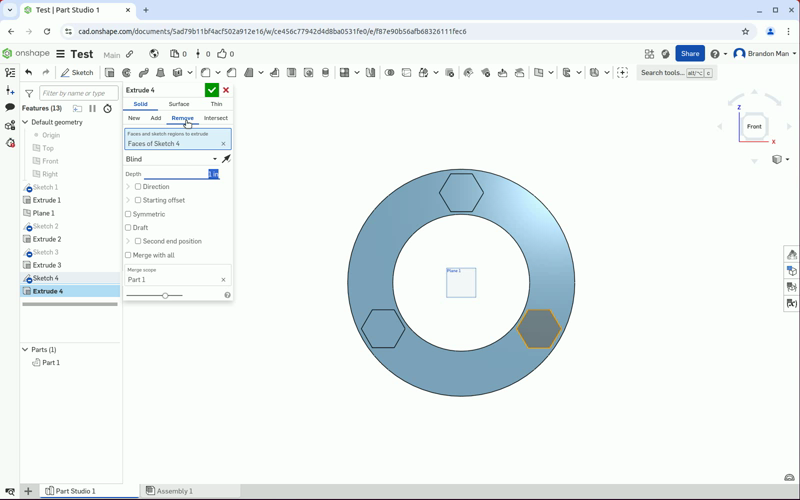
text(2.889)
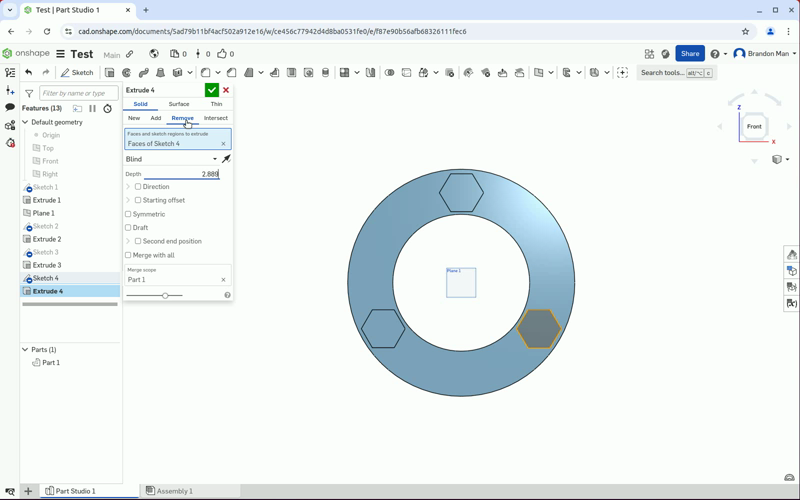
key(tab, 6)
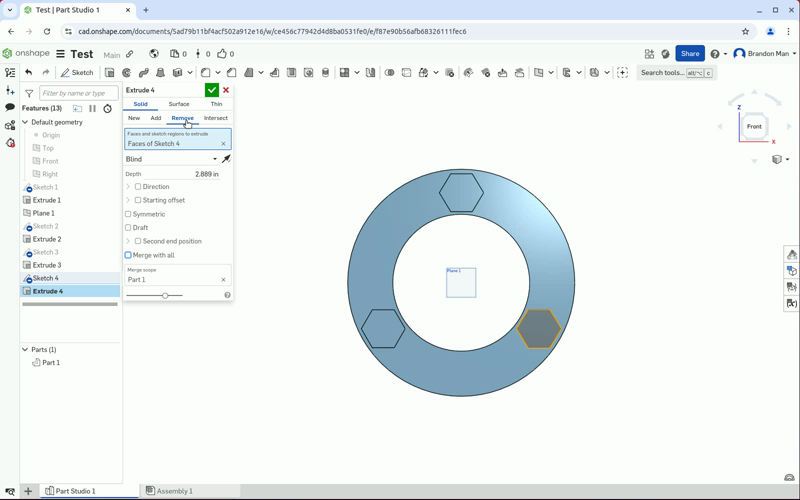
key(space)
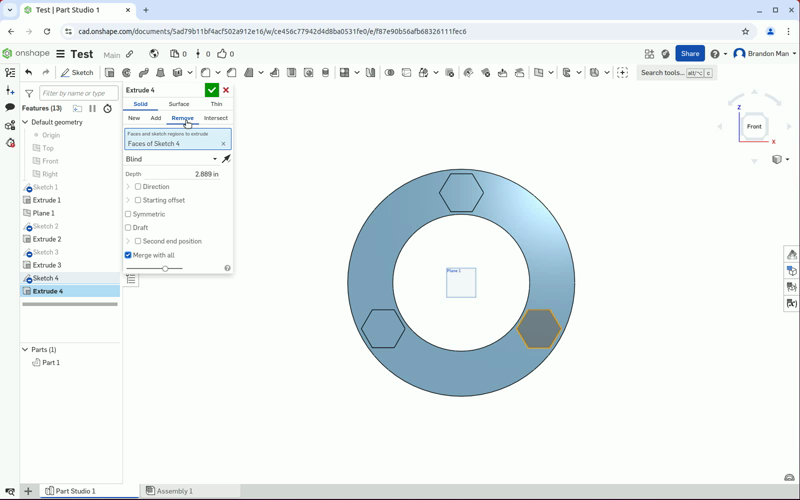
key(enter)
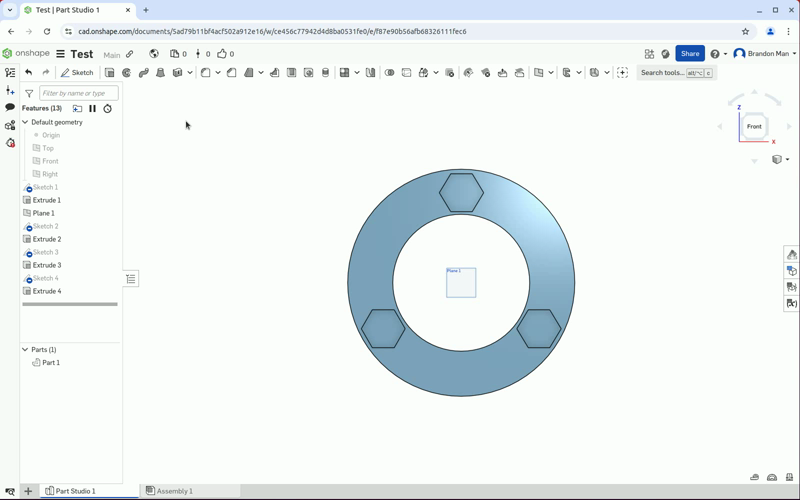
key(shift+h)
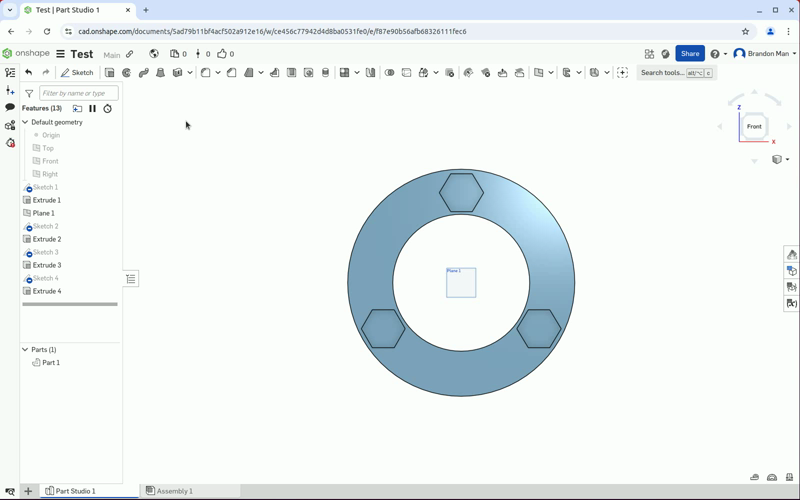
key(shift+h)
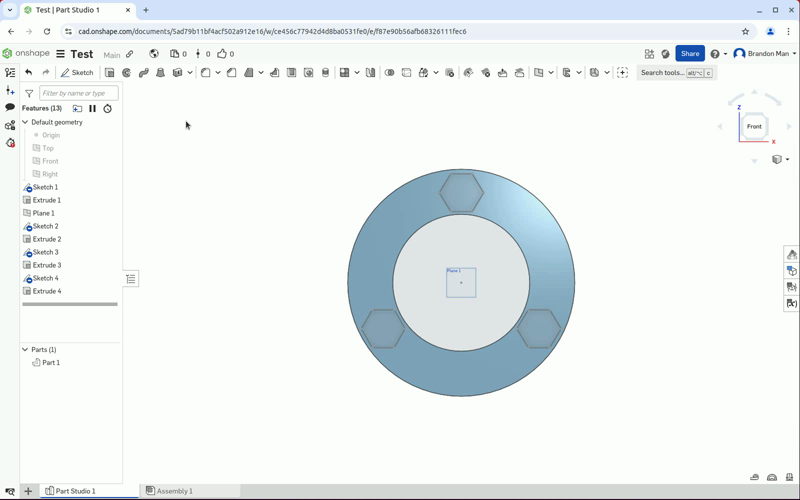
key(shift+7)
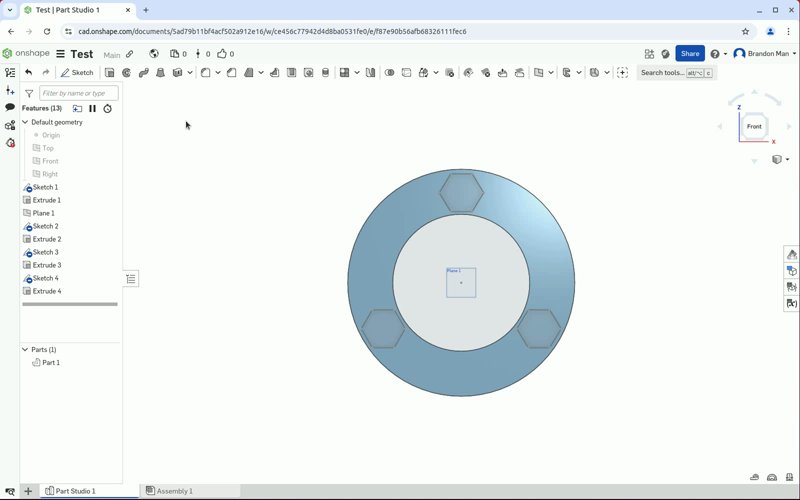
key(left, 2)
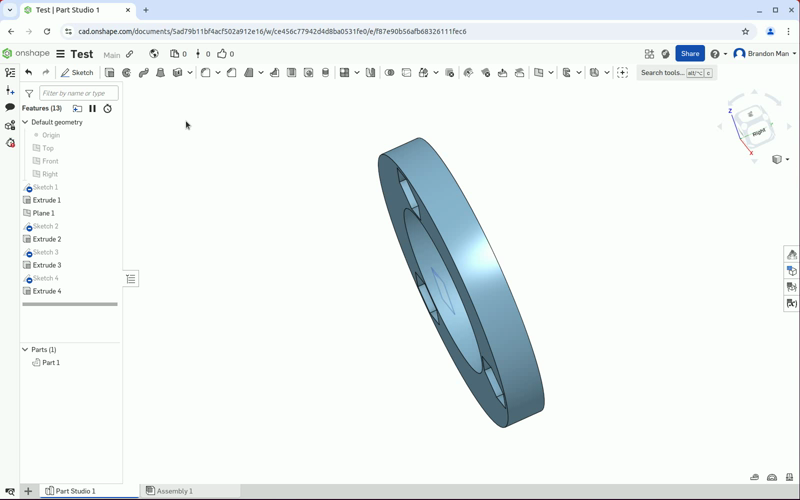
key(down, 2)
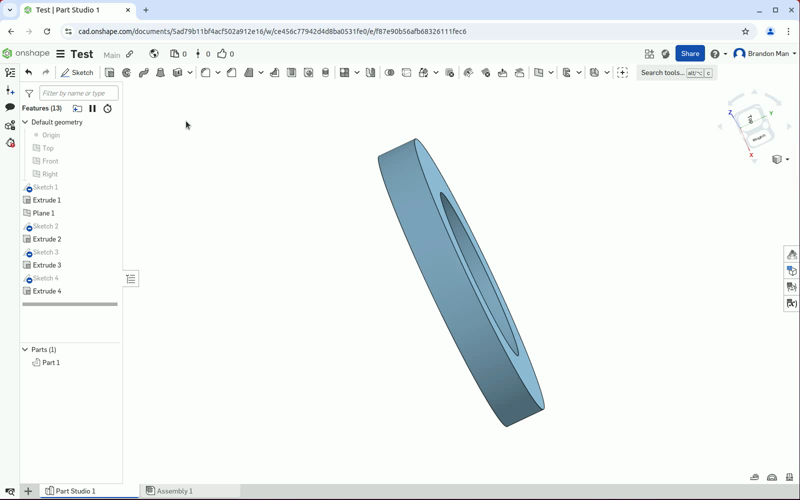
key(up, 2)
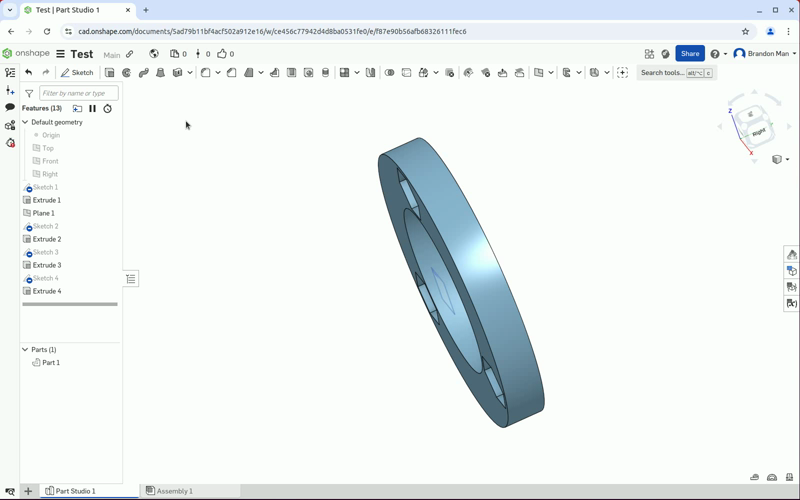
key(right, 2)
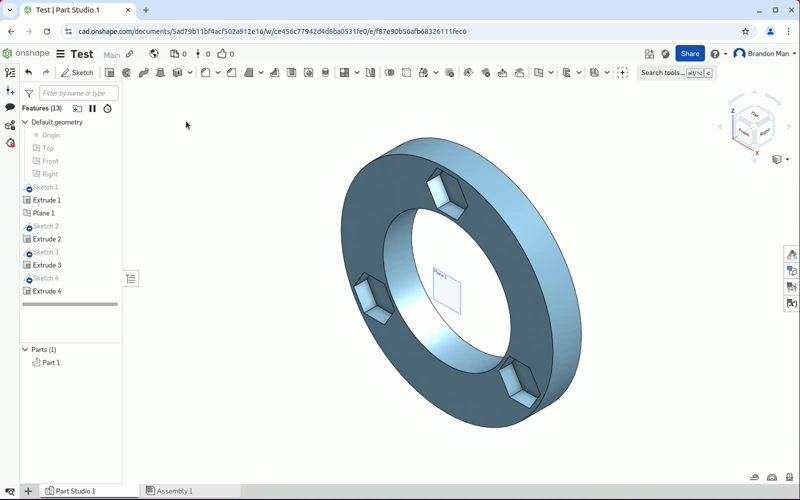
mouse_move(73, 189)
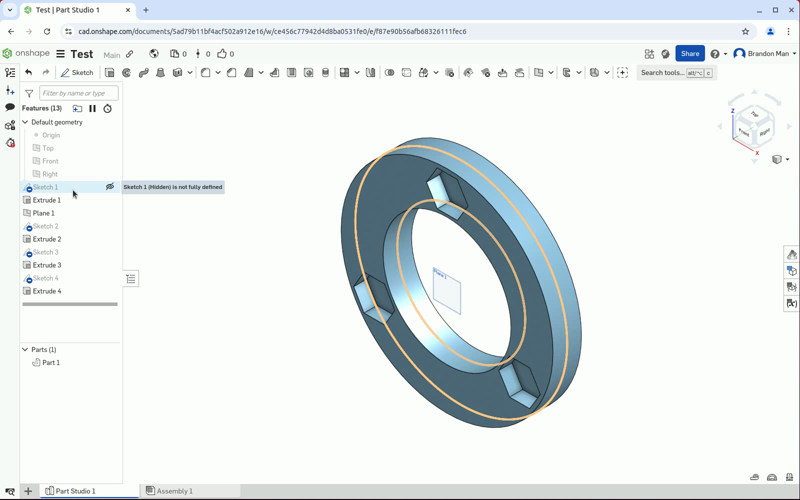
click(73, 189)